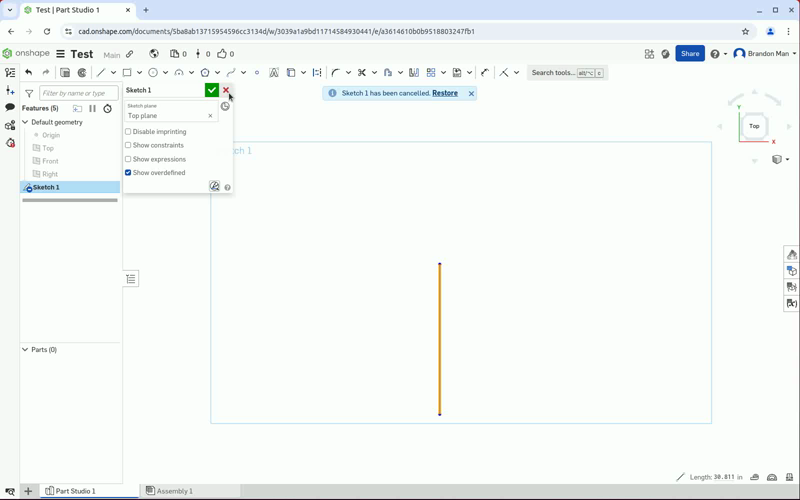
key(shift+h)
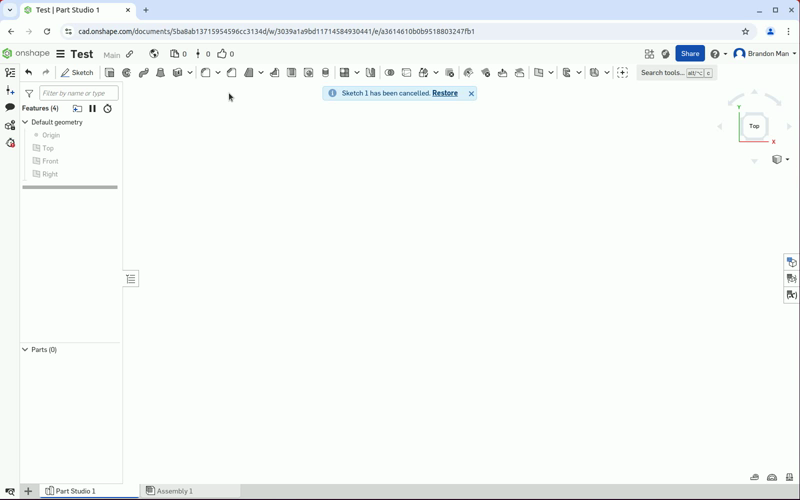
mouse_move(73, 352)
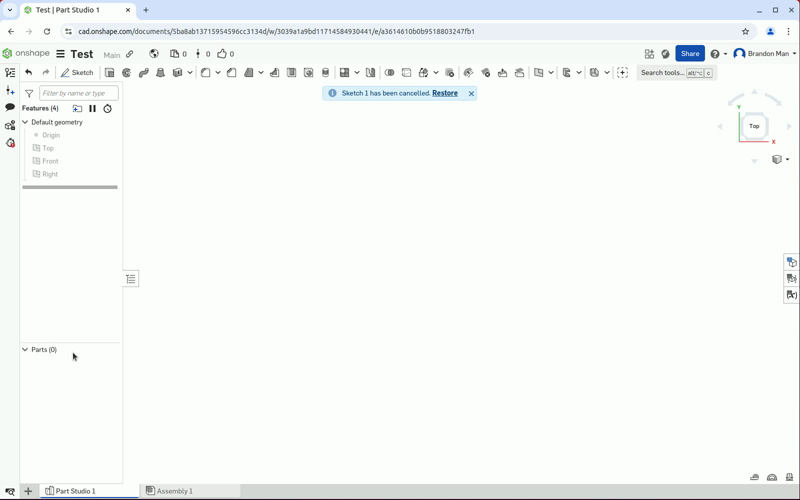
key(y)
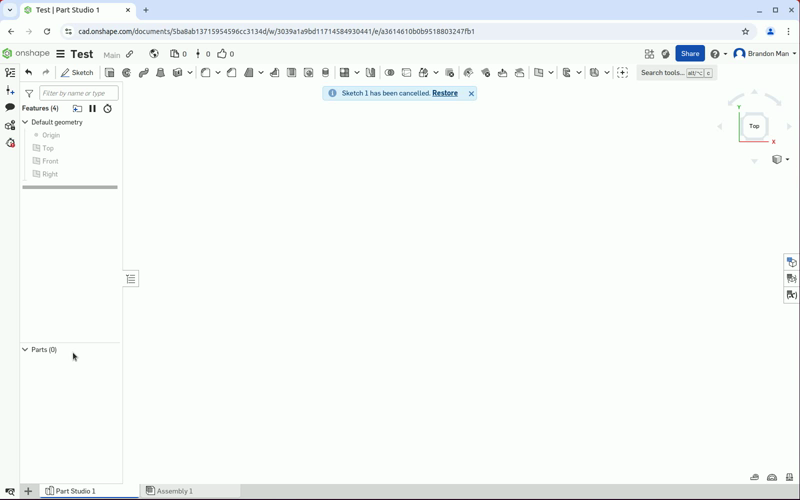
key(shift+p)
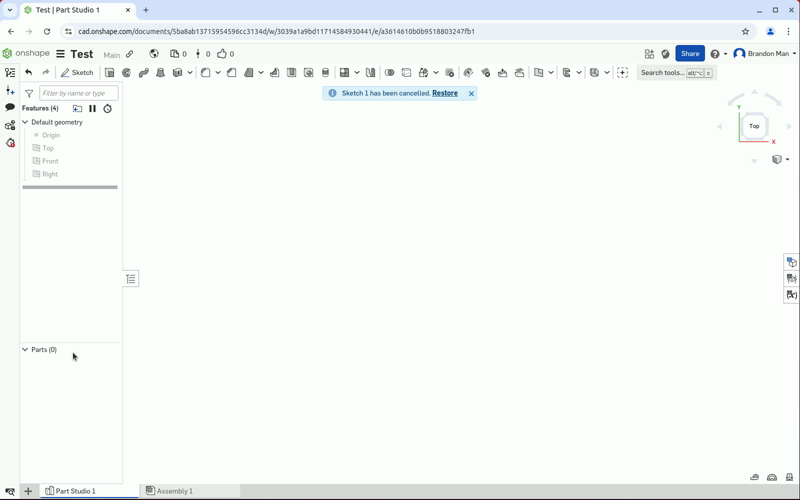
key(space)
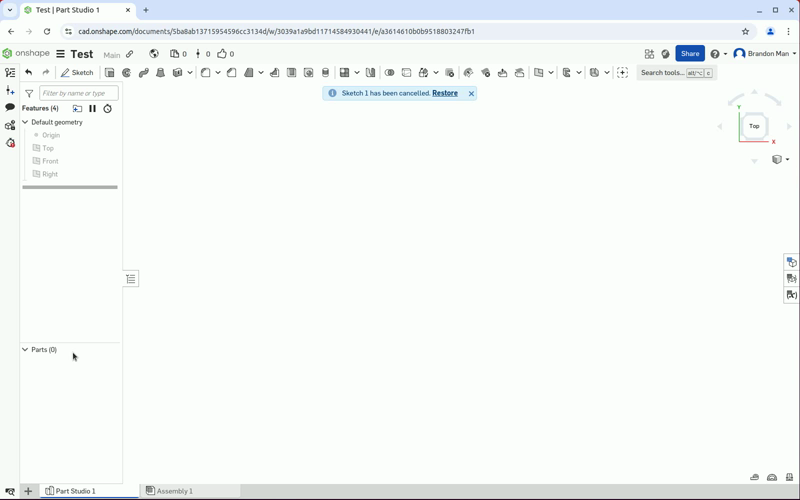
key_down(shift)
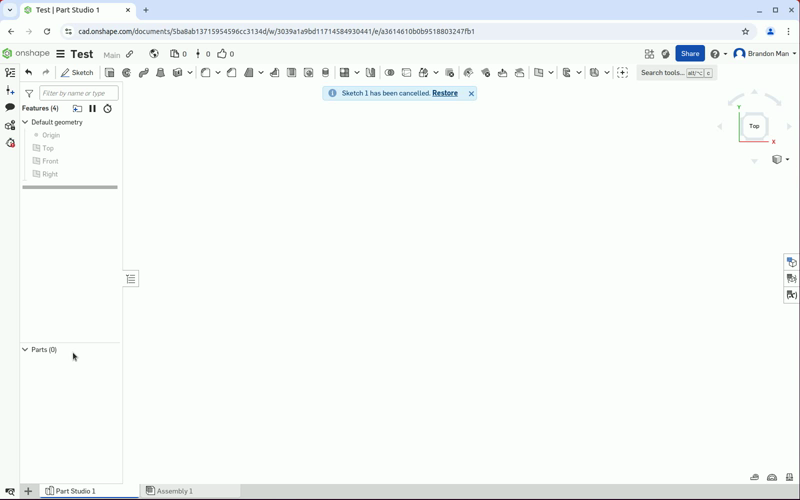
key(up)
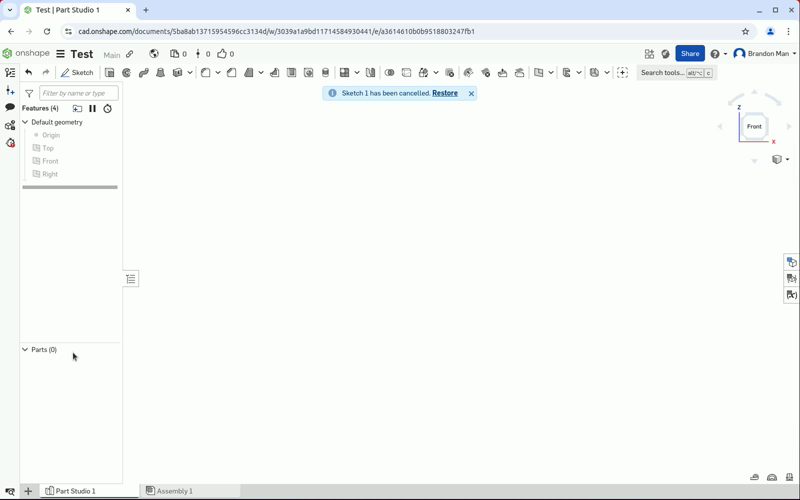
key_up(shift)
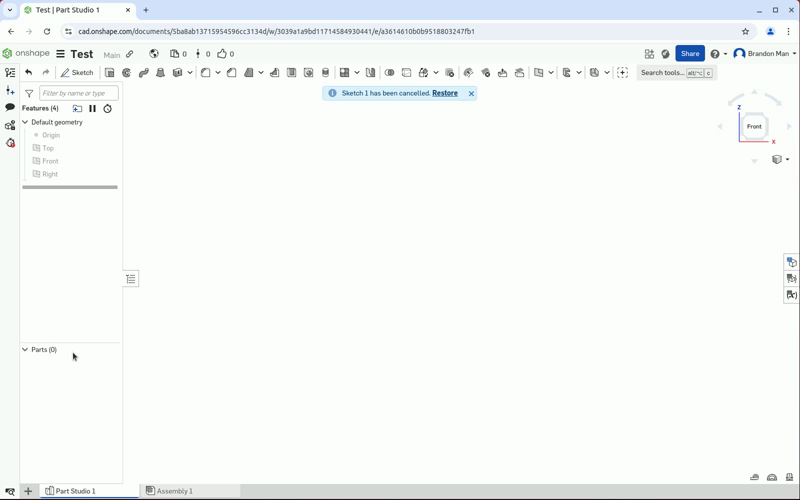
mouse_move(73, 352)
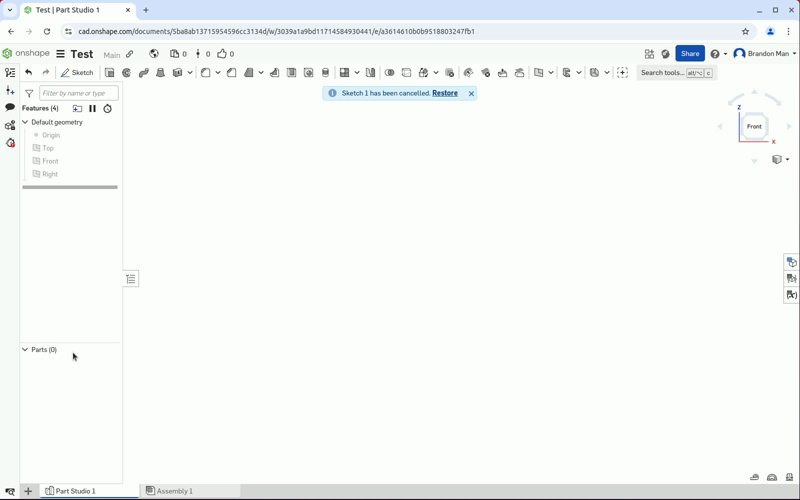
key(shift+y)
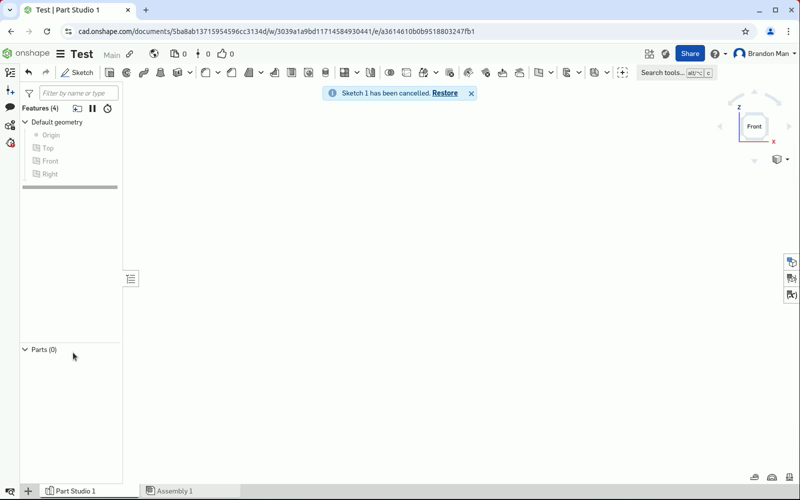
key(shift+s)
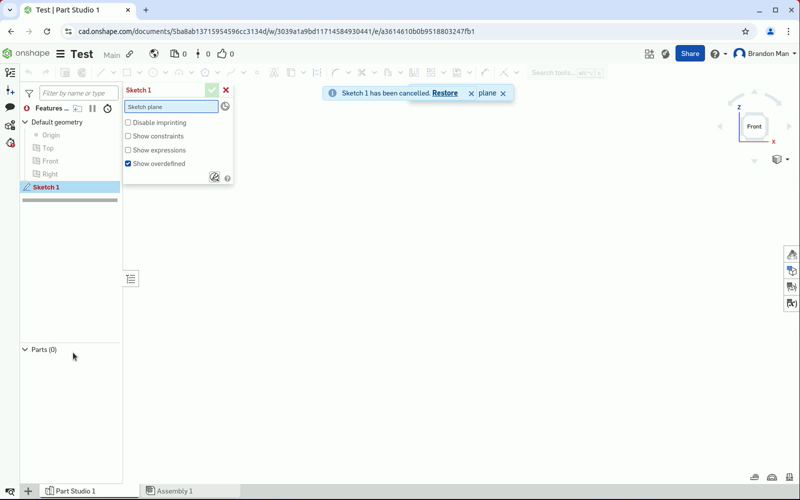
mouse_move(73, 163)
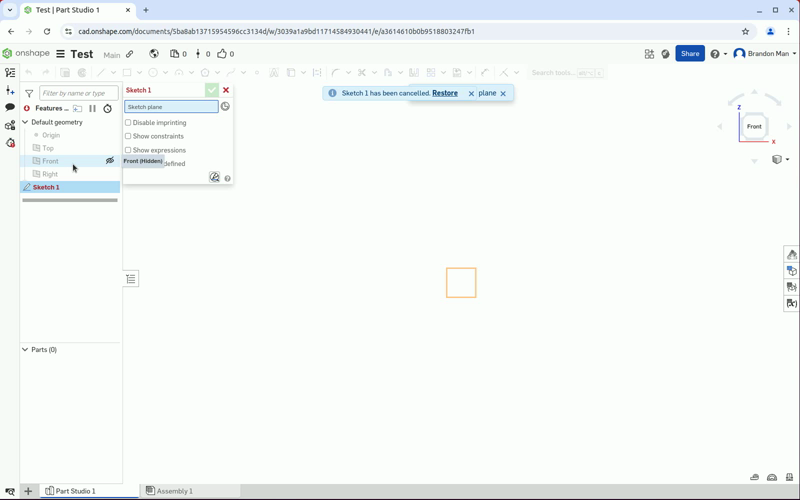
click(73, 163)
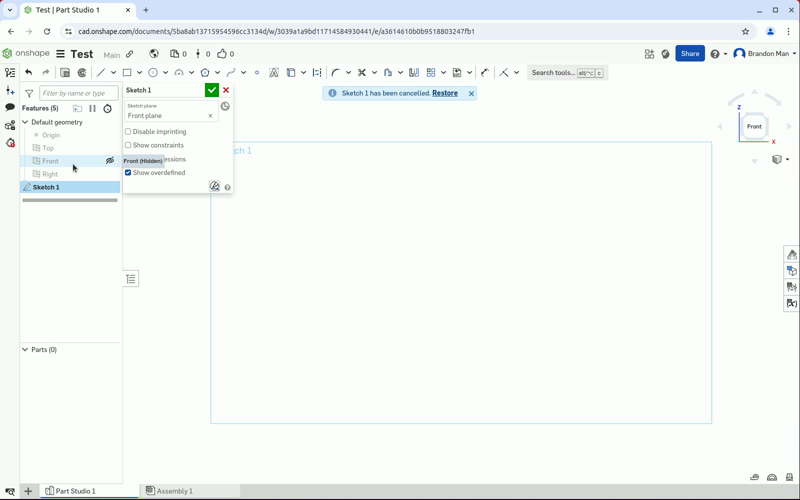
mouse_move(73, 352)
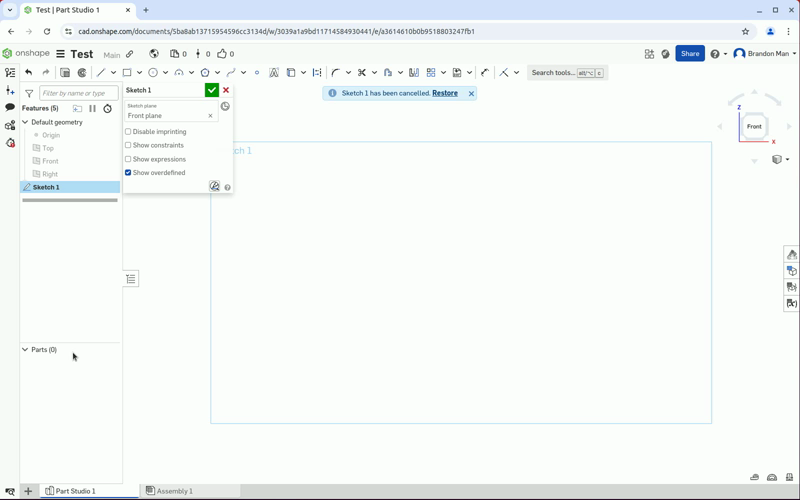
key(y)
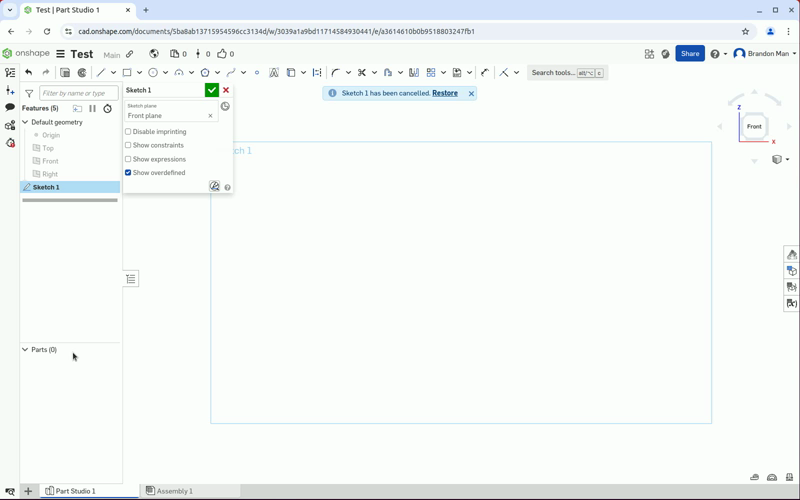
key(l)
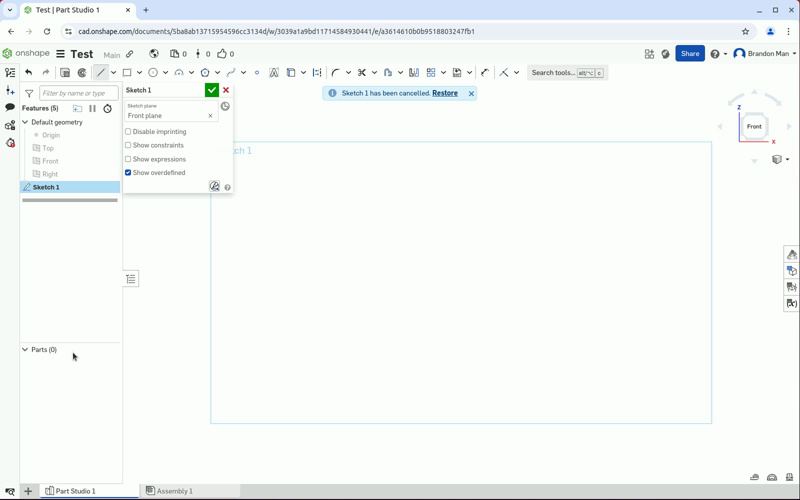
key_down(shift)
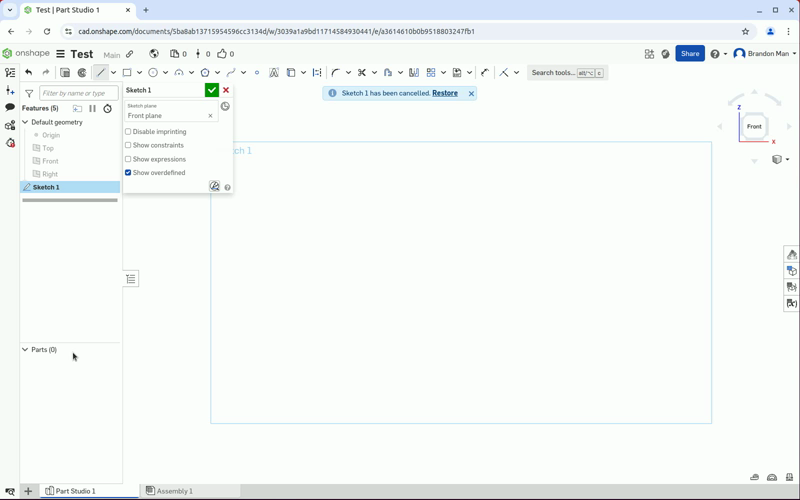
mouse_move(542, 291)
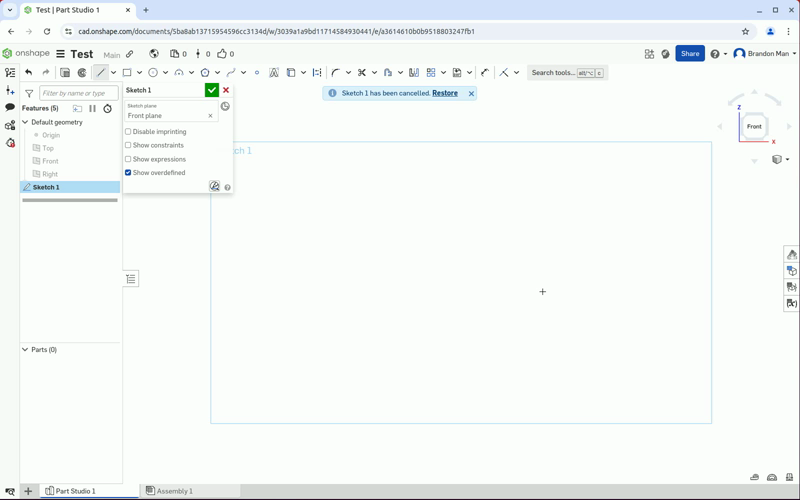
click(542, 291)
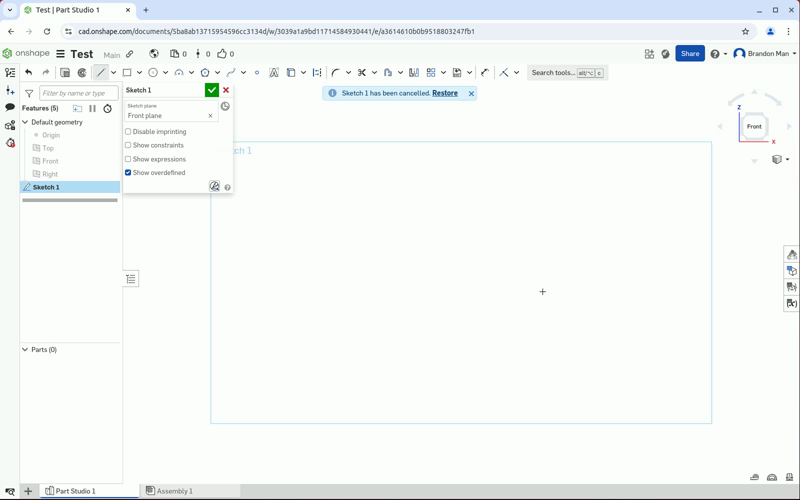
key_up(shift)
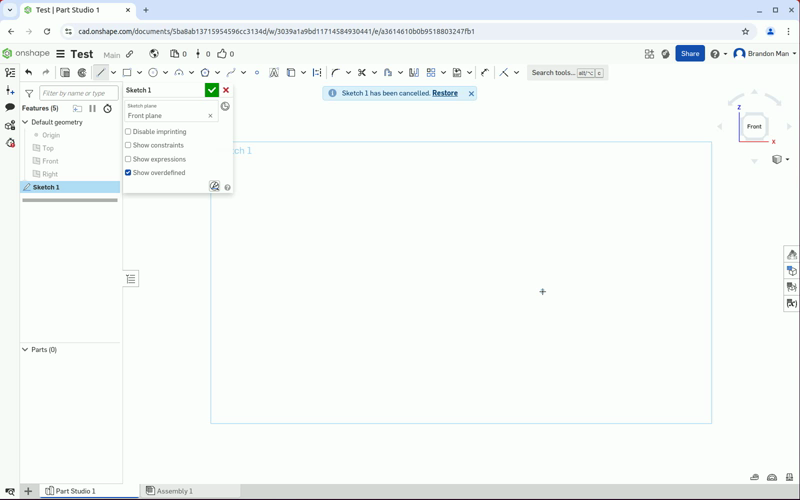
key_down(shift)
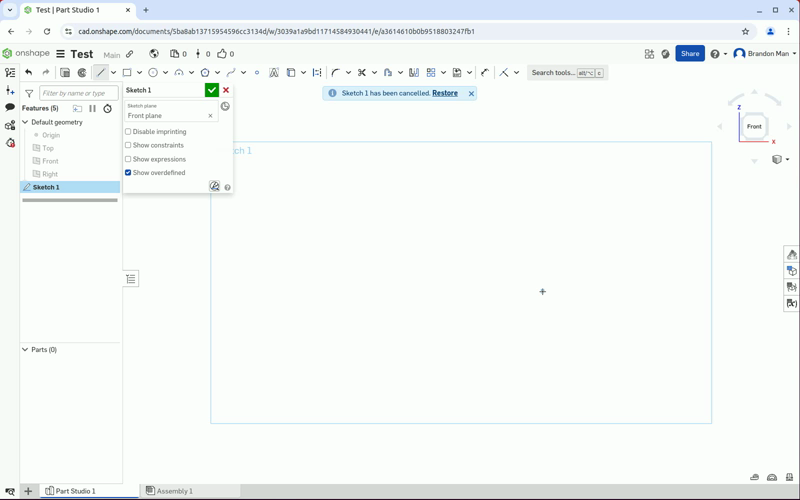
mouse_move(572, 291)
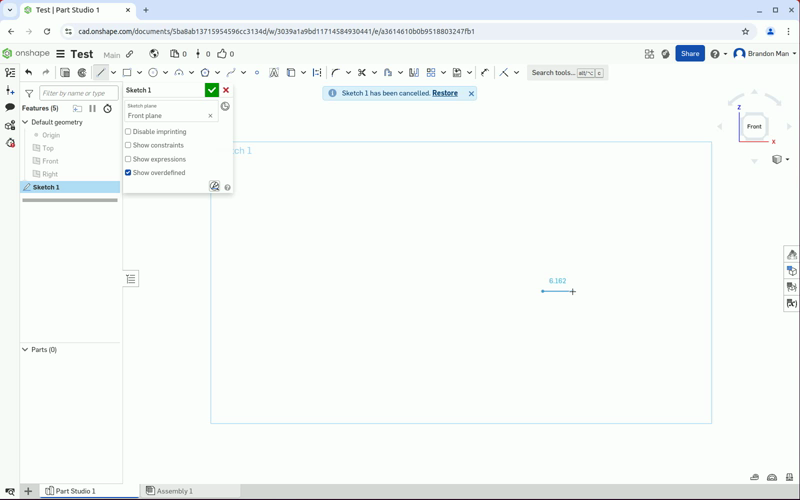
mouse_move(561, 291)
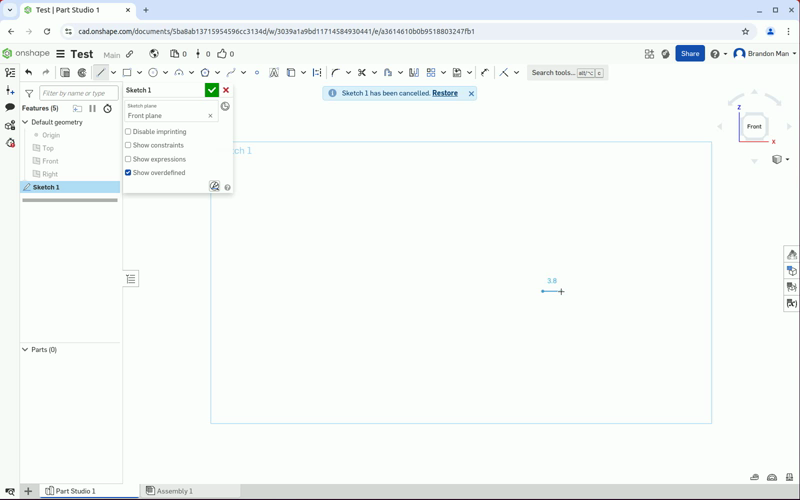
click(561, 291)
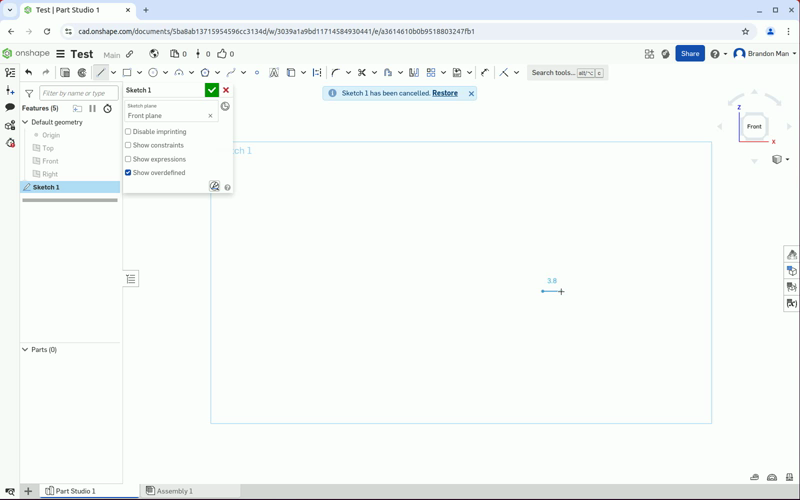
key_up(shift)
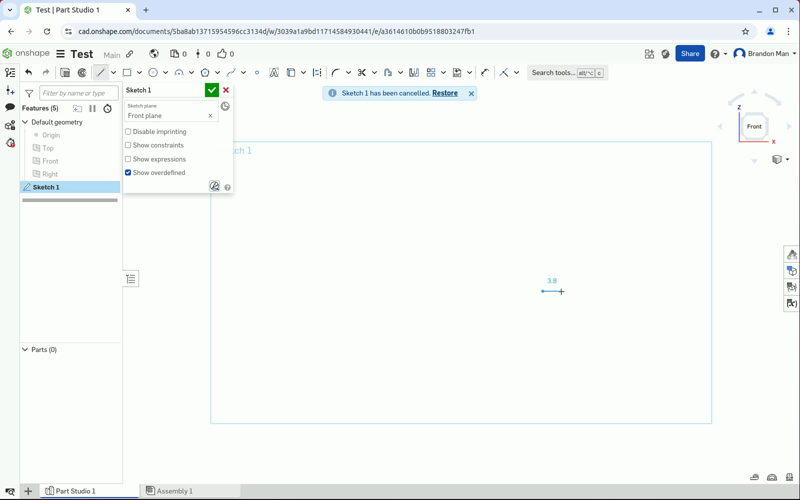
key_down(shift)
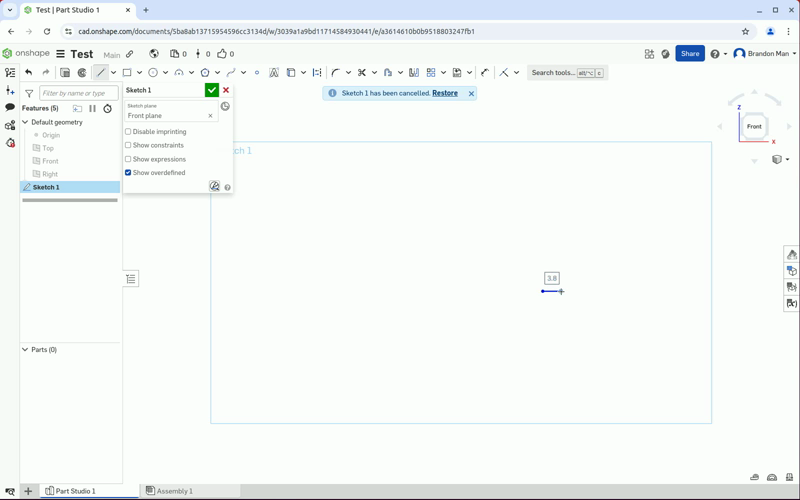
mouse_move(589, 291)
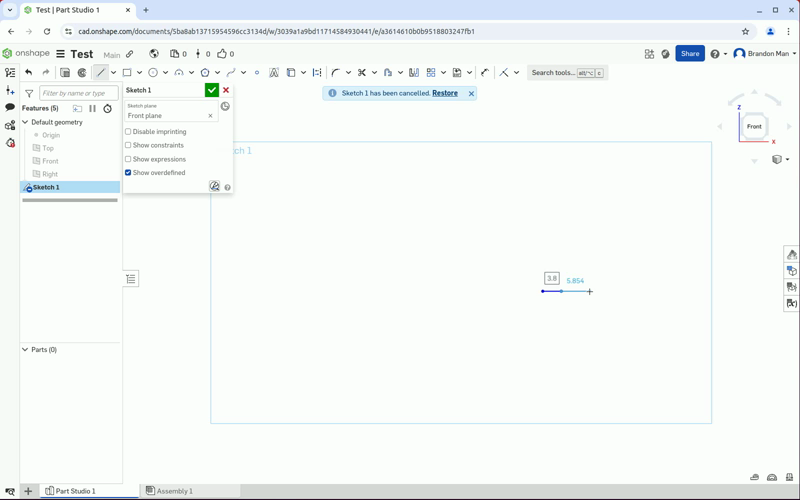
mouse_move(561, 282)
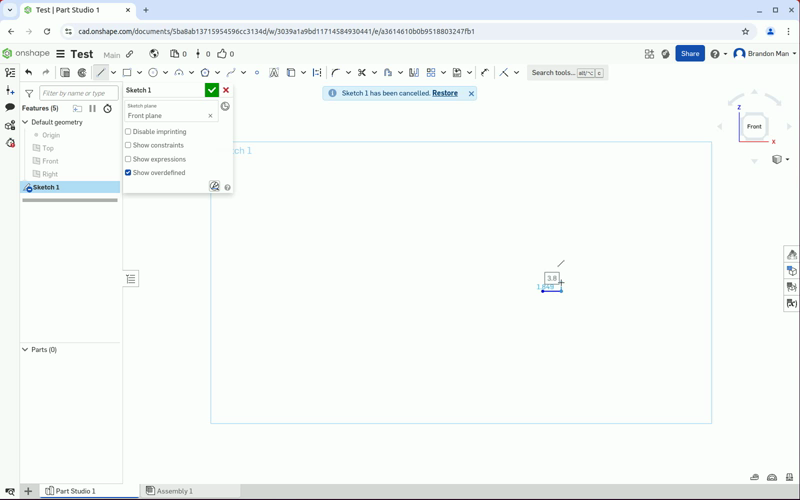
click(561, 282)
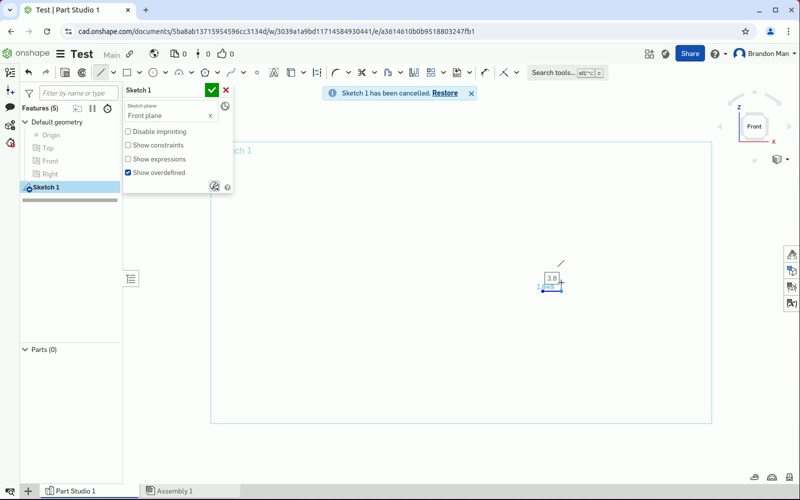
key_up(shift)
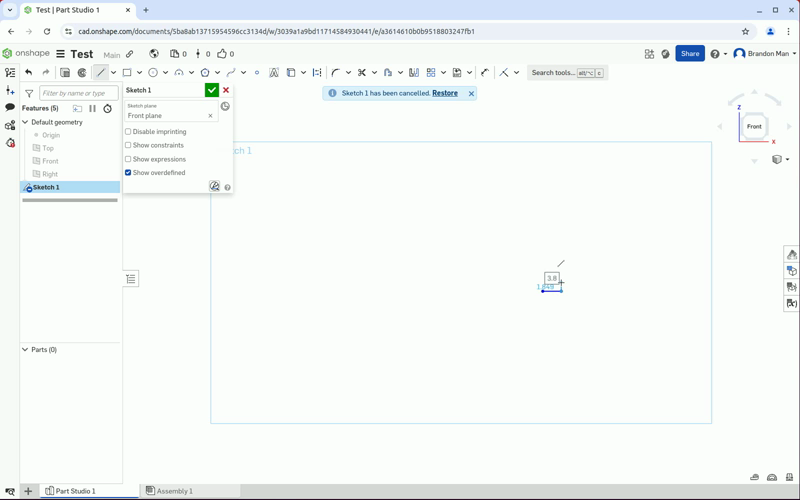
key_down(shift)
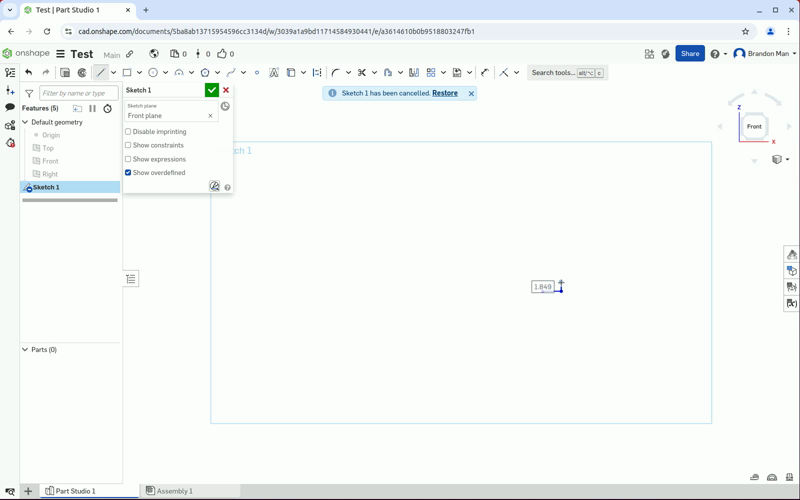
mouse_move(589, 282)
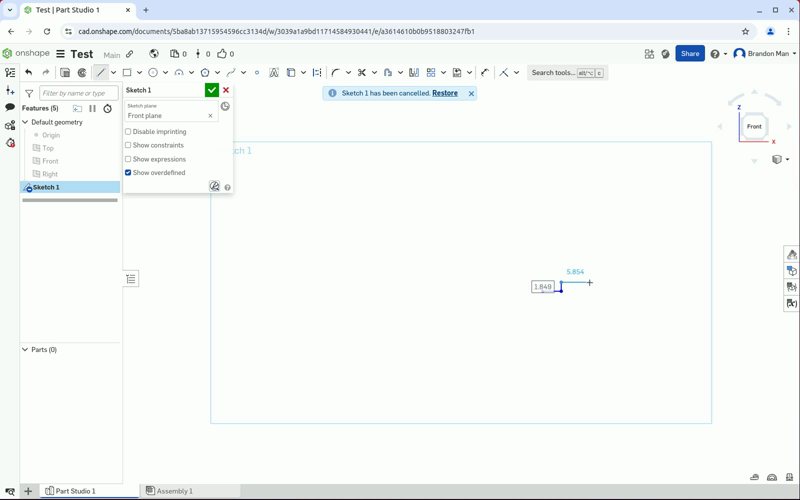
mouse_move(542, 282)
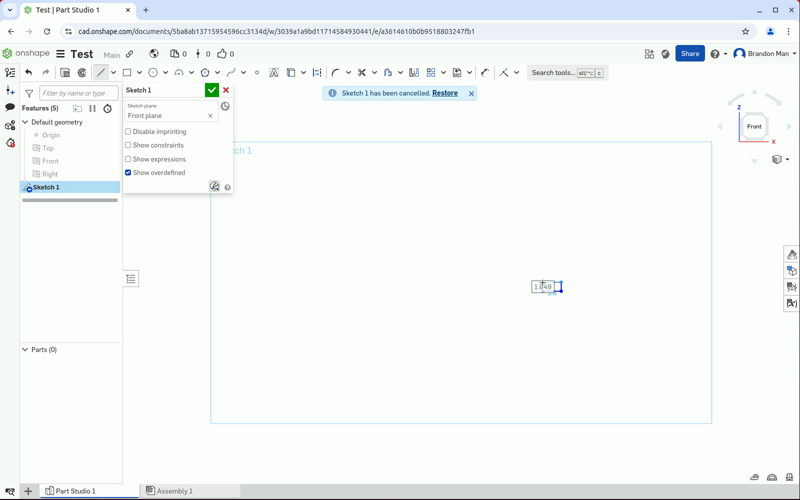
click(542, 282)
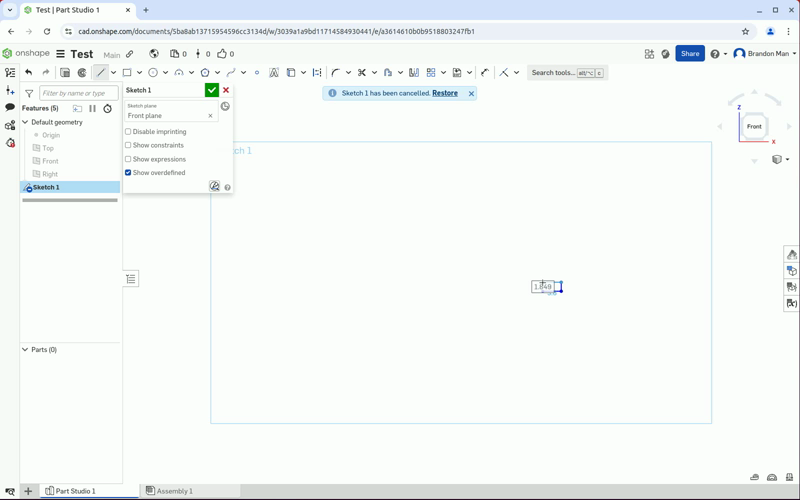
key_up(shift)
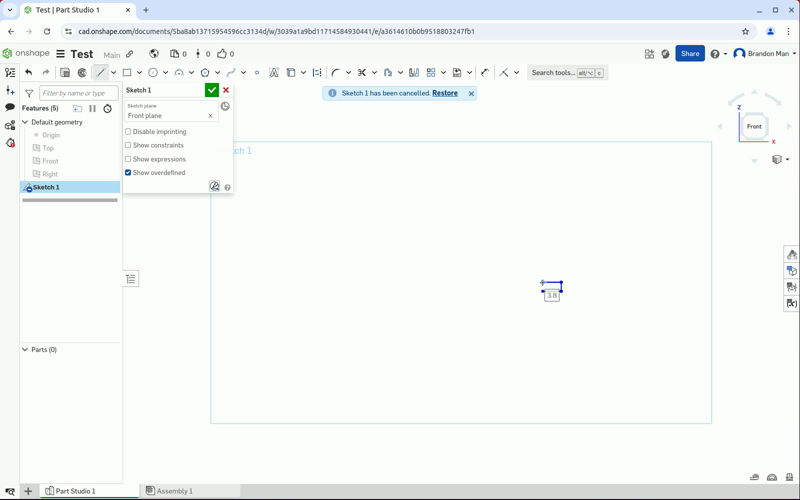
mouse_move(572, 282)
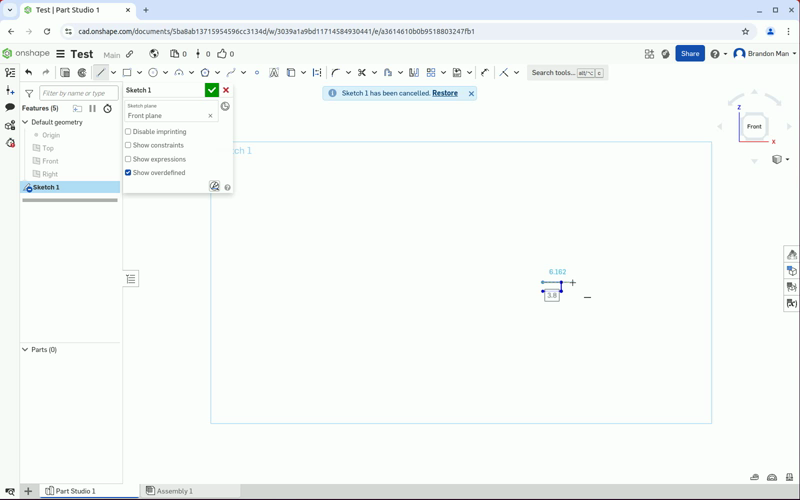
key_down(shift)
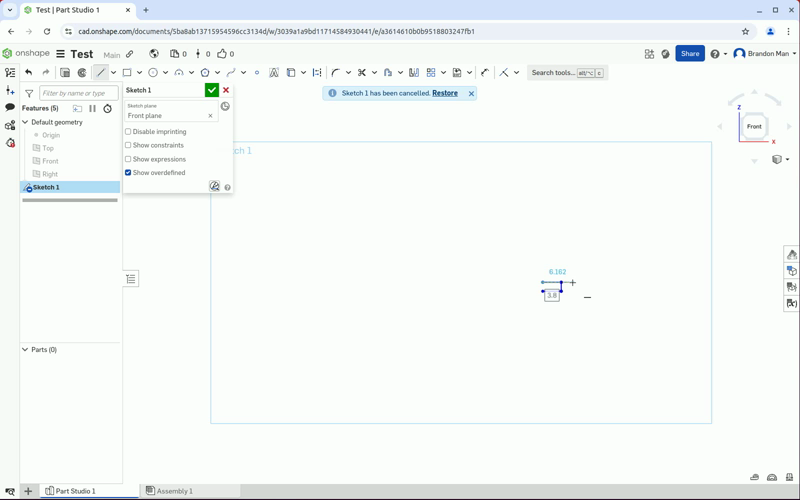
mouse_move(542, 291)
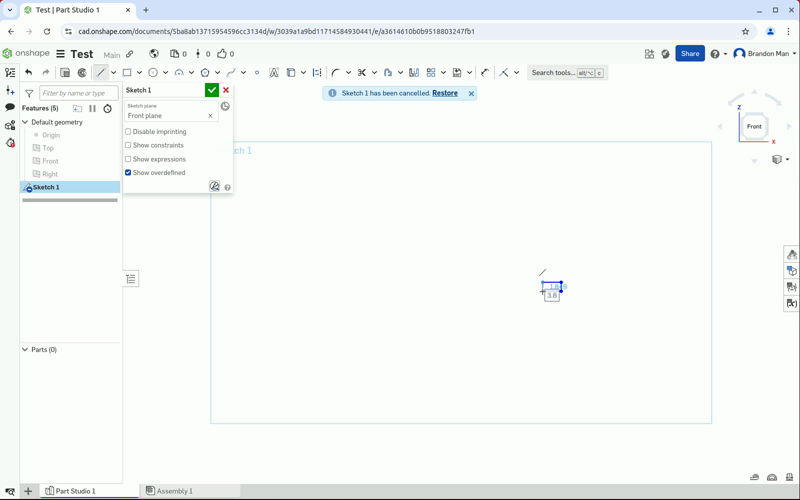
key_up(shift)
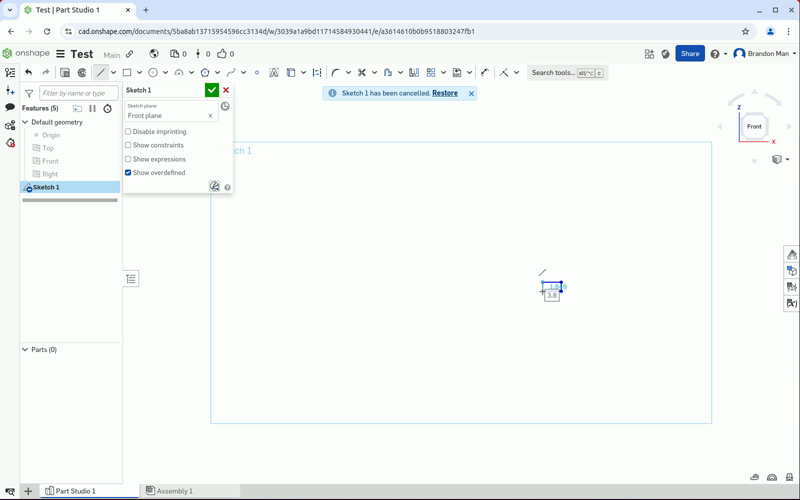
click(542, 291)
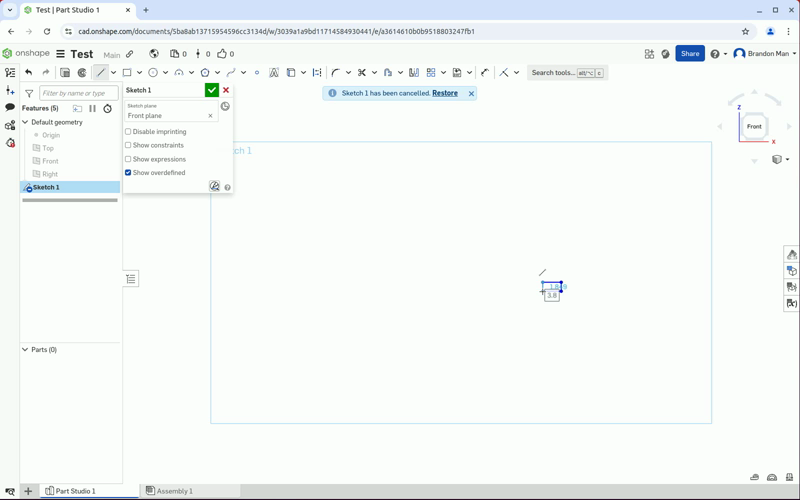
key(esc)
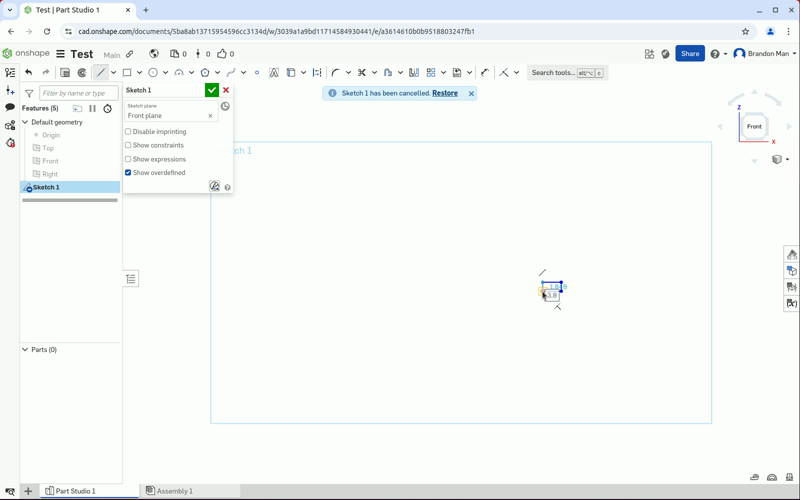
mouse_move(546, 288)
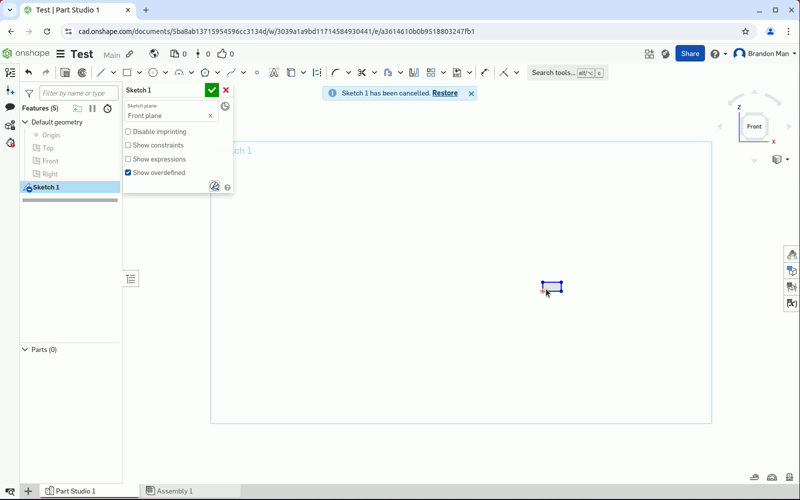
scroll(6)
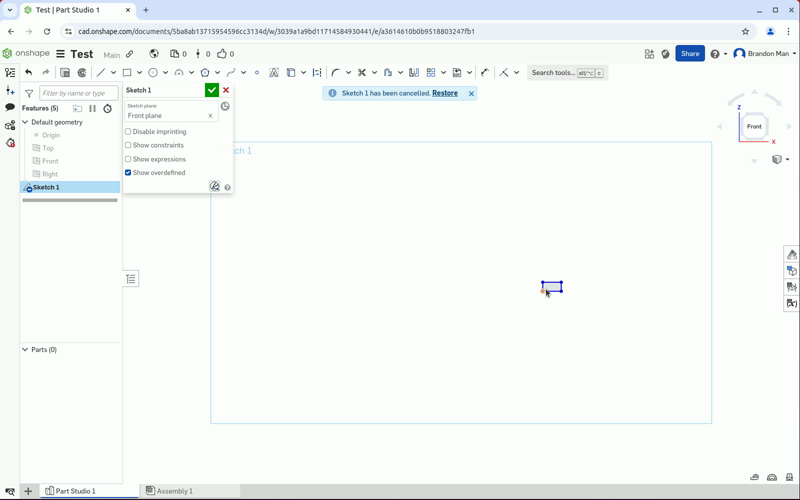
scroll(6)
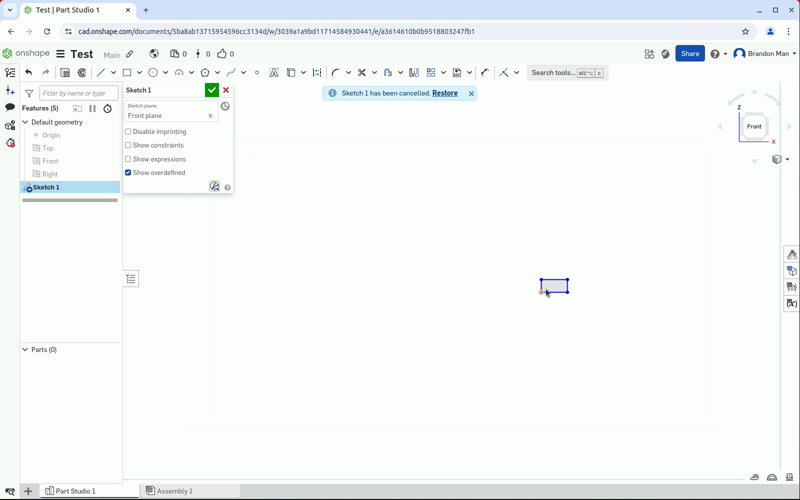
scroll(6)
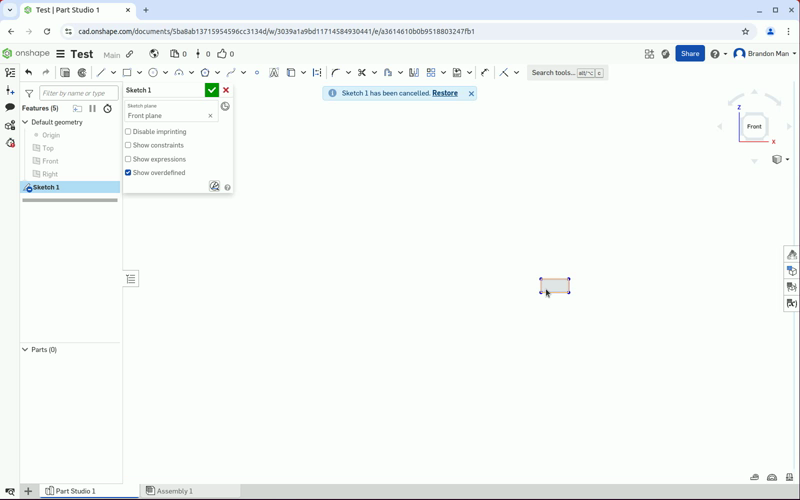
scroll(6)
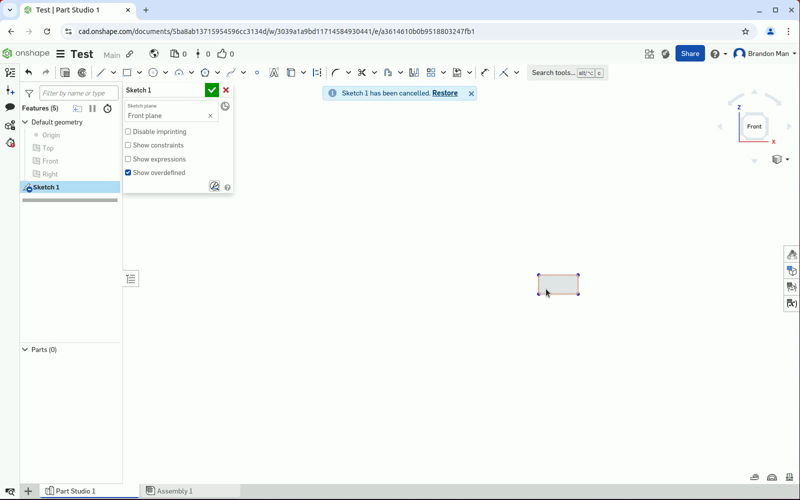
scroll(6)
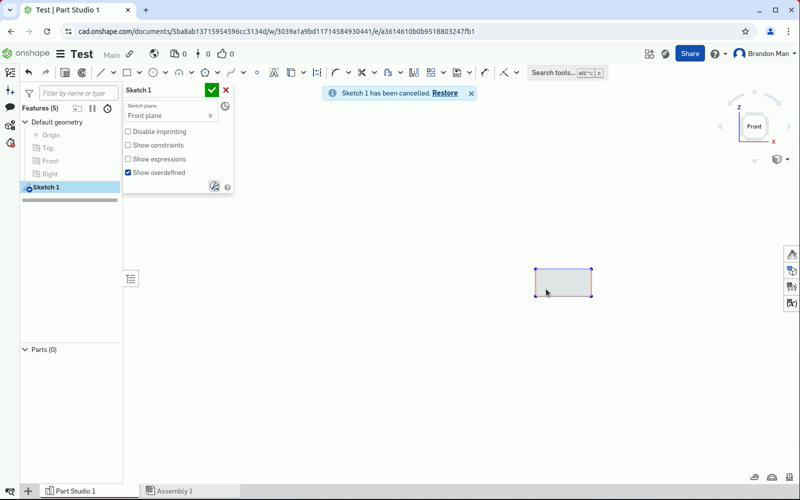
scroll(6)
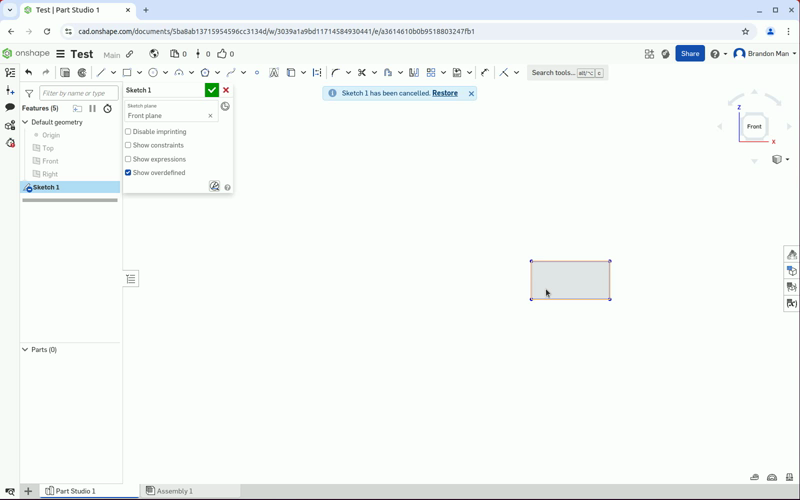
scroll(6)
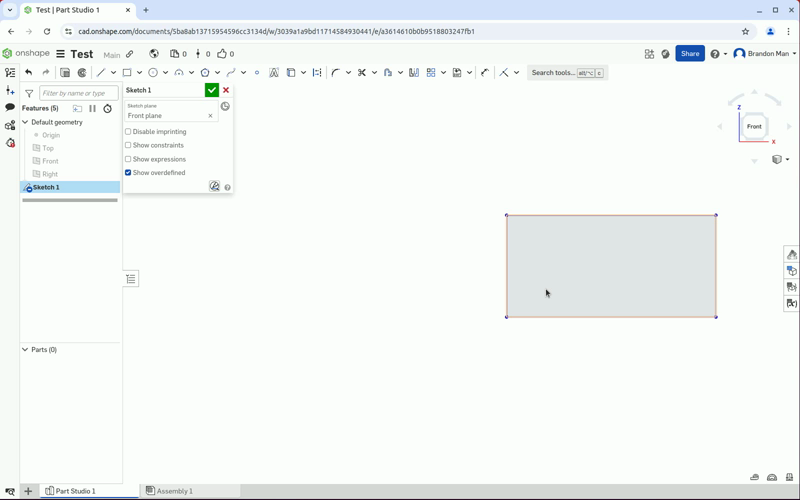
click(546, 288)
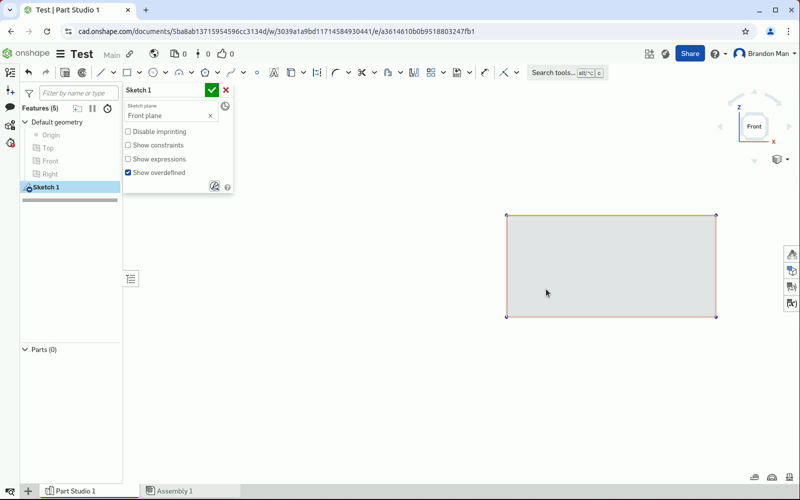
scroll(-6)
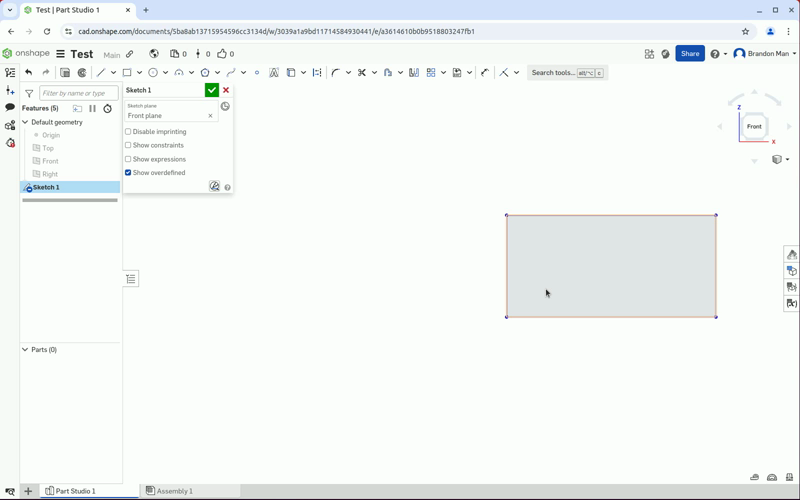
scroll(-6)
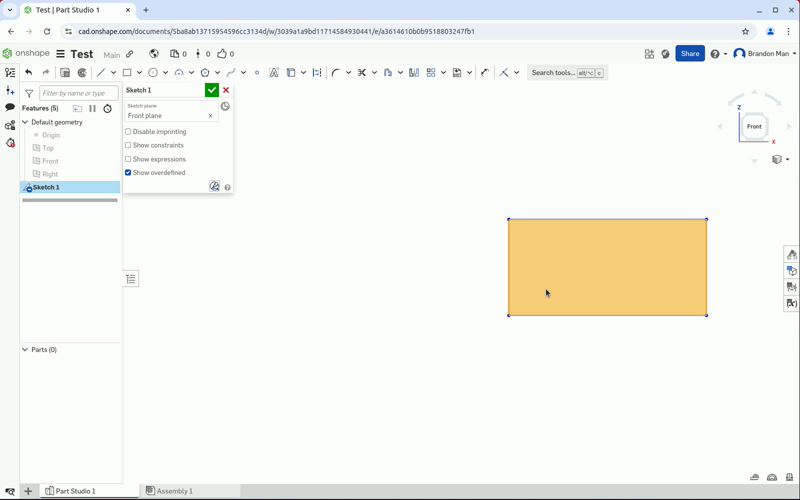
scroll(-6)
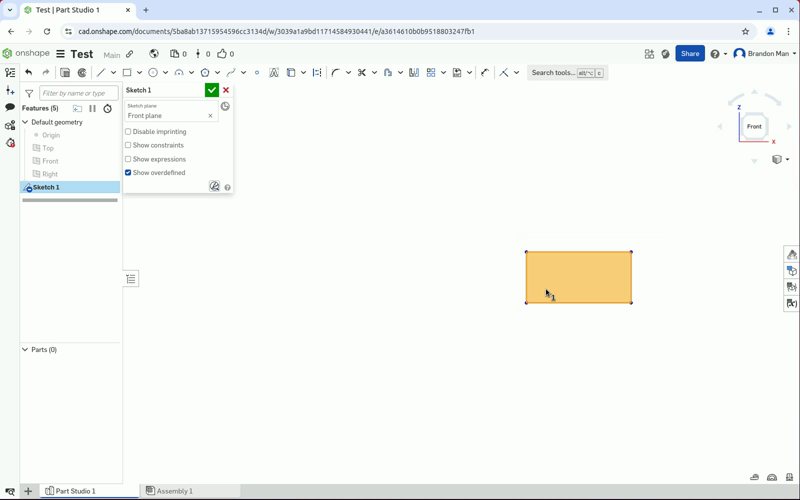
scroll(-6)
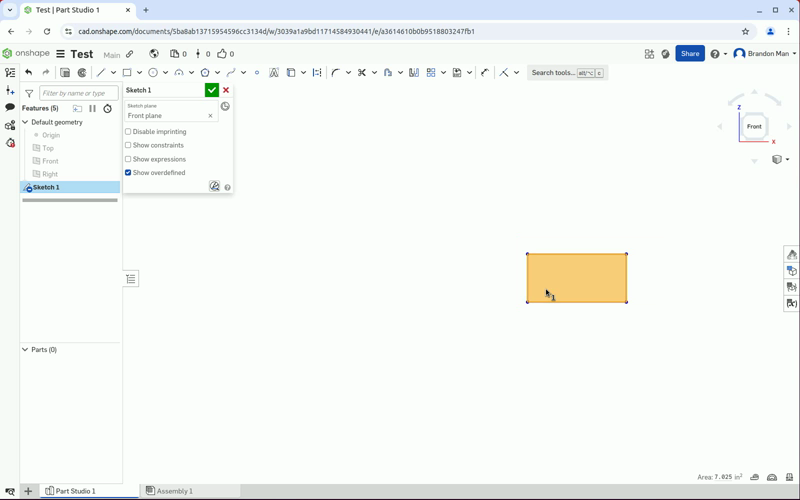
scroll(-6)
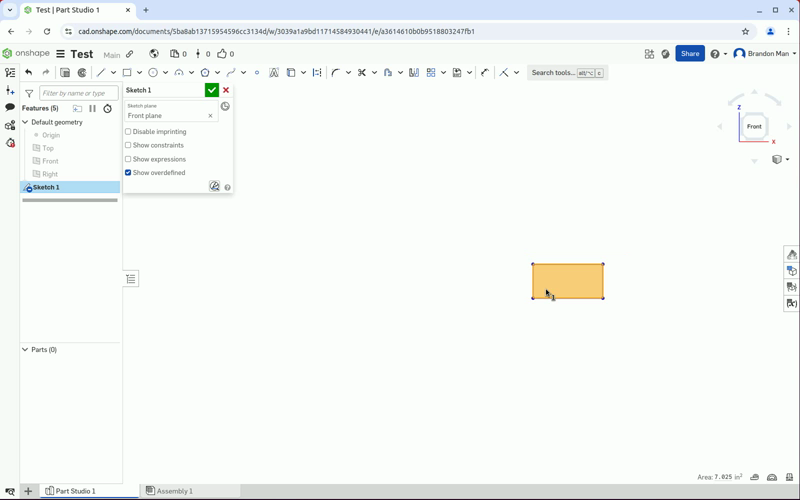
scroll(-6)
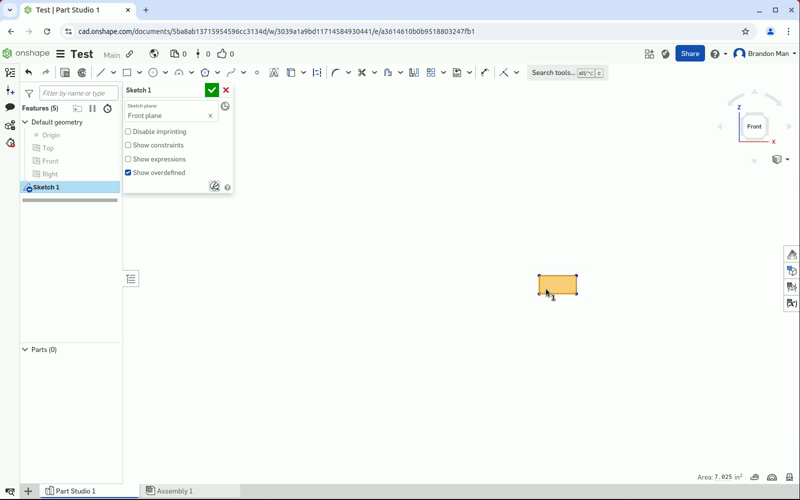
scroll(-6)
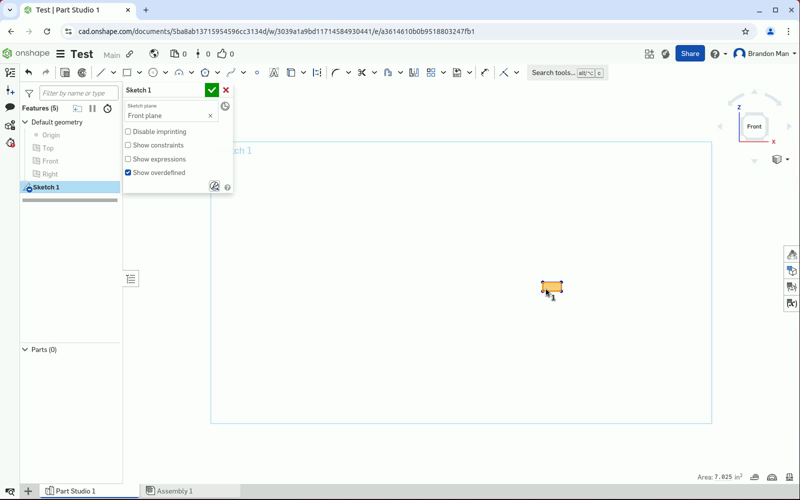
mouse_move(73, 352)
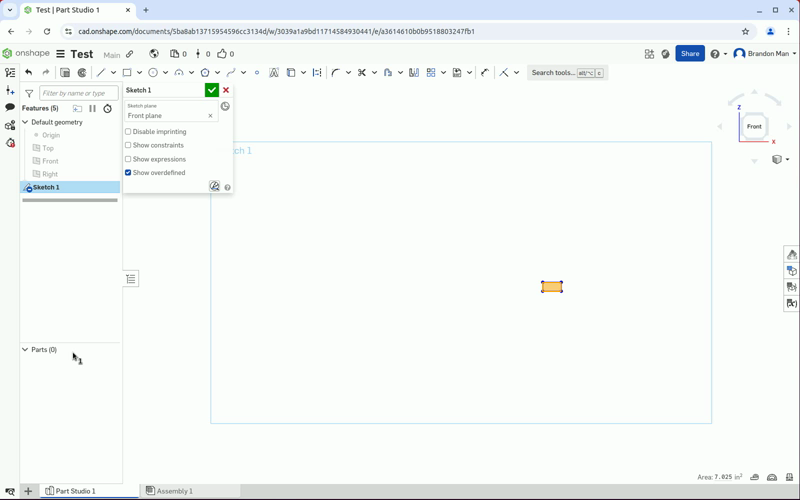
key(shift+y)
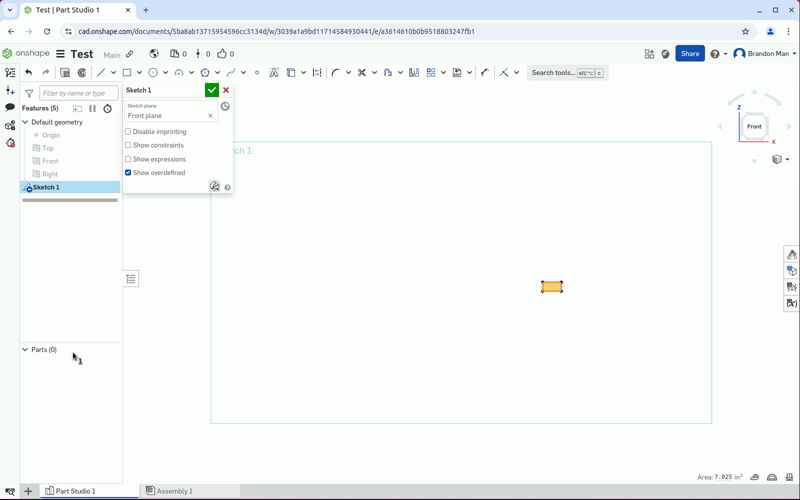
key(shift+e)
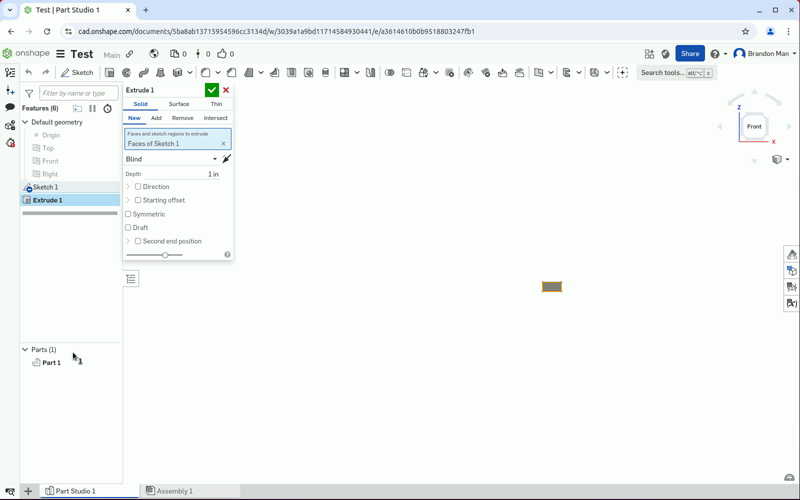
mouse_move(143, 106)
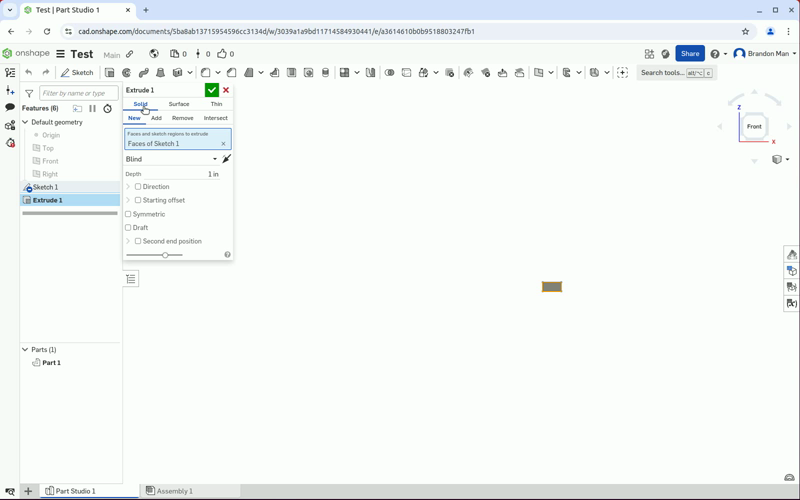
click(143, 106)
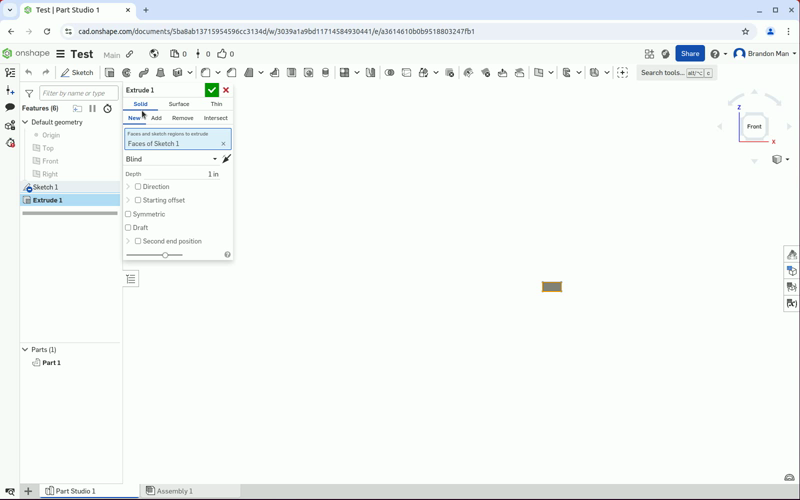
mouse_move(137, 120)
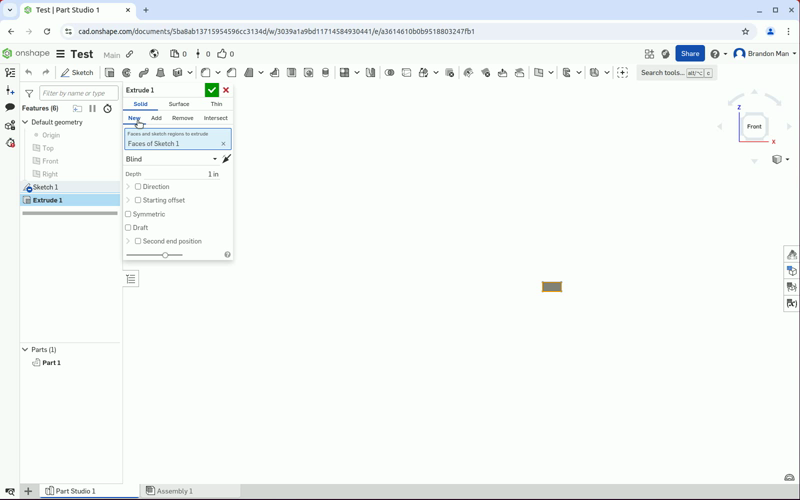
click(137, 120)
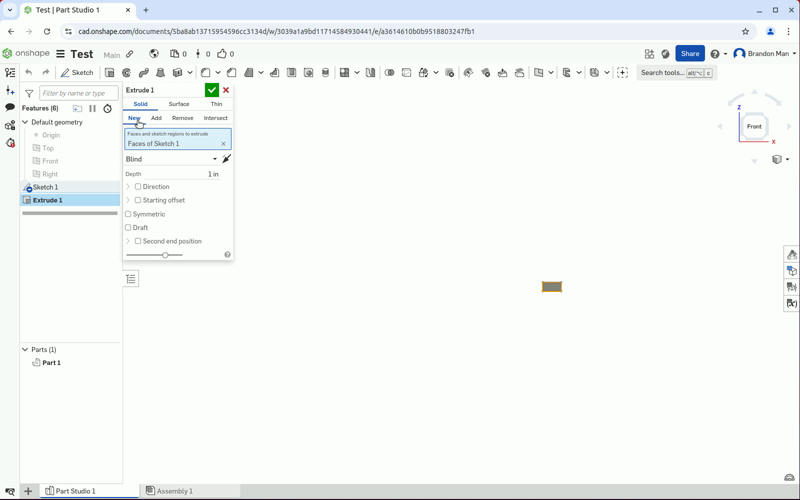
key(tab, 4)
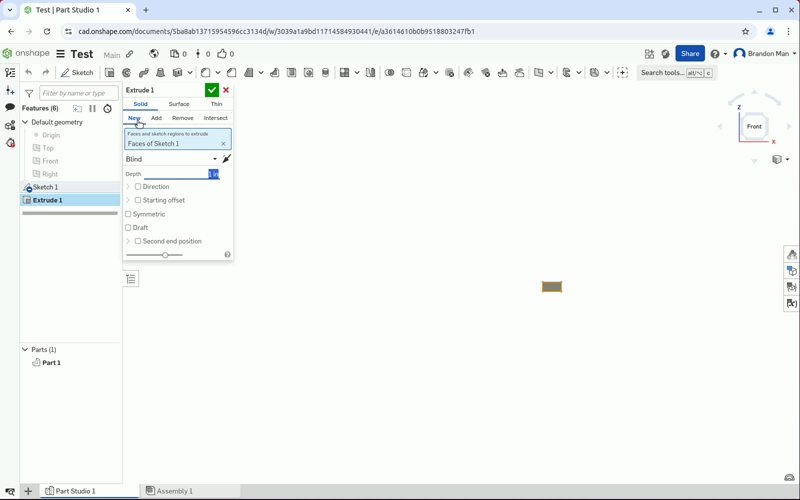
text(1.685)
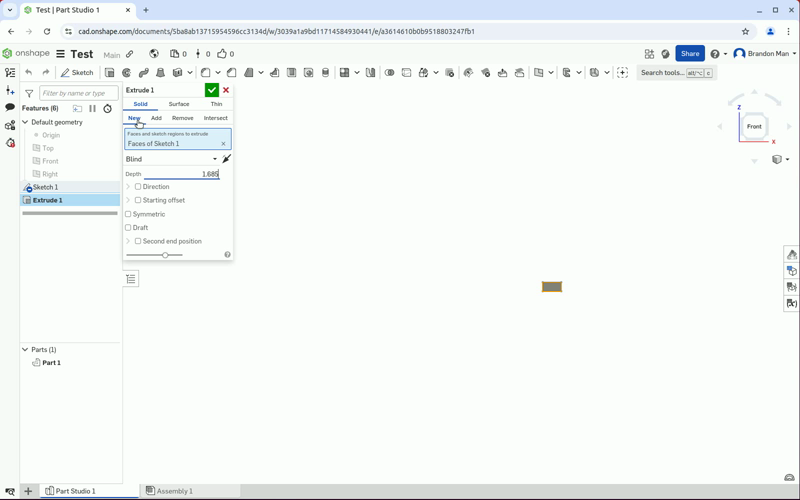
key(enter)
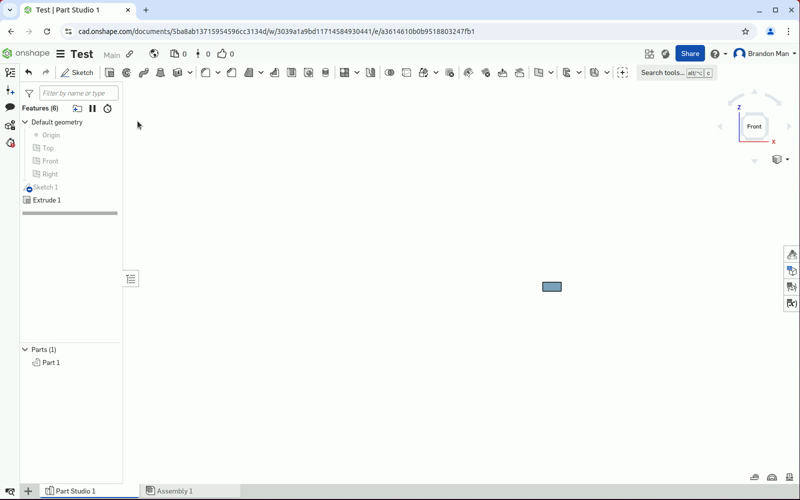
key(shift+h)
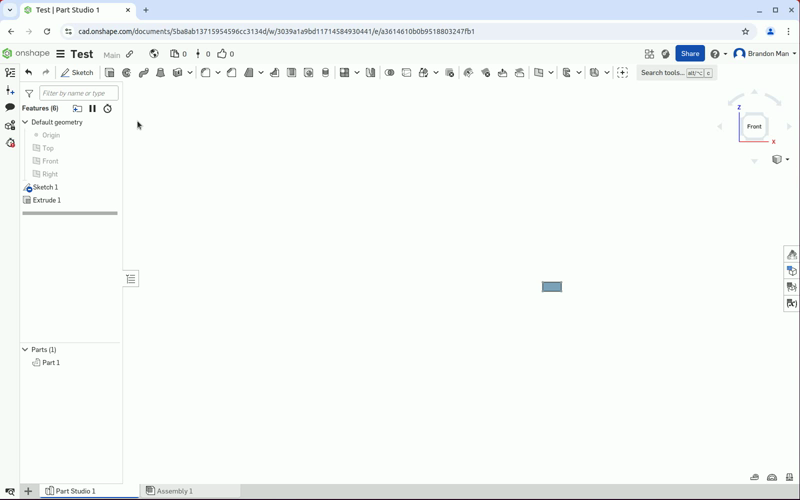
key(shift+h)
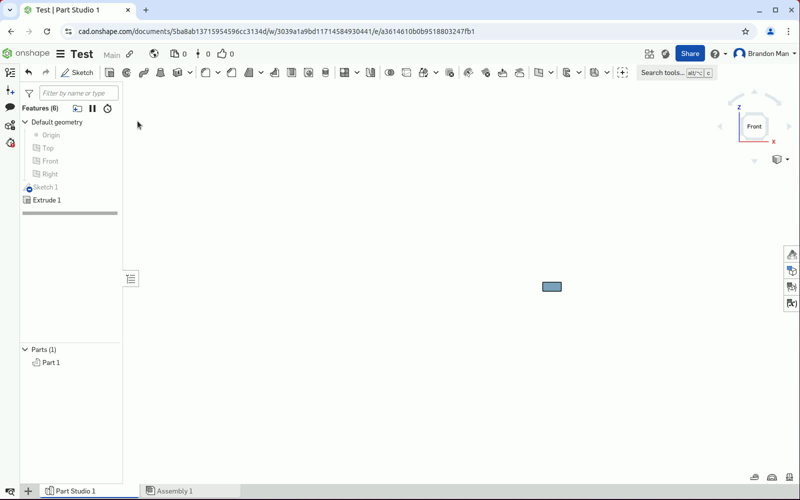
mouse_move(73, 189)
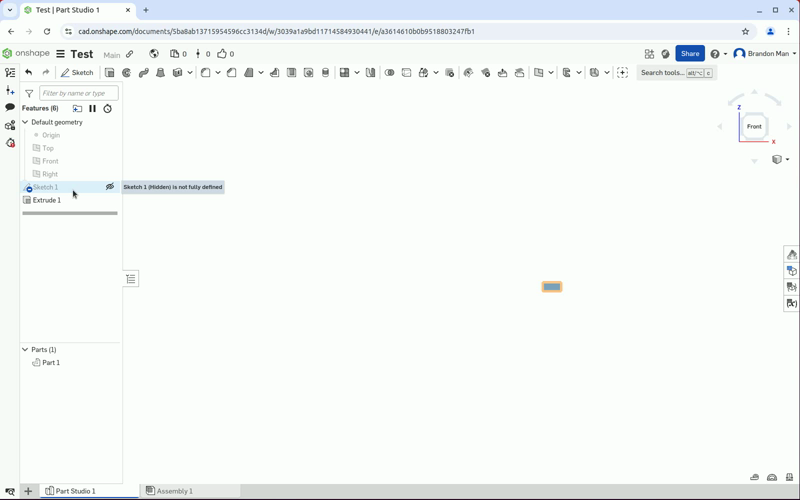
click(73, 189)
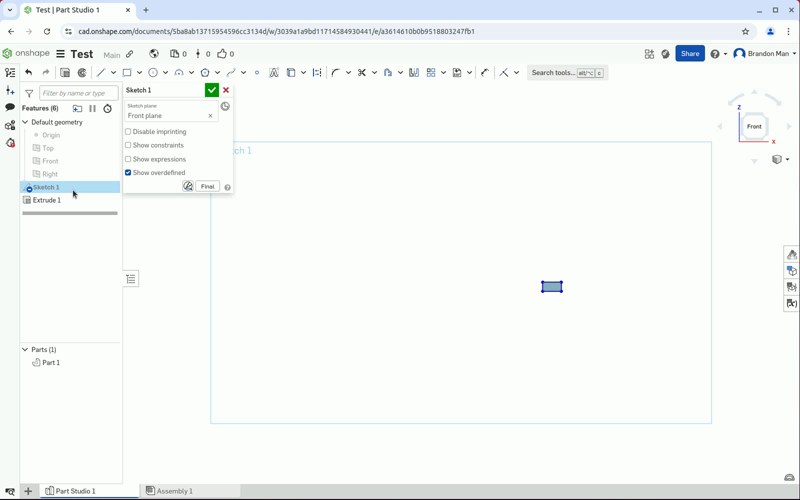
mouse_move(229, 92)
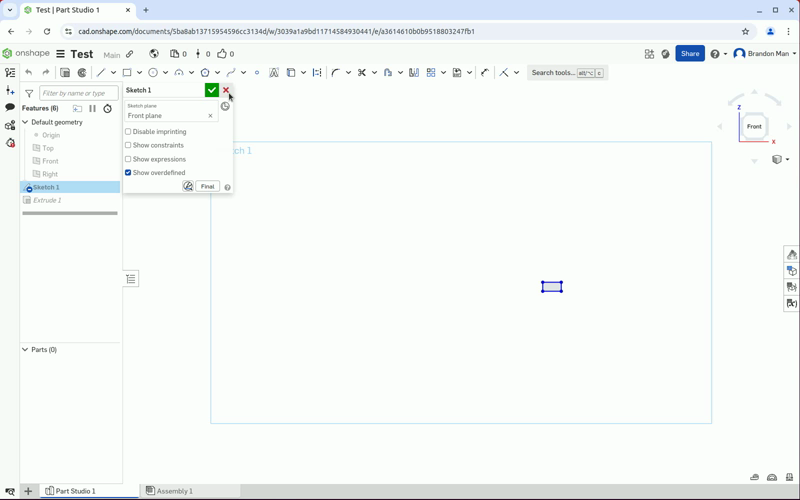
click(229, 92)
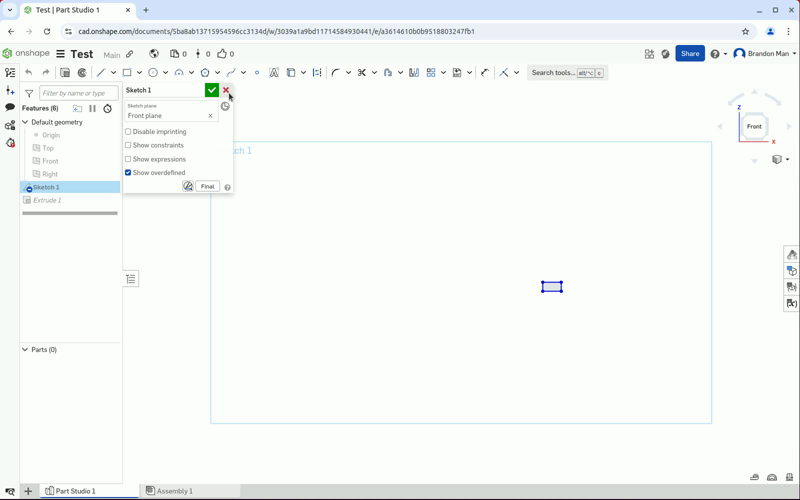
key(shift+s)
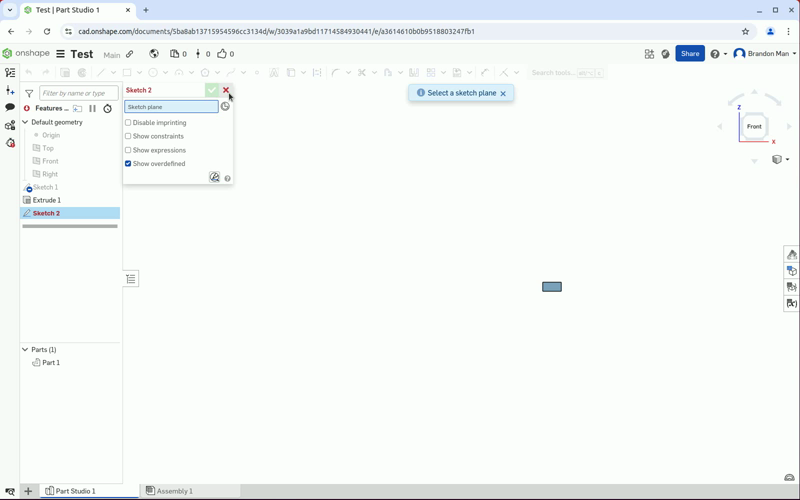
mouse_move(73, 163)
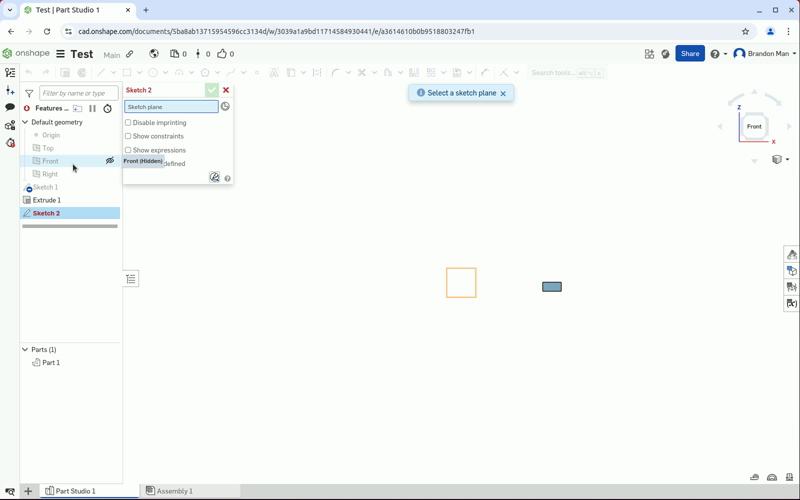
click(73, 163)
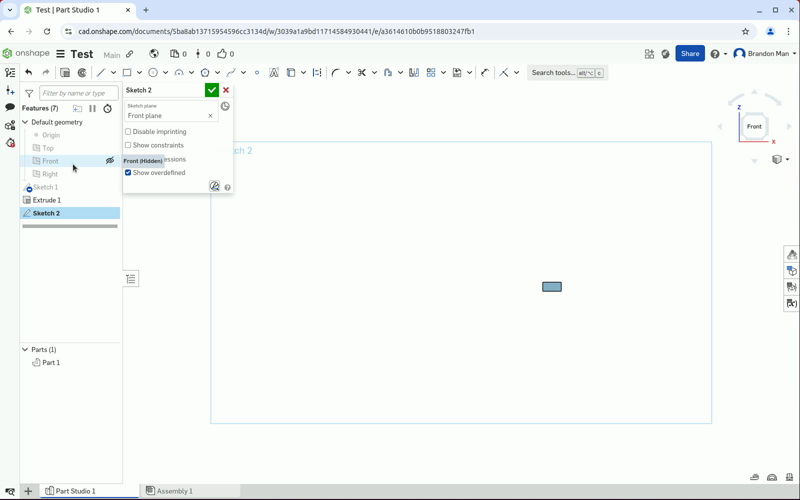
mouse_move(73, 352)
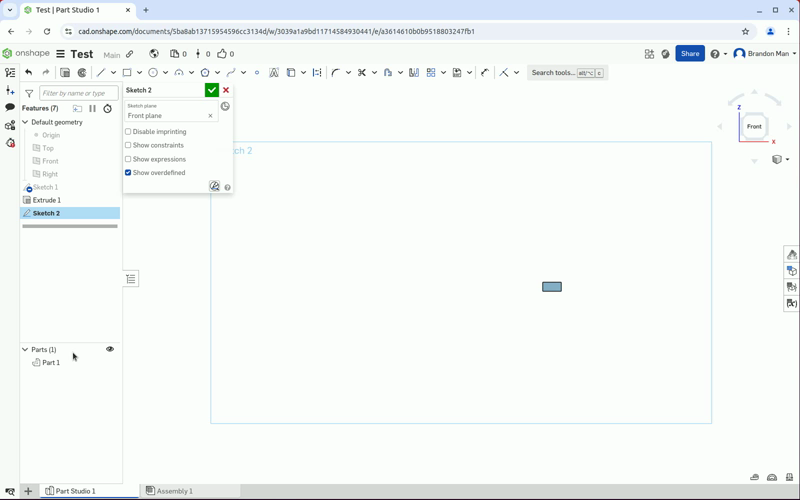
key(y)
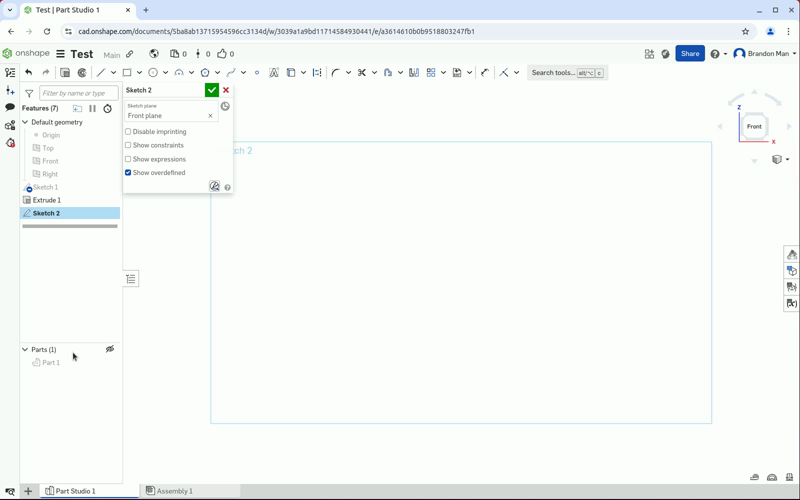
key(l)
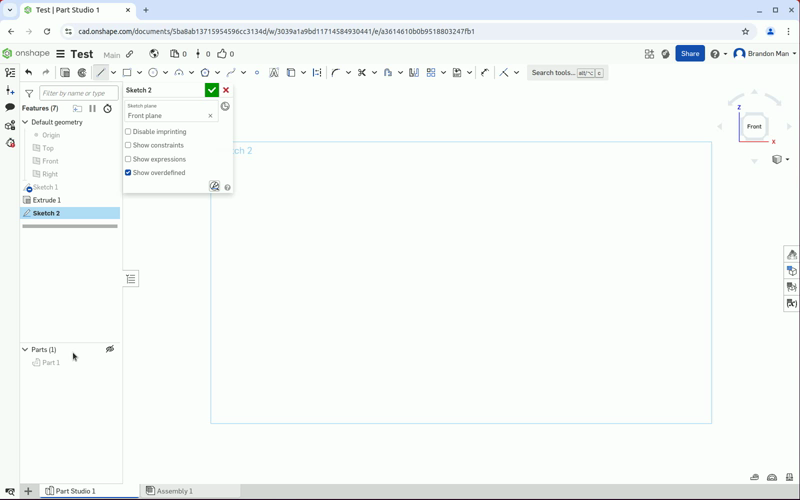
key_down(shift)
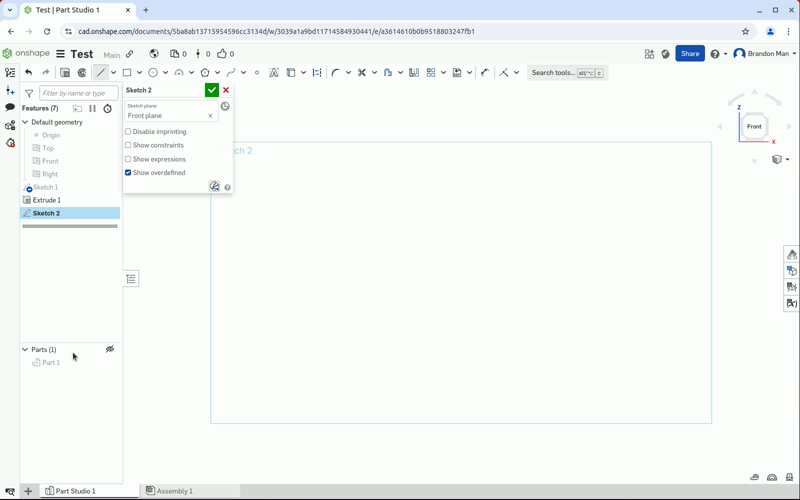
mouse_move(473, 291)
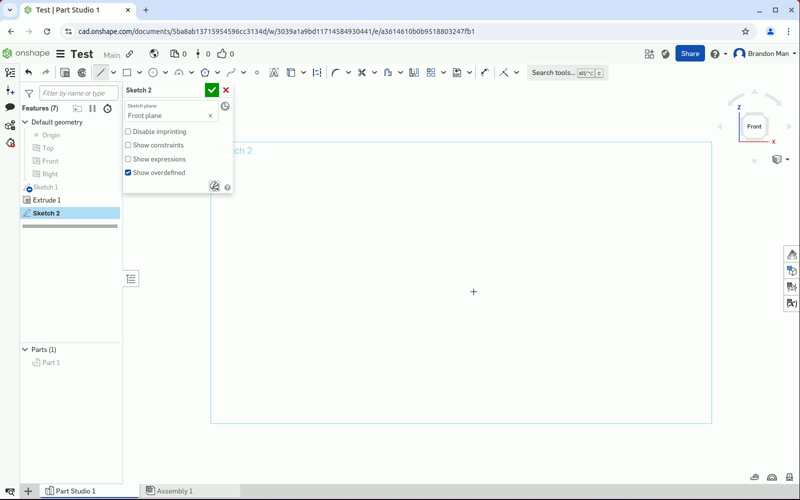
click(473, 291)
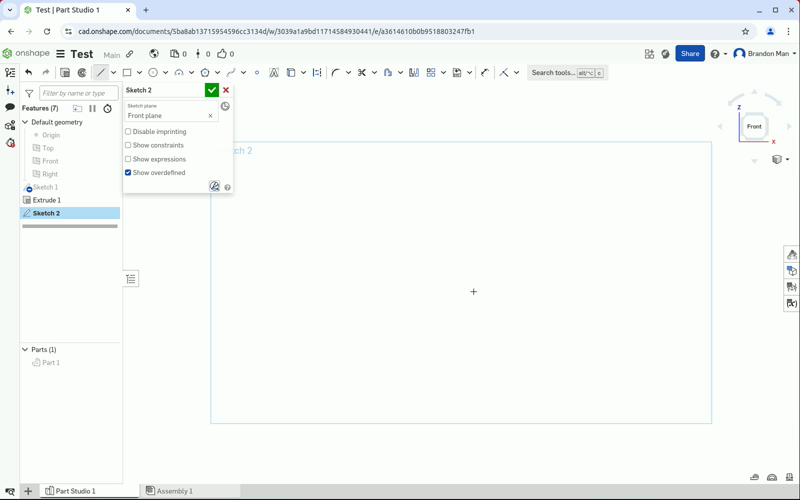
key_up(shift)
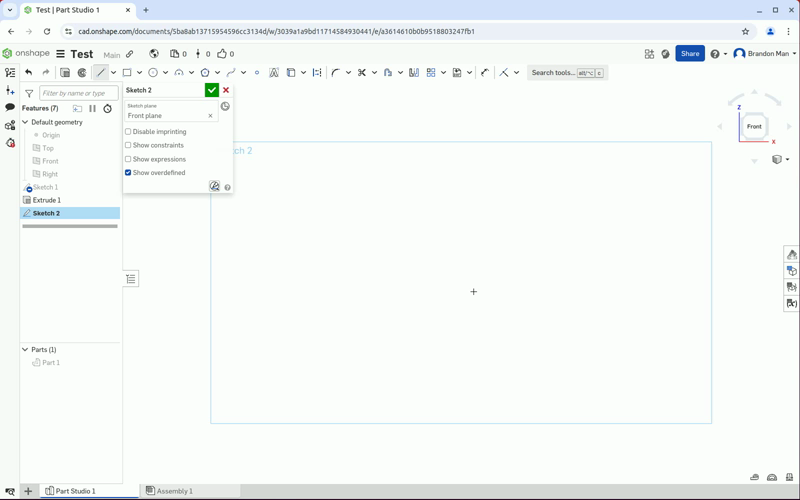
key_down(shift)
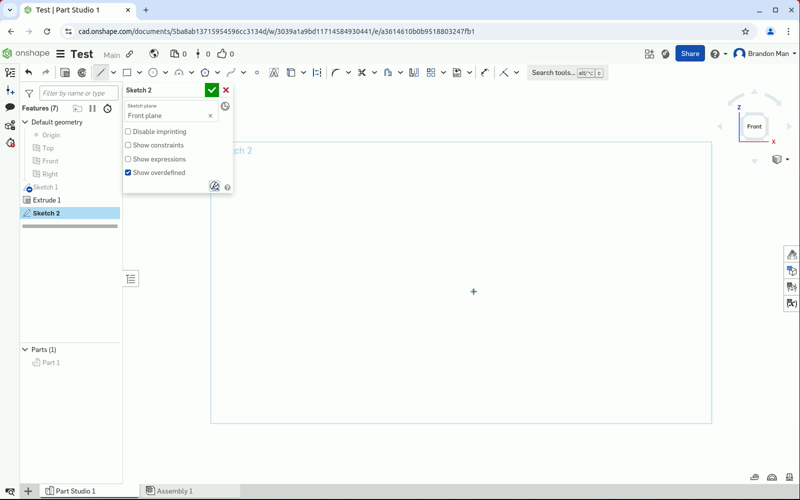
mouse_move(503, 291)
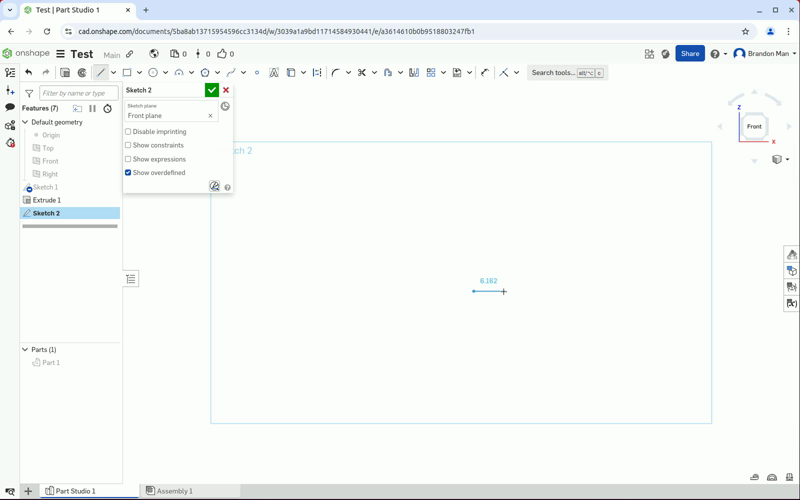
mouse_move(492, 291)
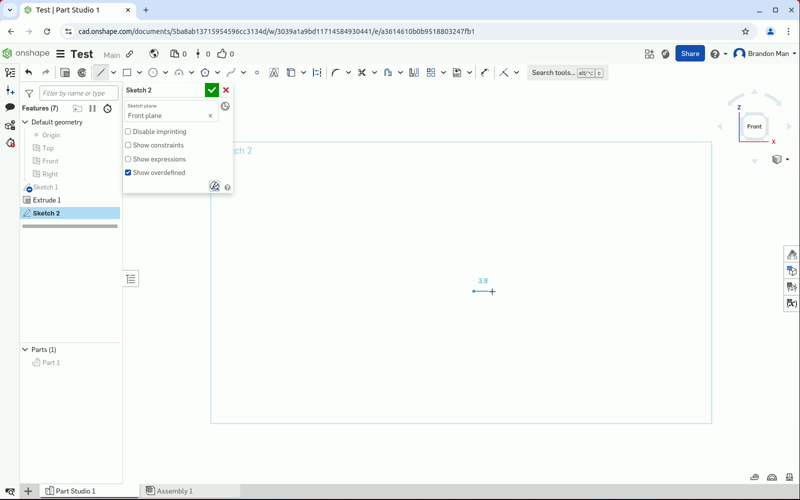
click(492, 291)
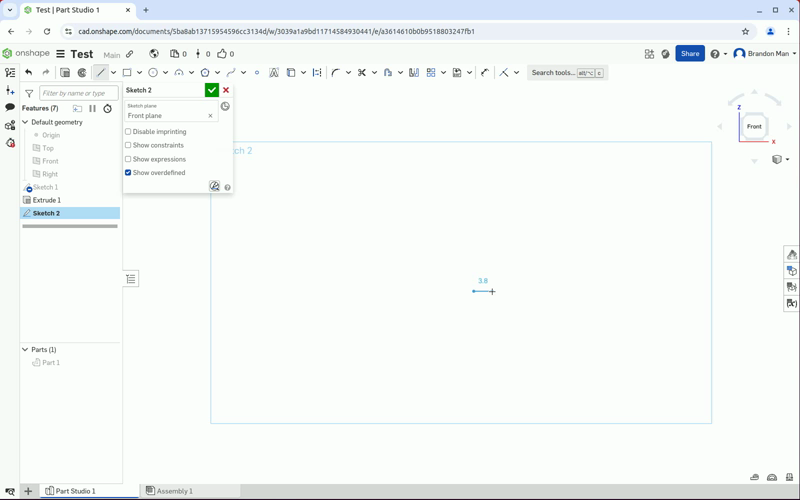
key_up(shift)
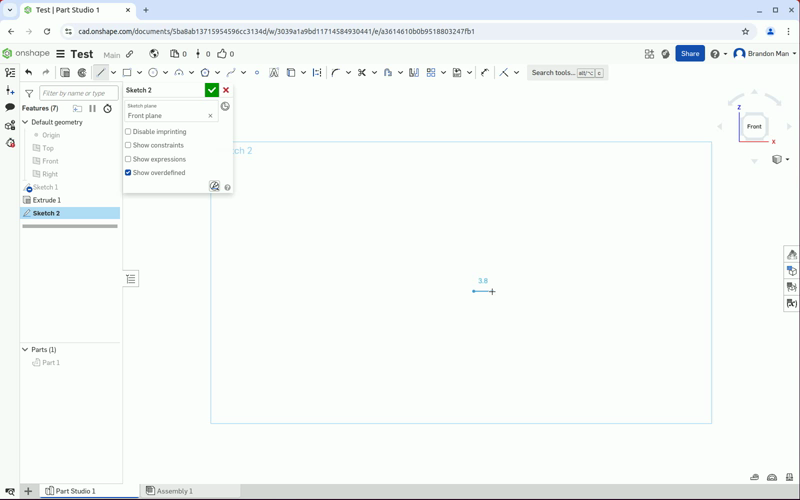
key_down(shift)
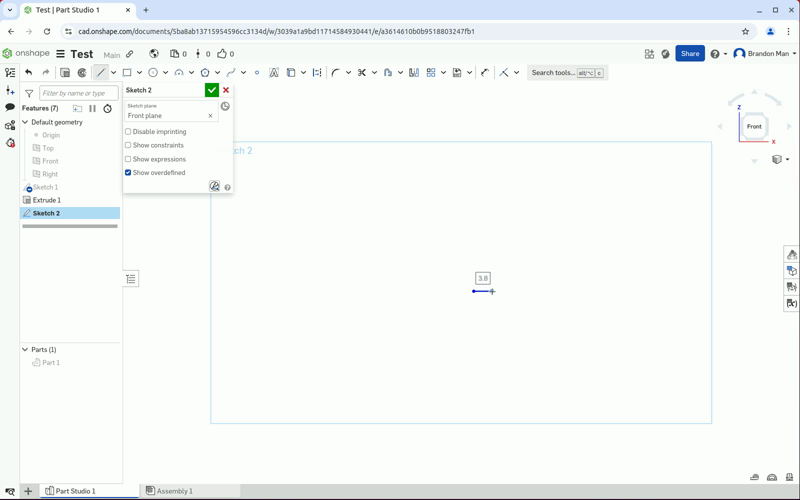
mouse_move(522, 291)
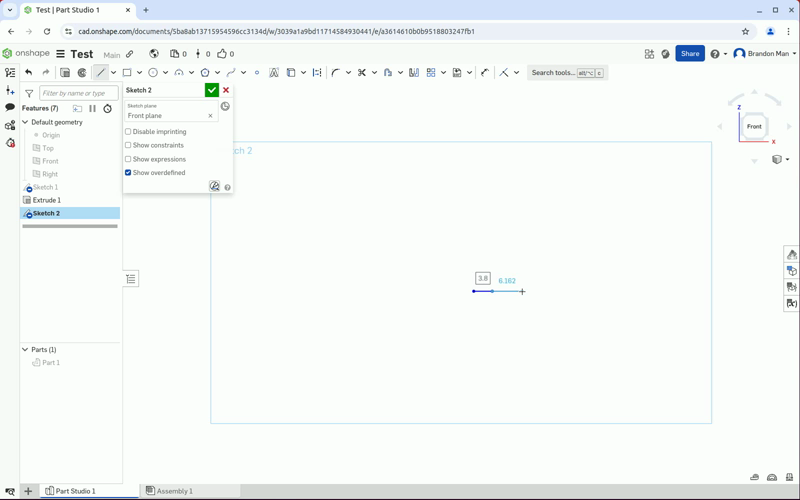
mouse_move(492, 282)
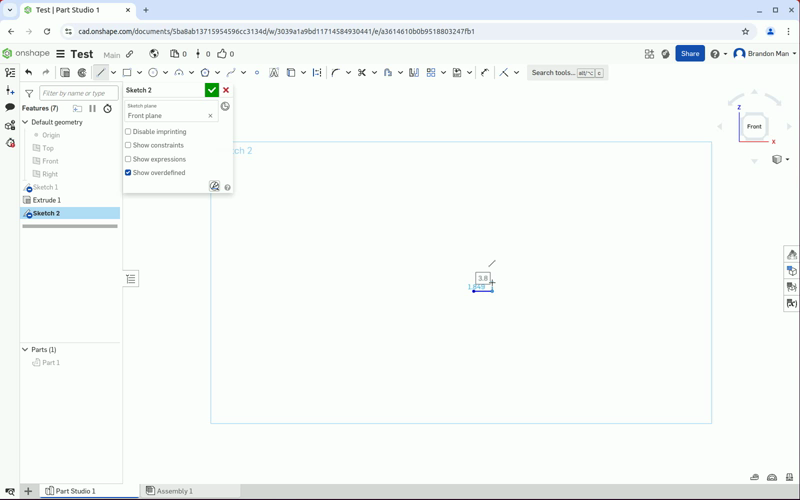
click(492, 282)
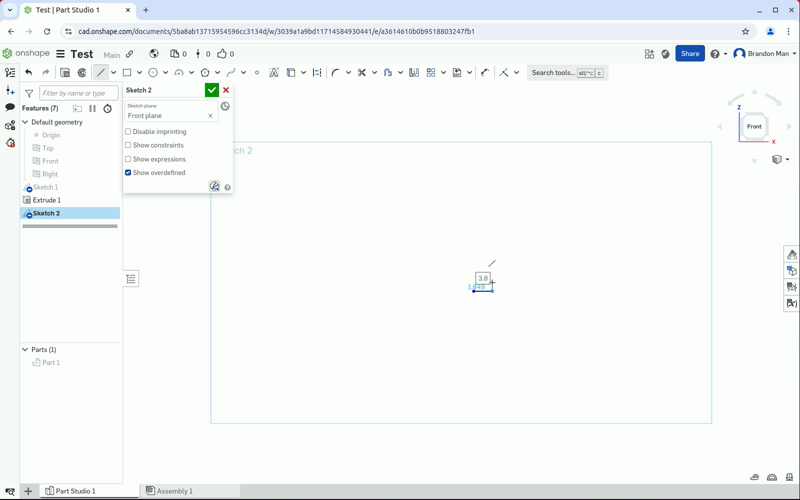
key_up(shift)
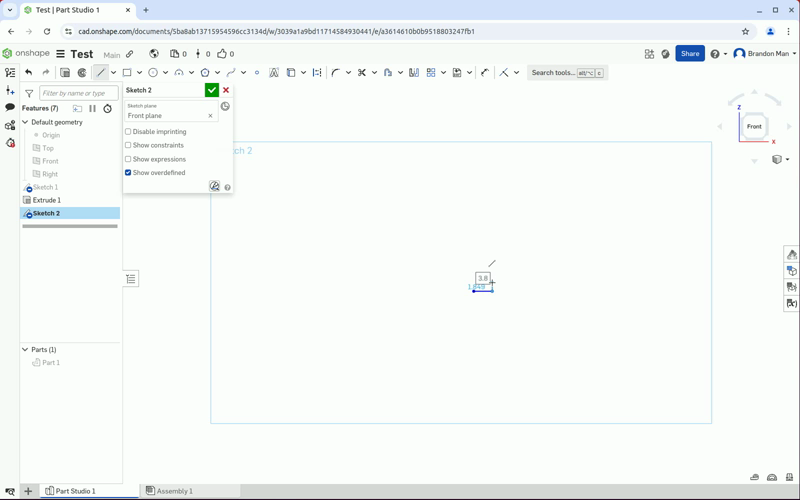
key_down(shift)
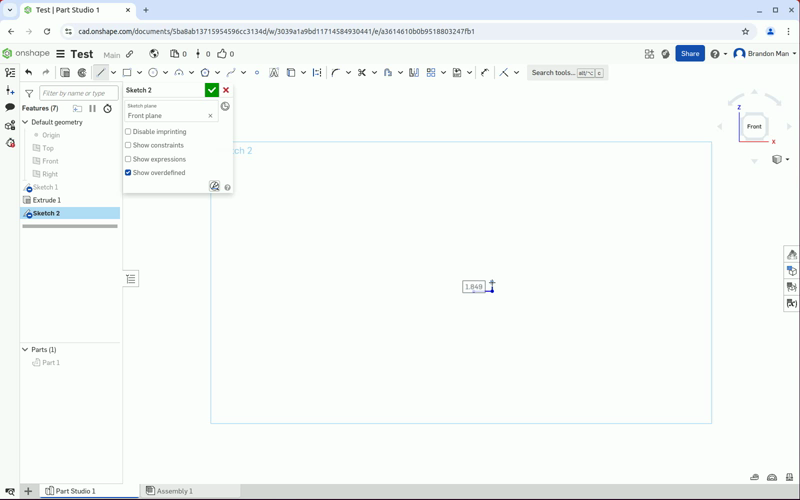
mouse_move(522, 282)
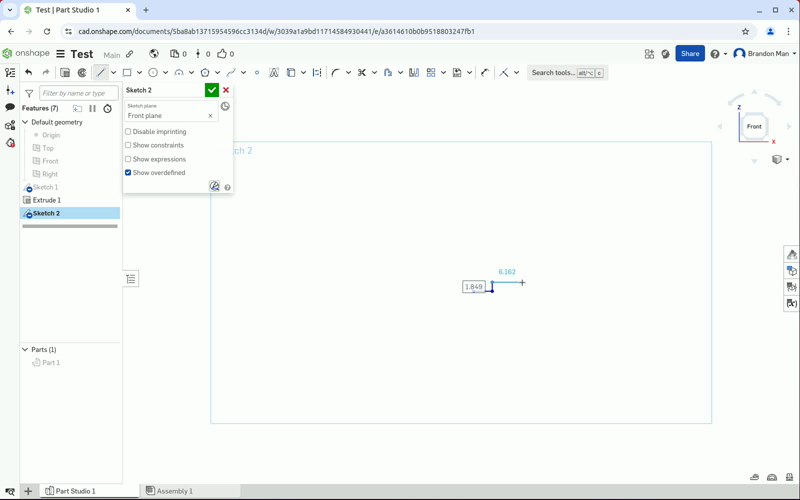
mouse_move(473, 282)
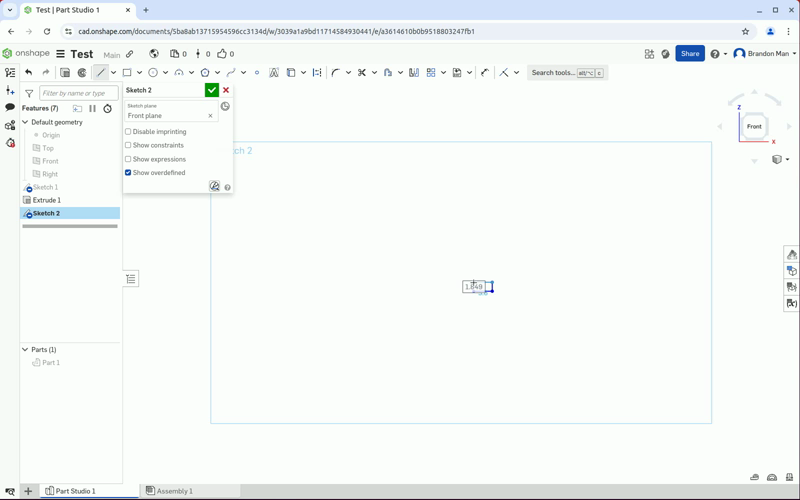
click(473, 282)
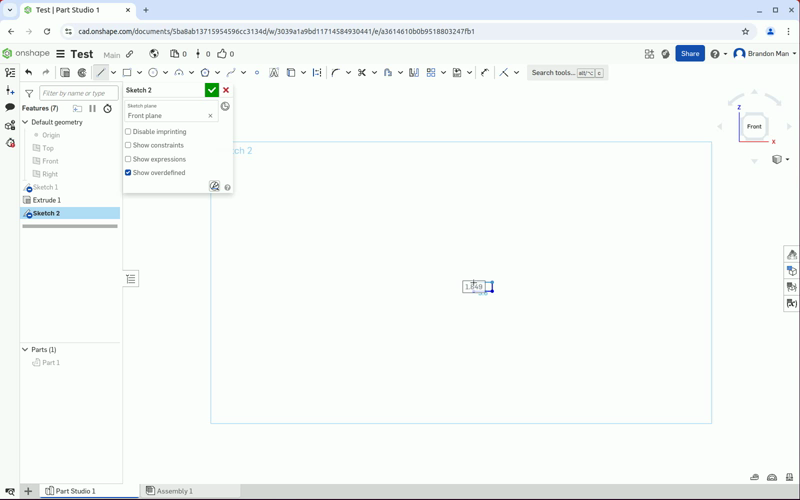
key_up(shift)
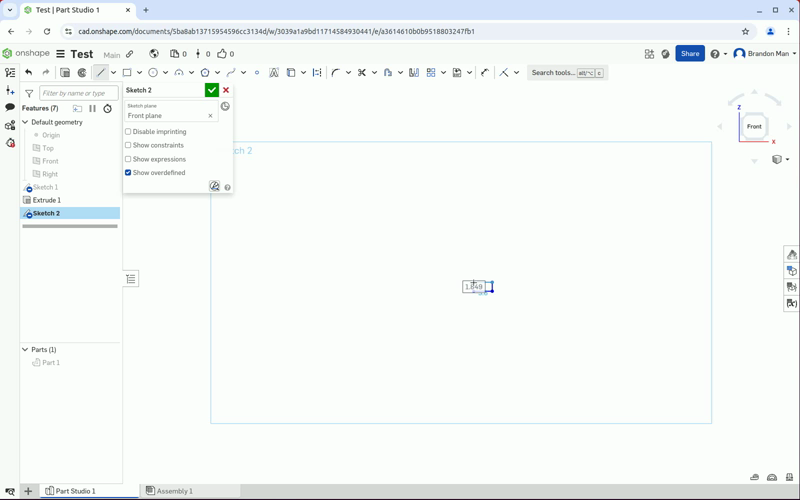
mouse_move(503, 282)
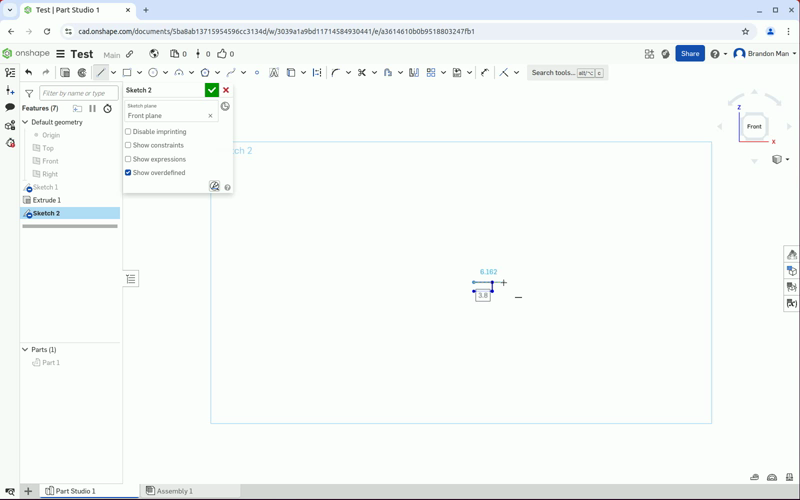
key_down(shift)
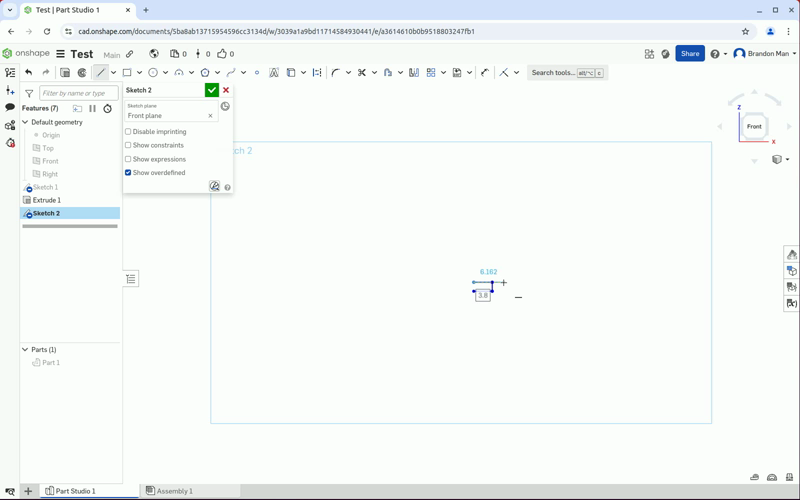
mouse_move(473, 291)
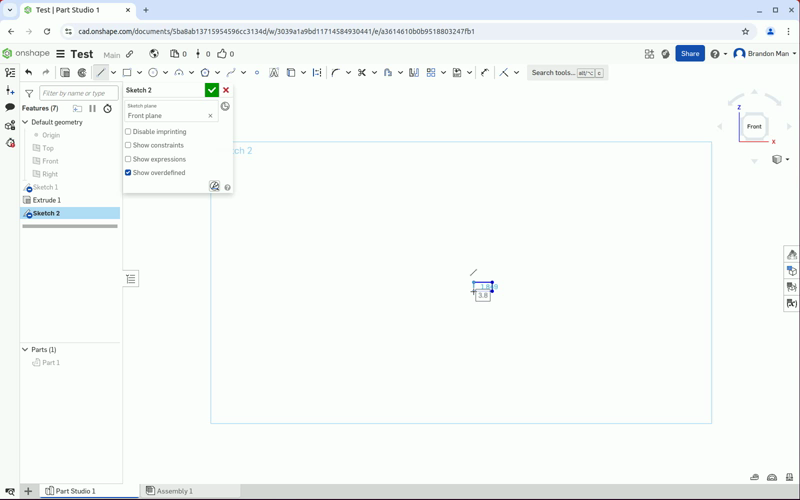
key_up(shift)
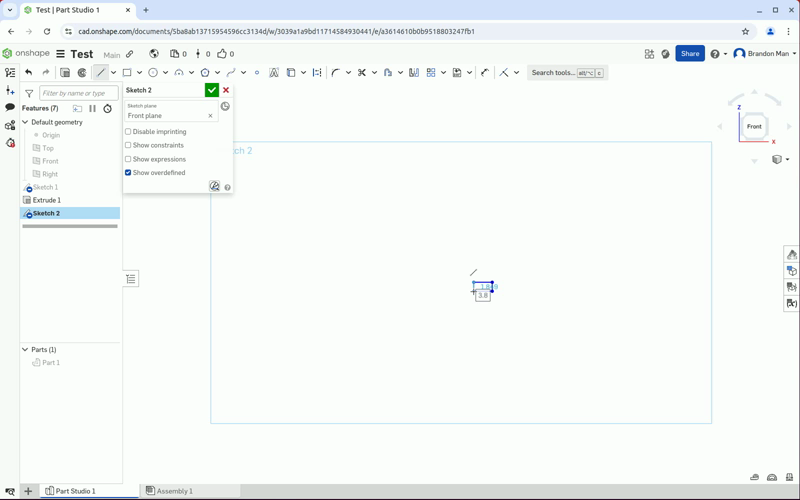
click(473, 291)
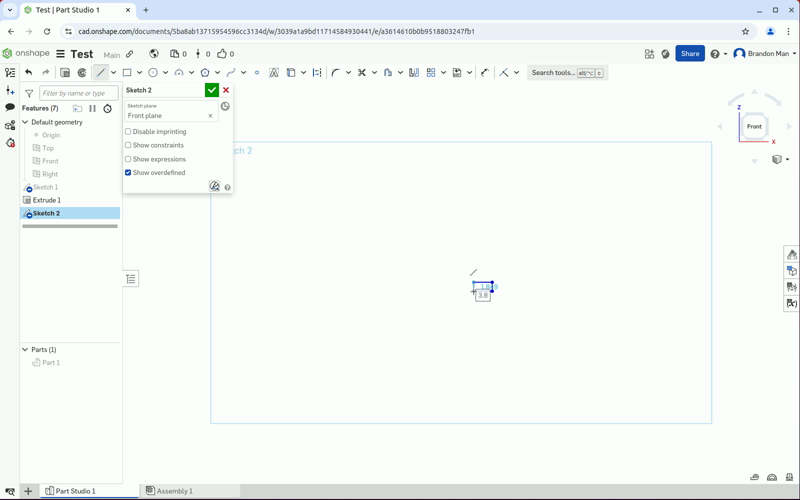
key(esc)
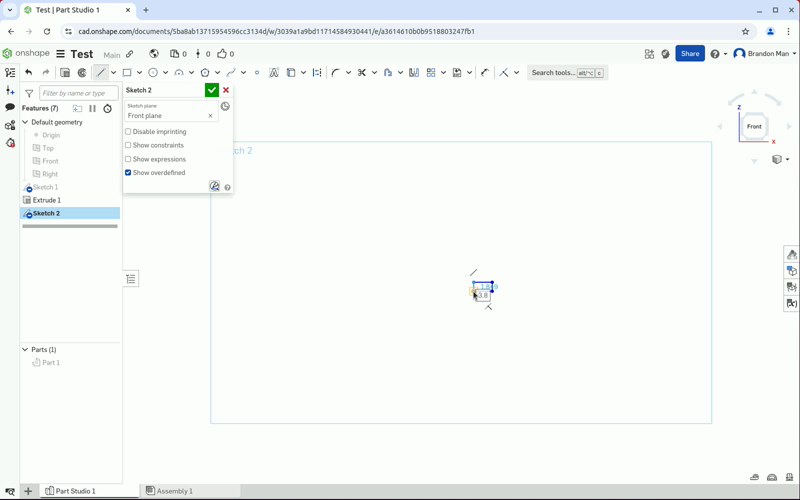
mouse_move(484, 282)
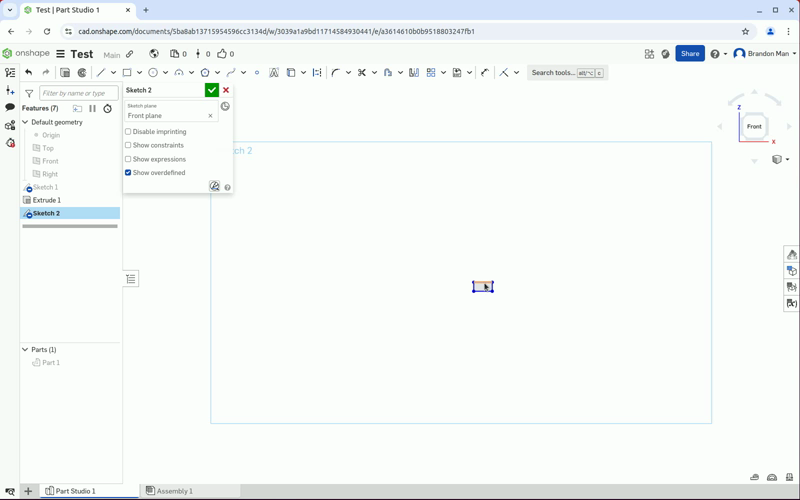
scroll(6)
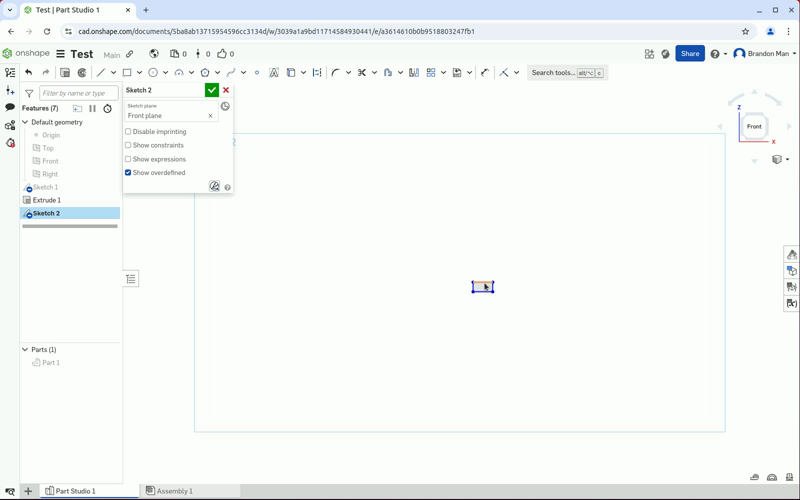
scroll(6)
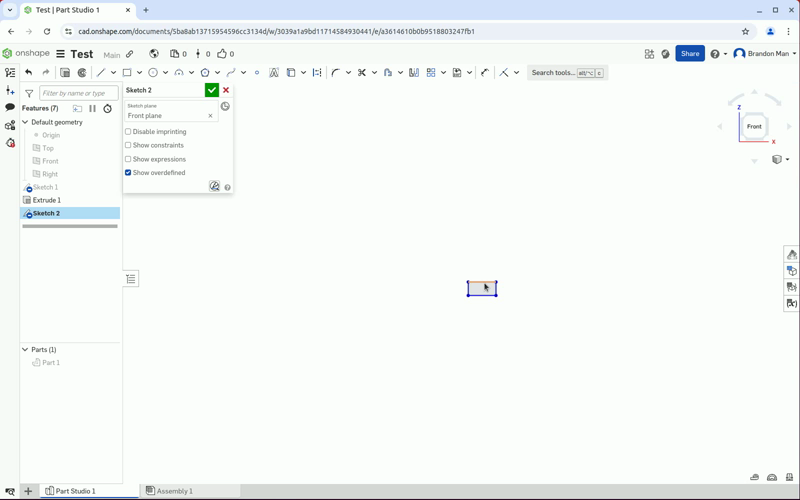
scroll(6)
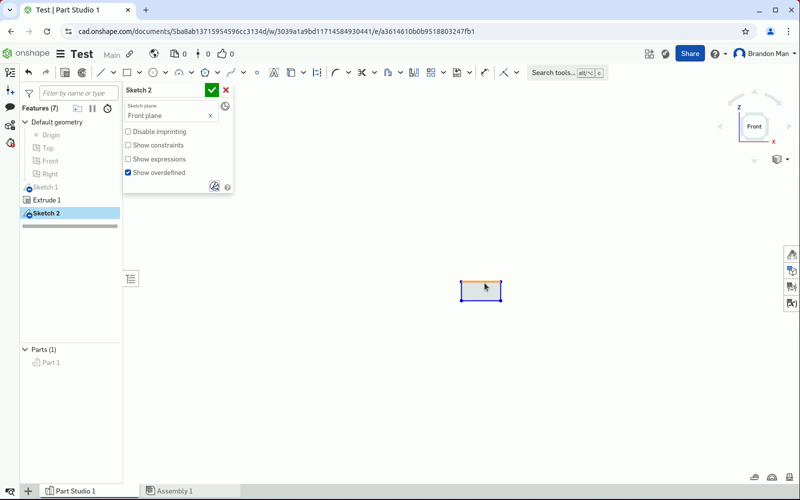
scroll(6)
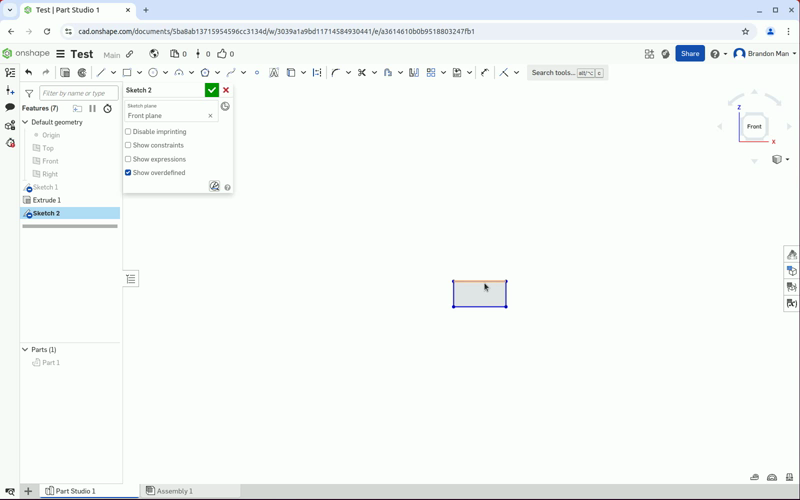
scroll(6)
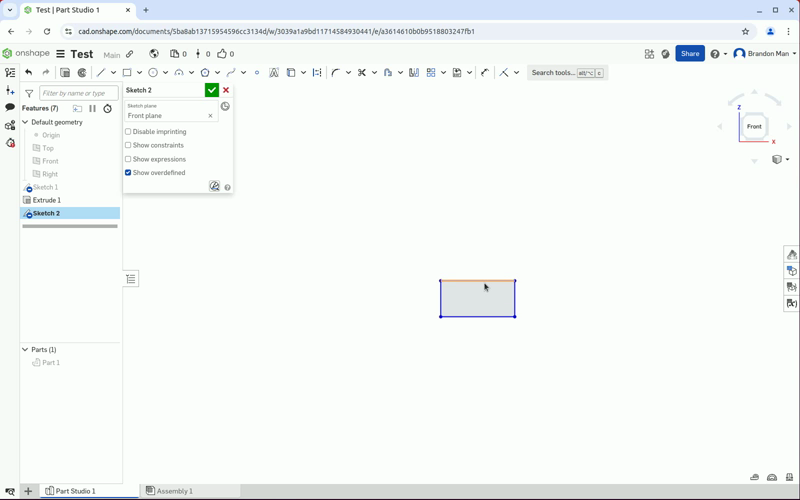
scroll(6)
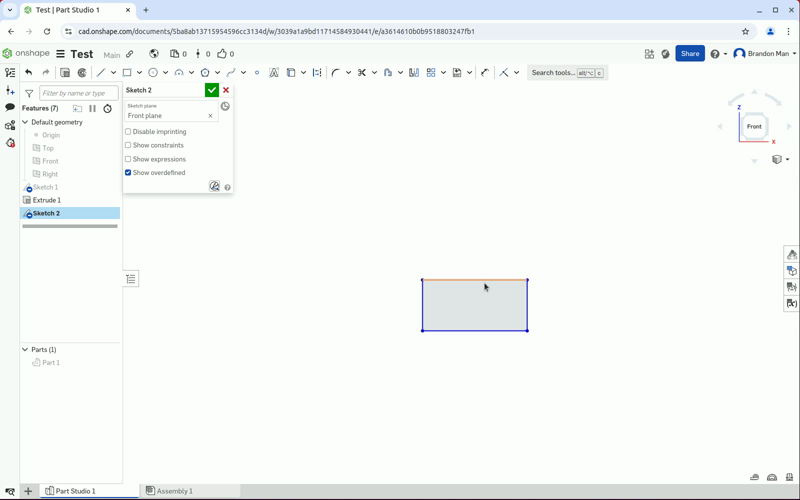
scroll(6)
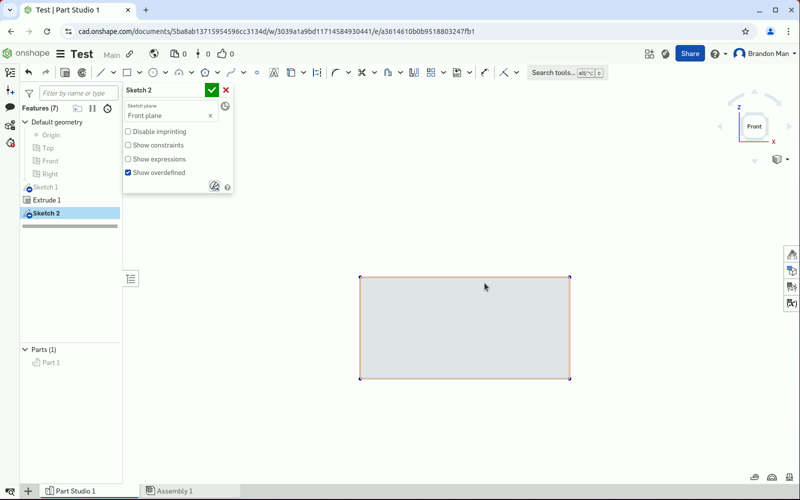
click(484, 282)
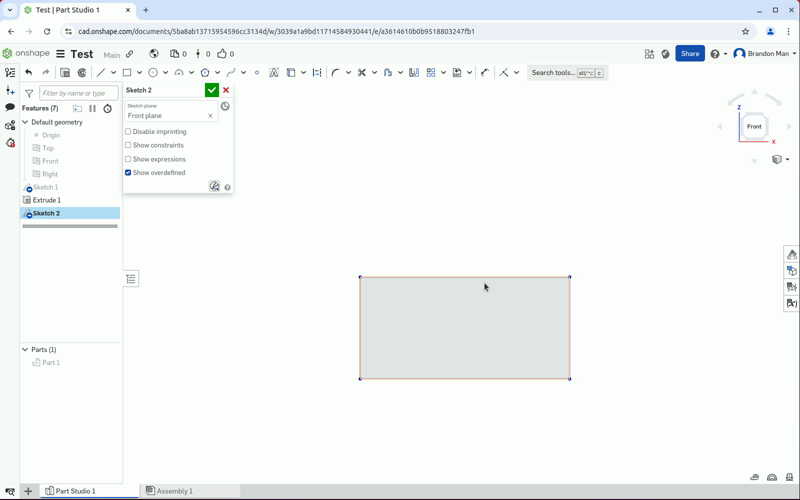
scroll(-6)
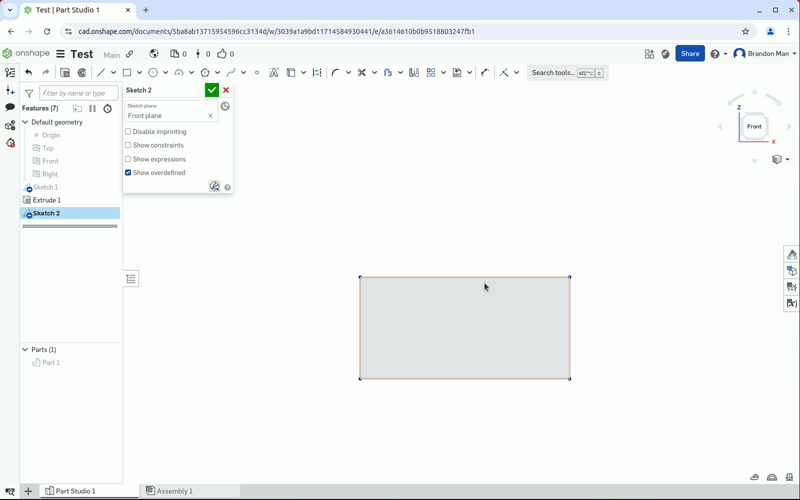
scroll(-6)
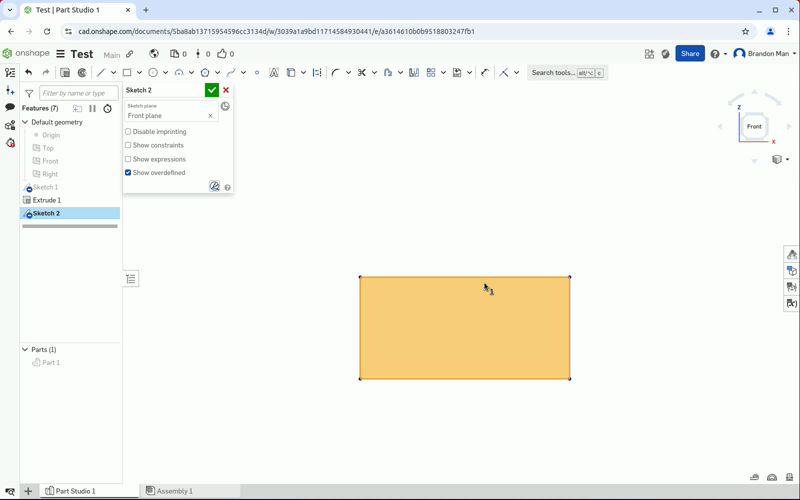
scroll(-6)
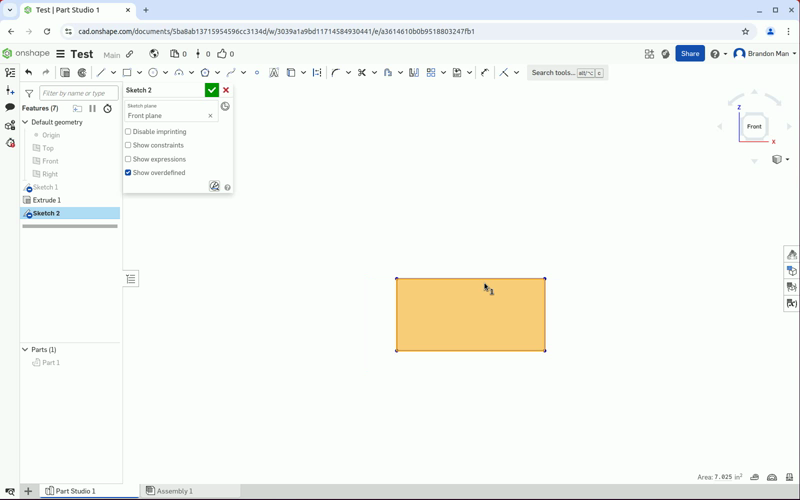
scroll(-6)
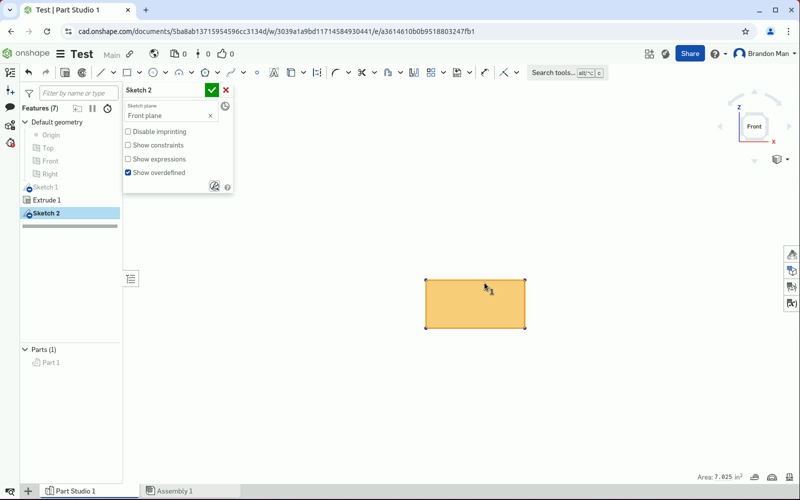
scroll(-6)
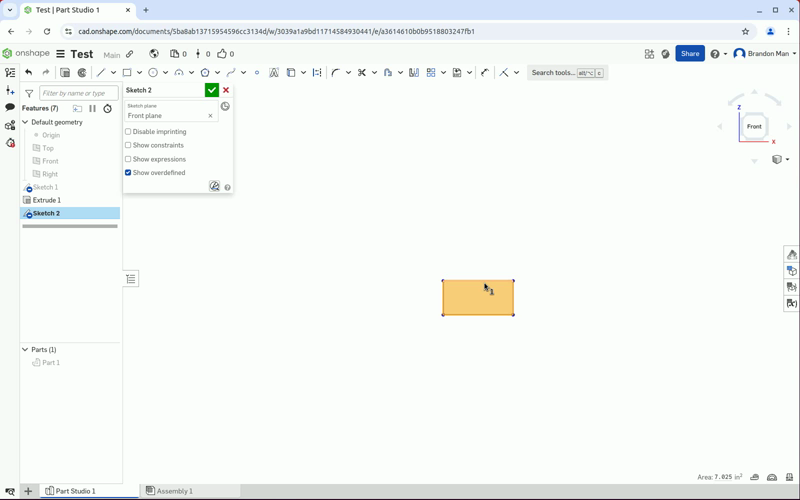
scroll(-6)
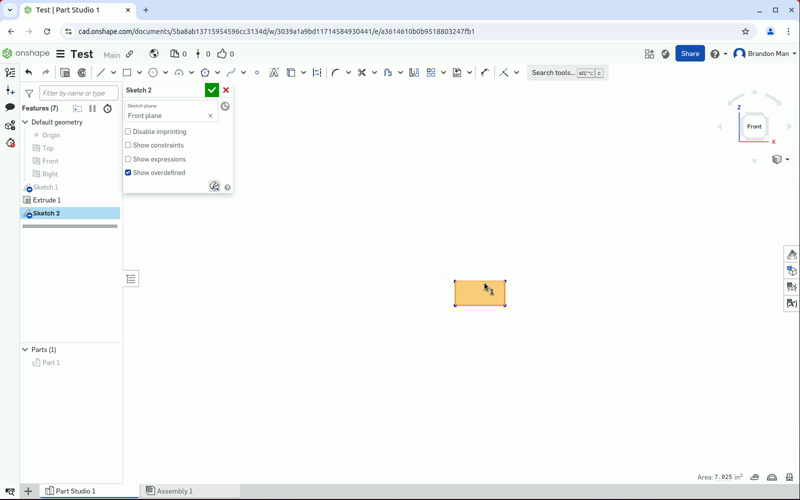
scroll(-6)
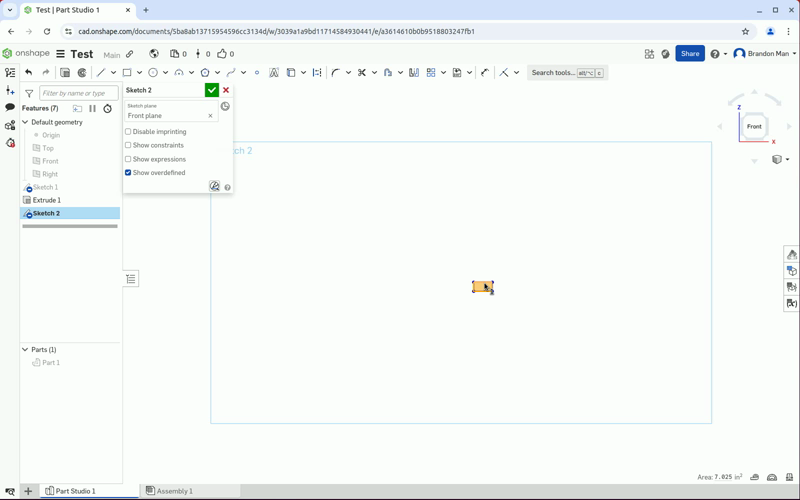
mouse_move(73, 352)
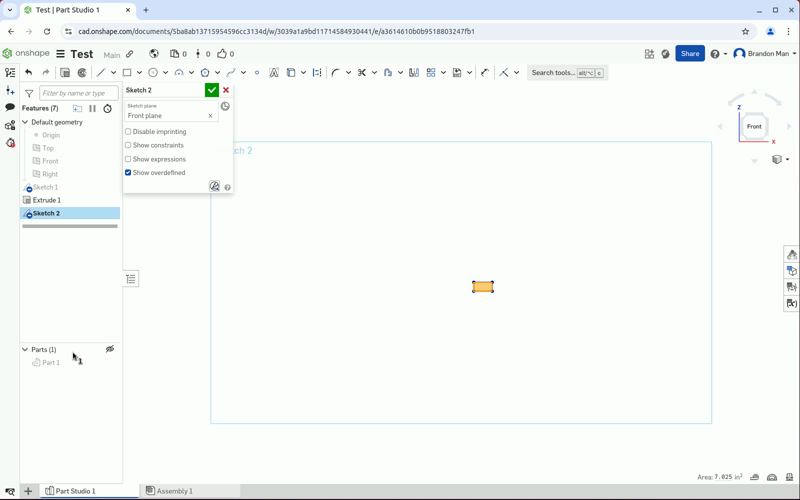
key(shift+y)
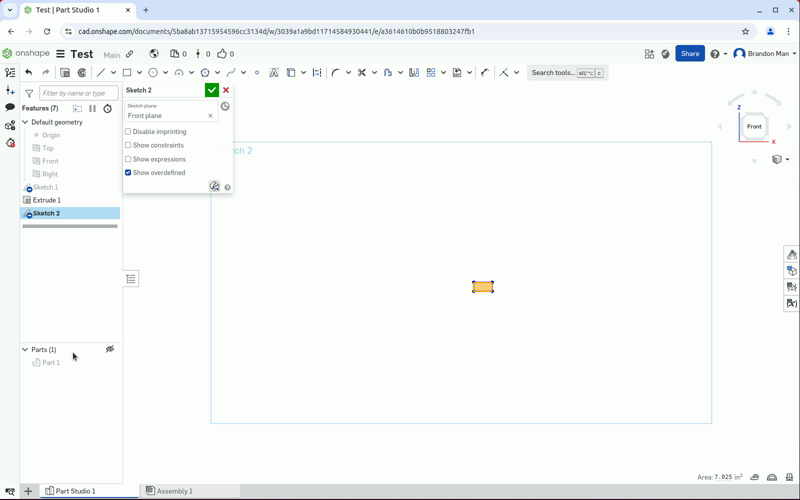
key(shift+e)
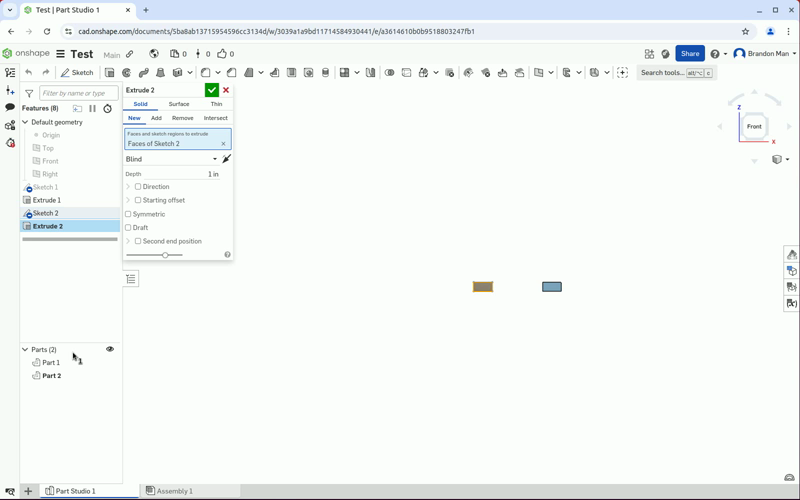
mouse_move(143, 106)
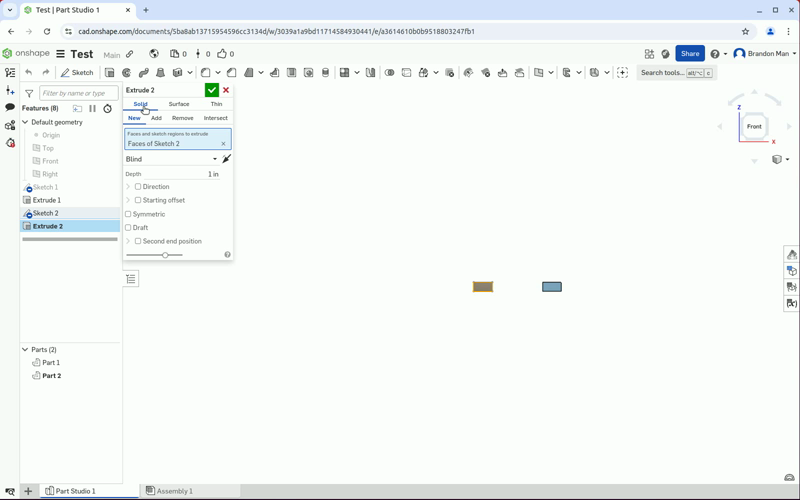
click(143, 106)
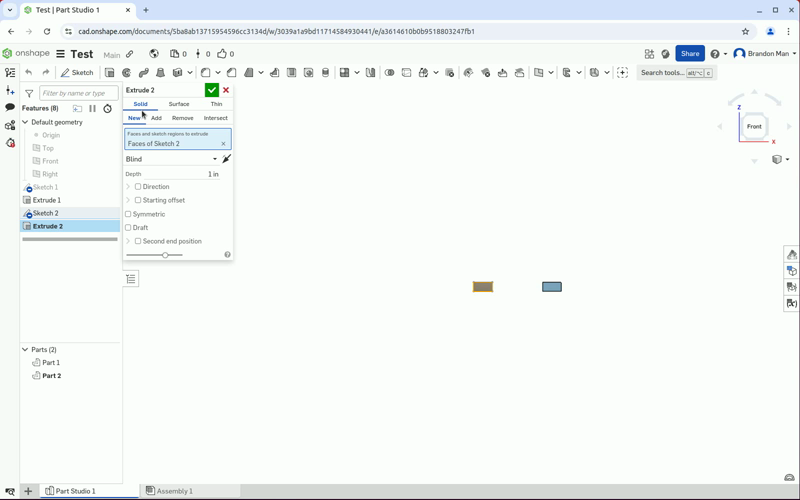
mouse_move(137, 120)
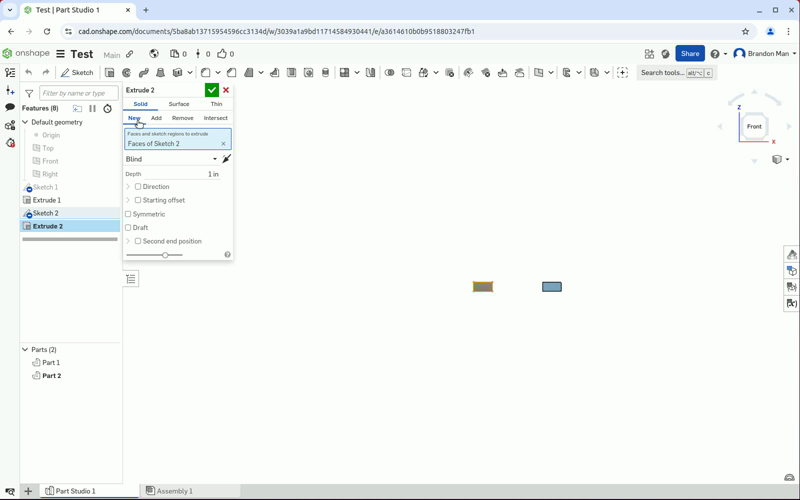
click(137, 120)
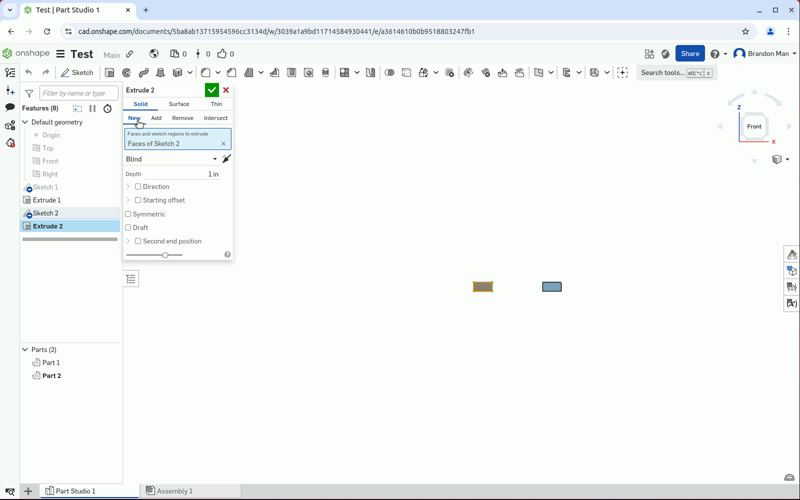
key(tab, 4)
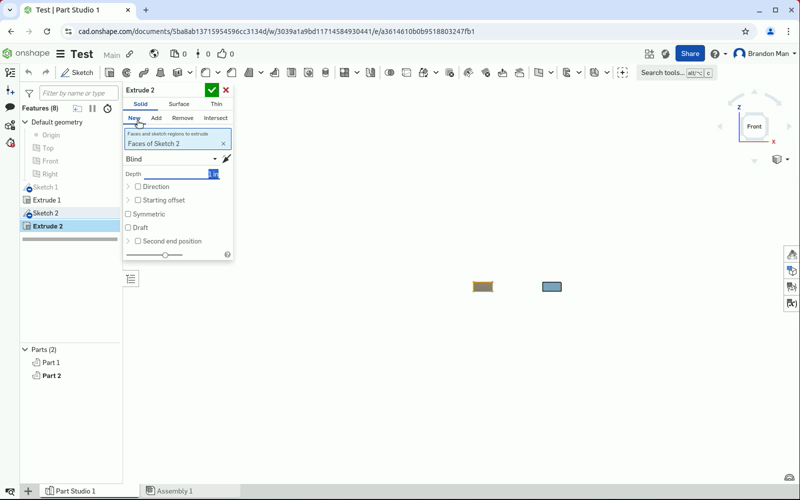
text(1.685)
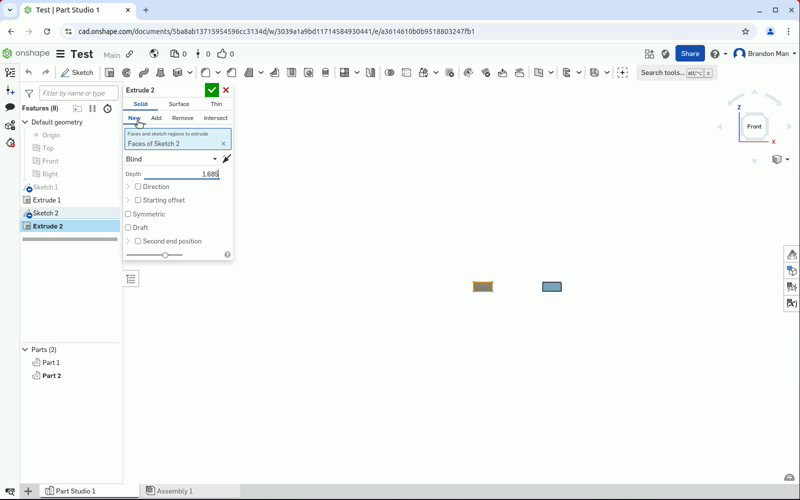
key(enter)
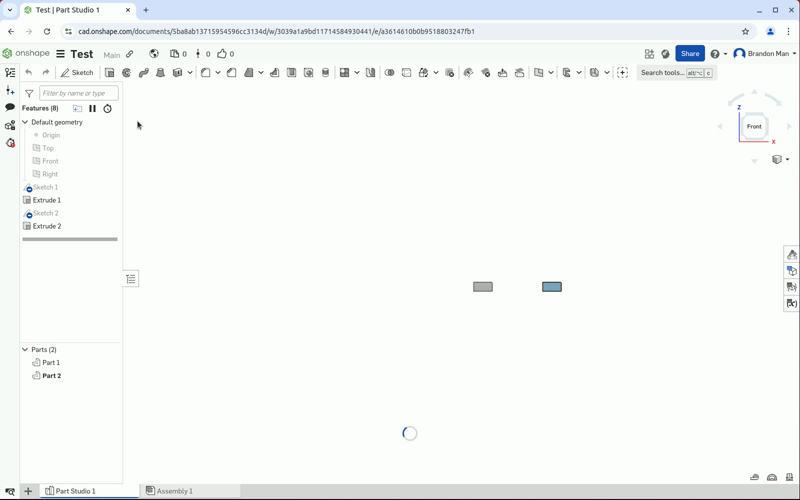
key(shift+h)
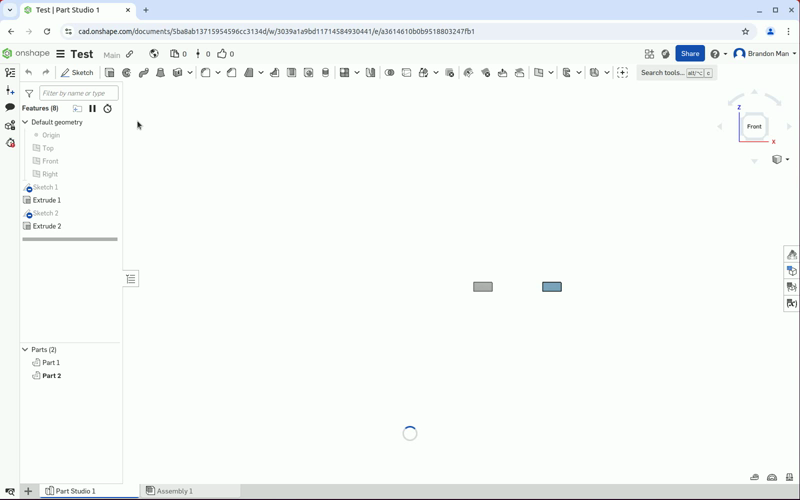
key(shift+h)
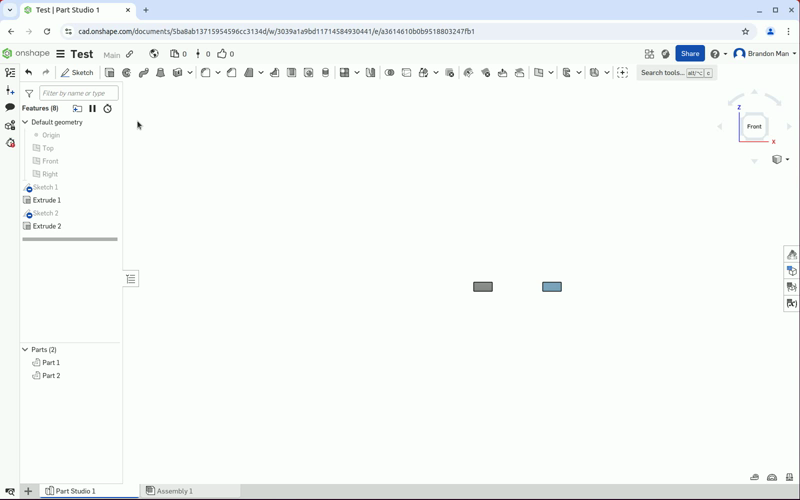
mouse_move(73, 189)
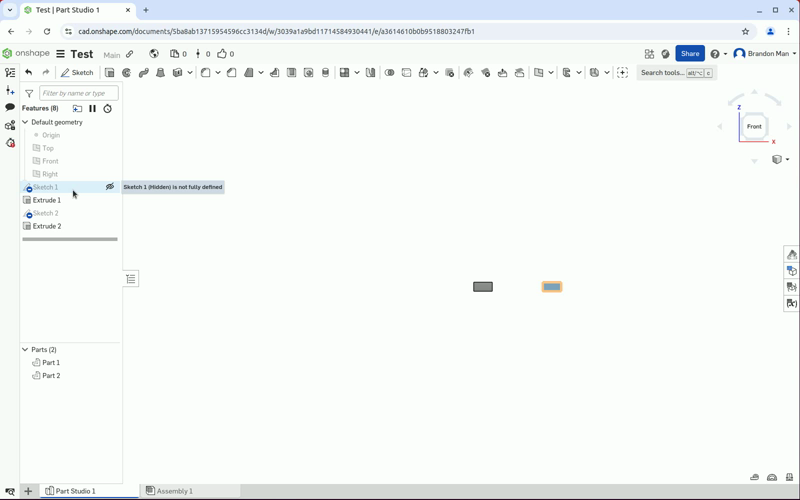
click(73, 189)
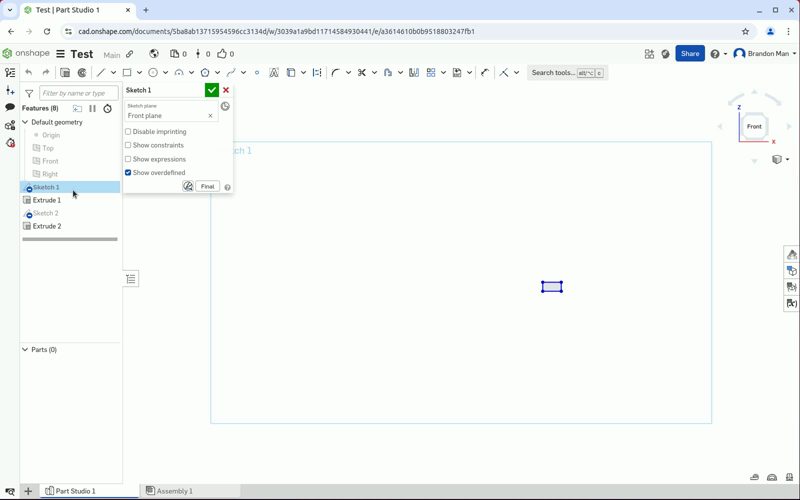
mouse_move(229, 92)
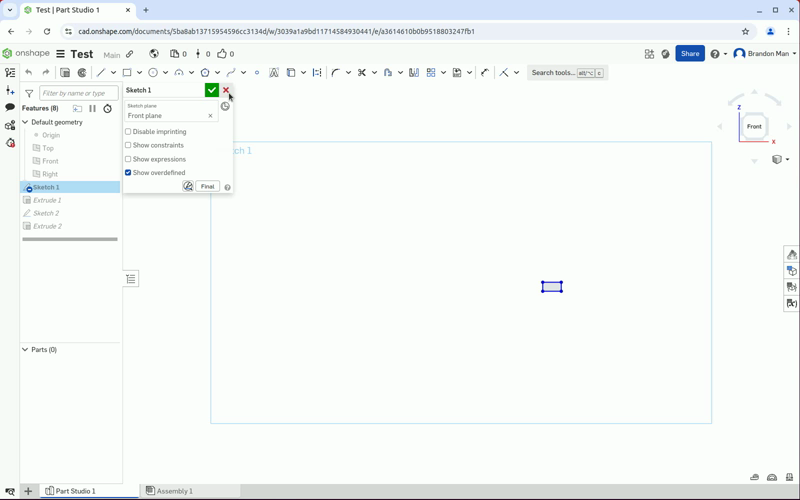
click(229, 92)
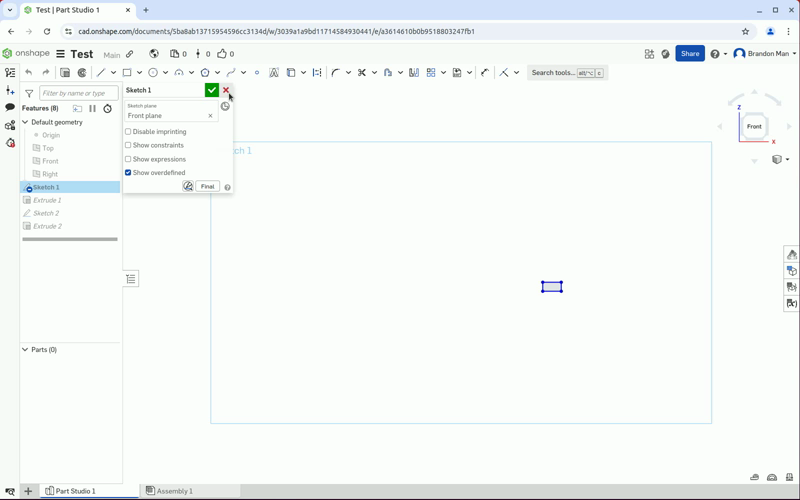
key(shift+s)
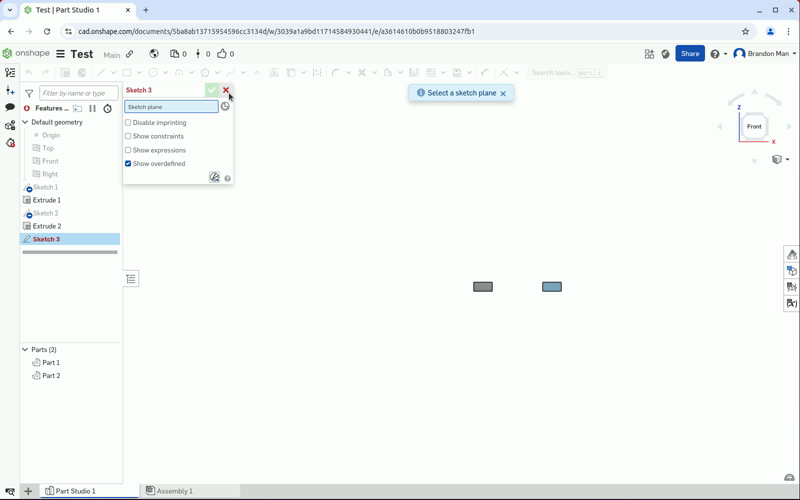
mouse_move(73, 163)
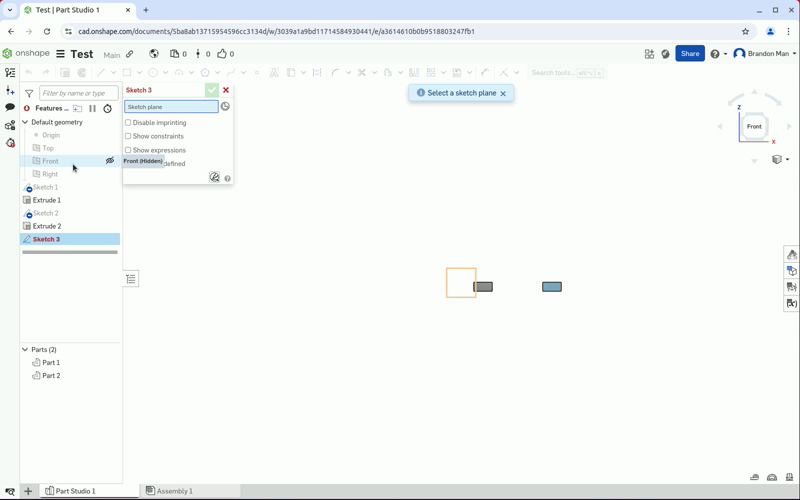
click(73, 163)
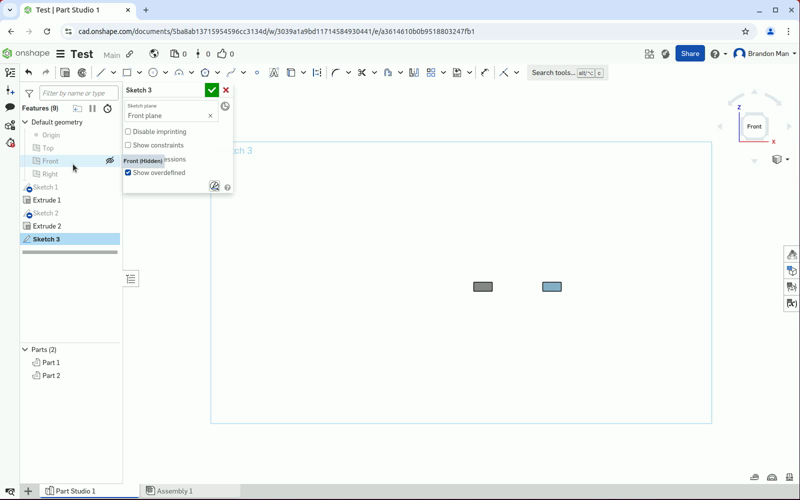
mouse_move(73, 352)
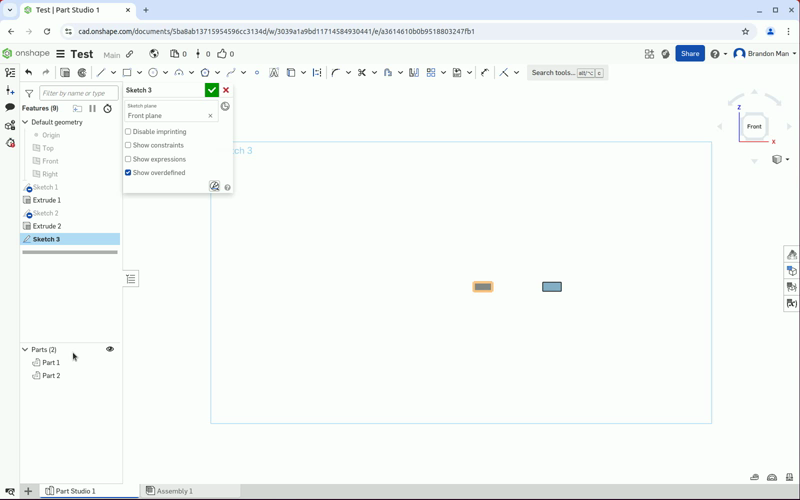
key(y)
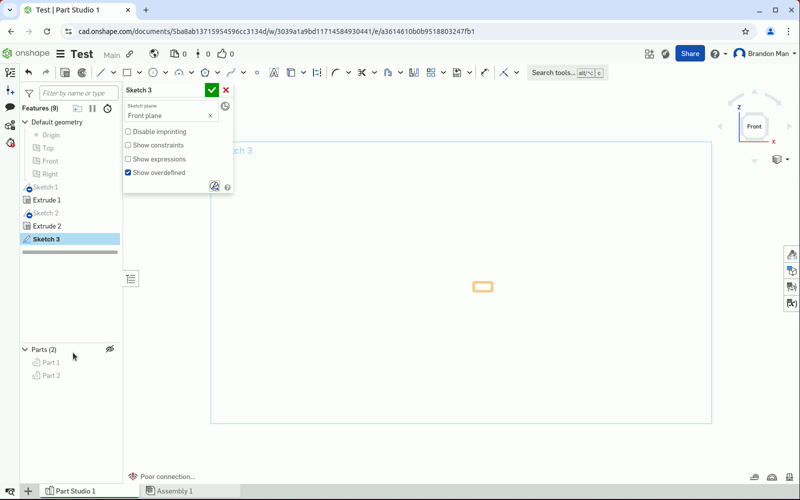
key(l)
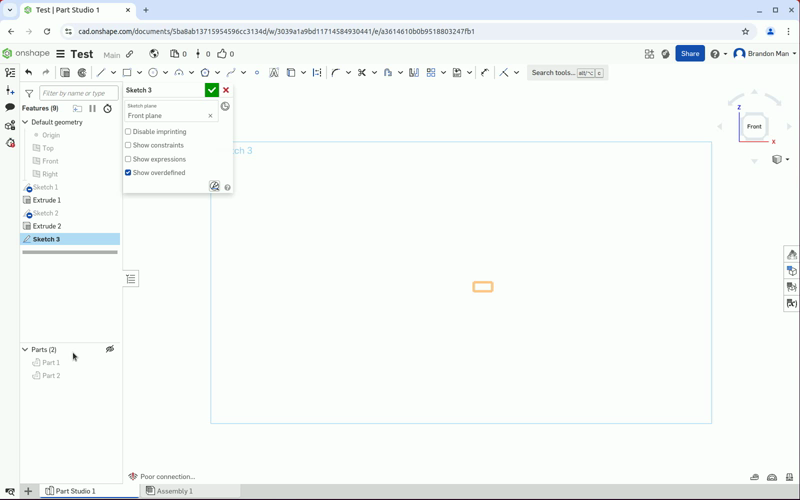
key_down(shift)
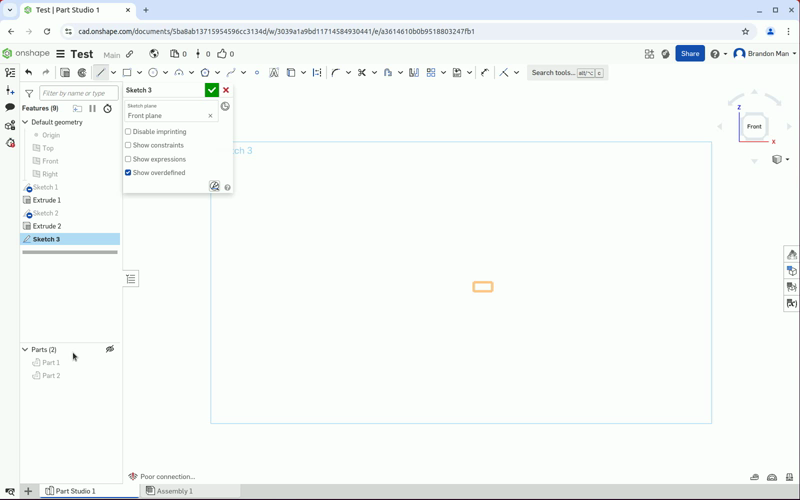
mouse_move(460, 282)
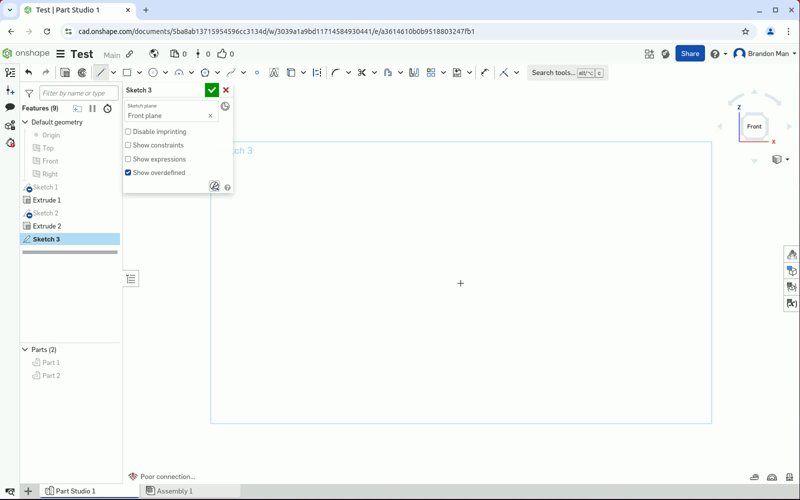
click(460, 282)
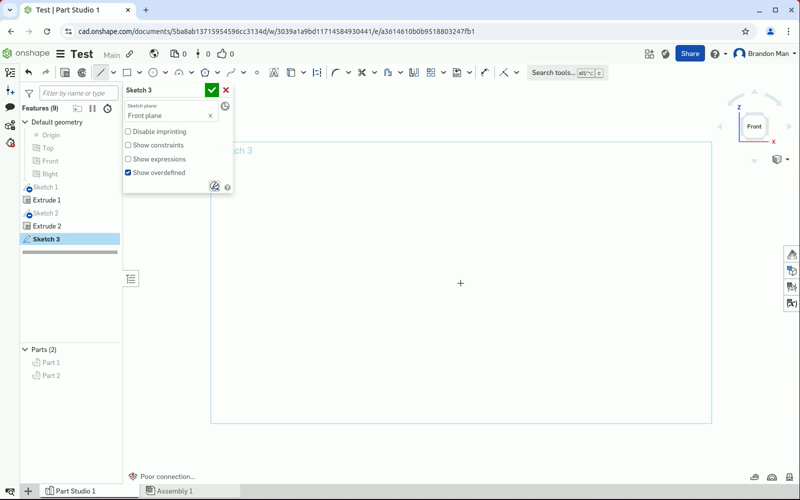
key_up(shift)
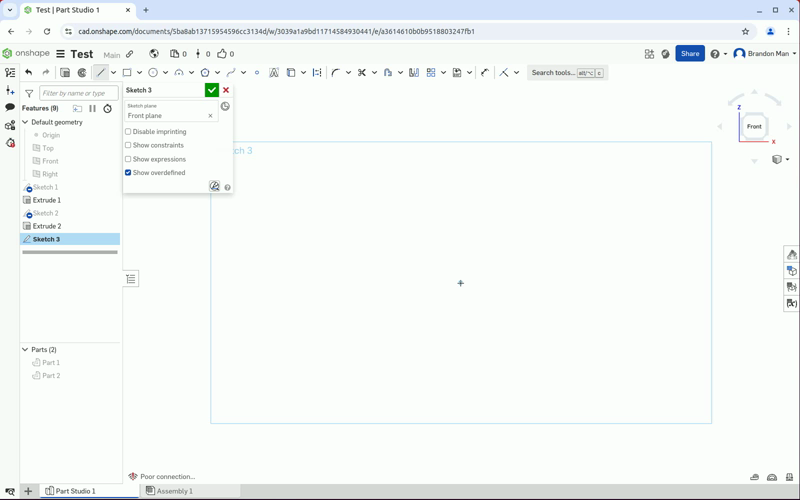
key_down(shift)
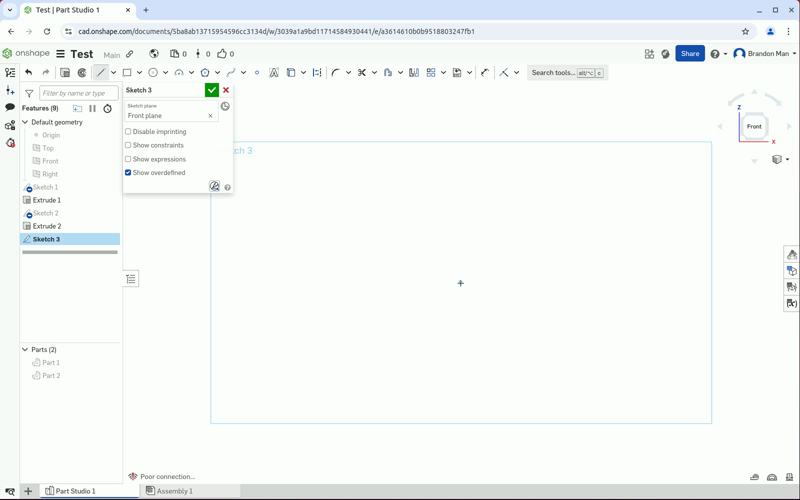
mouse_move(490, 282)
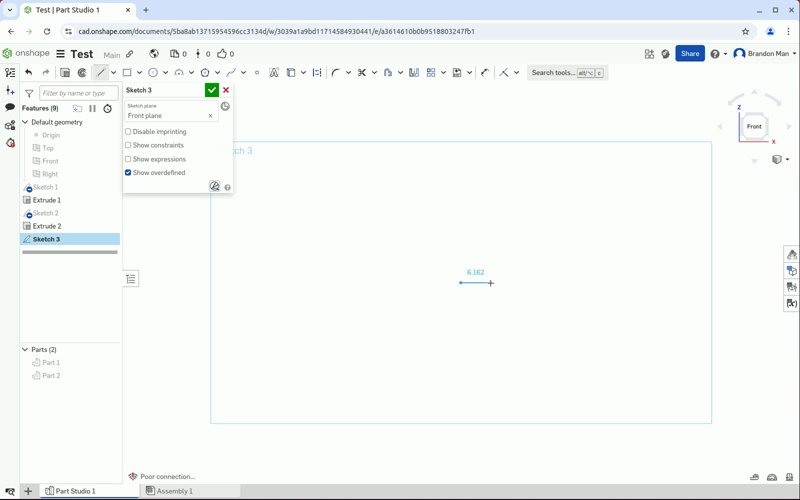
mouse_move(473, 282)
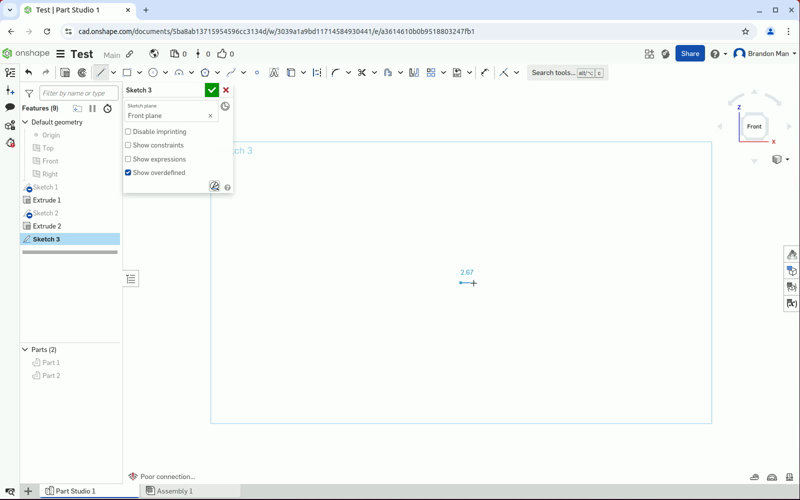
click(473, 282)
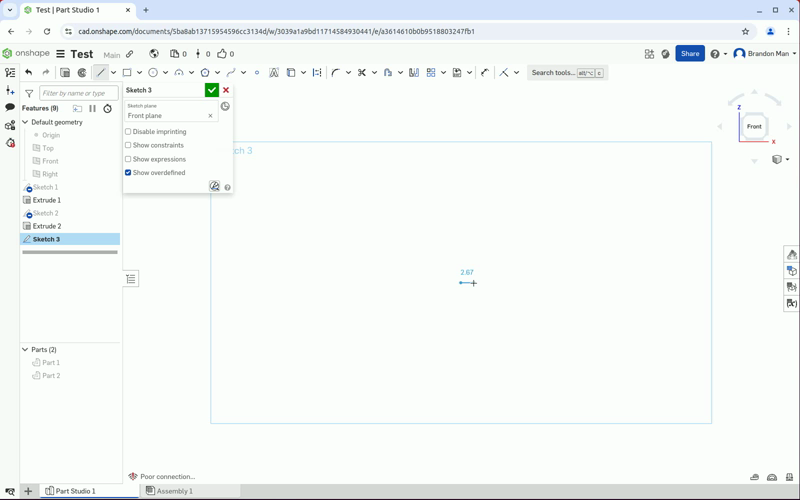
key_up(shift)
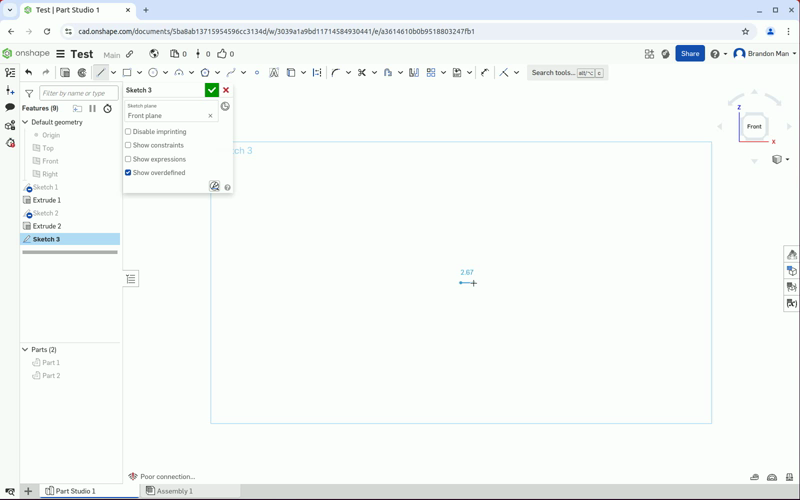
key_down(shift)
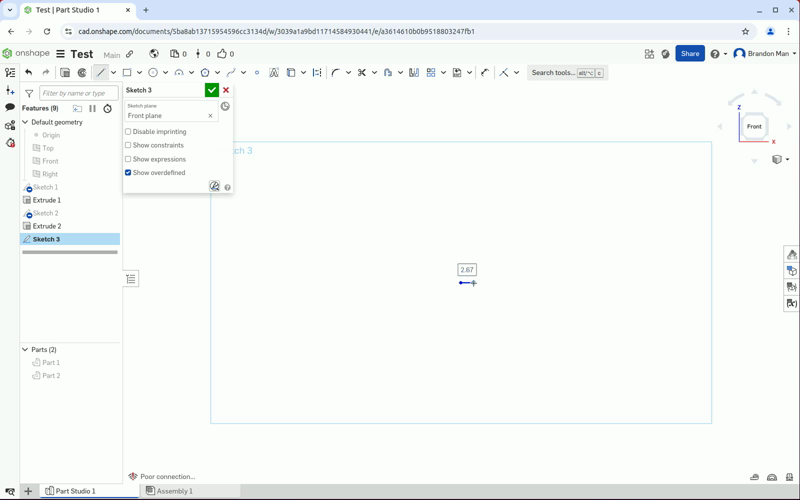
mouse_move(503, 282)
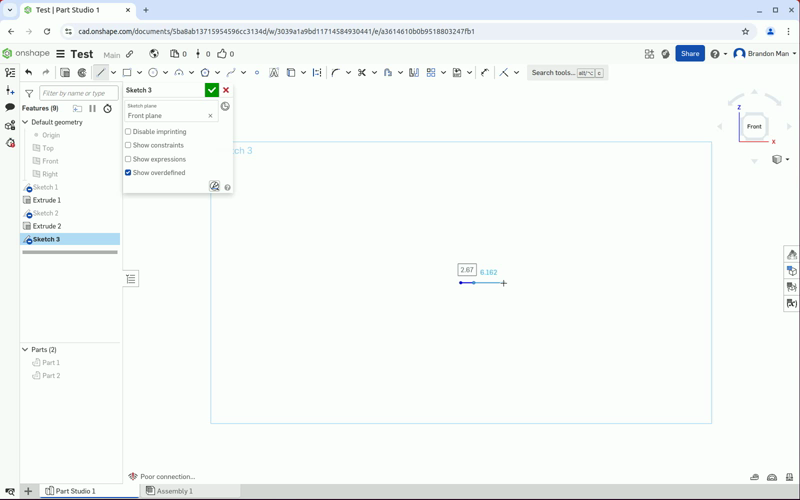
mouse_move(491, 282)
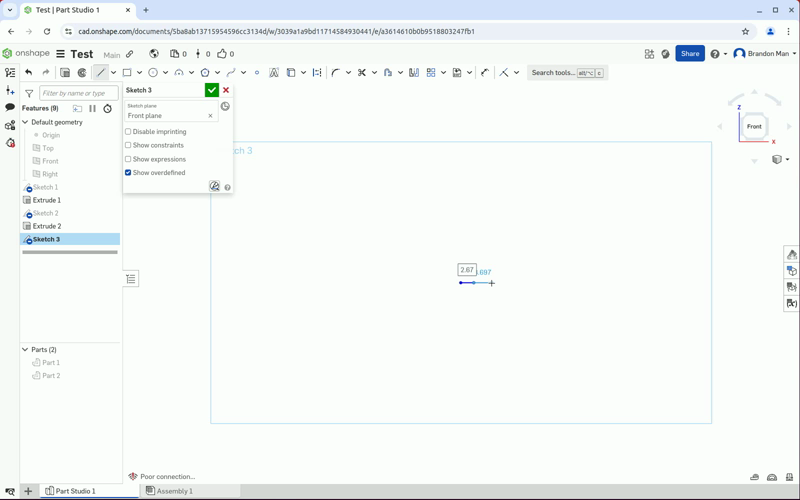
click(491, 282)
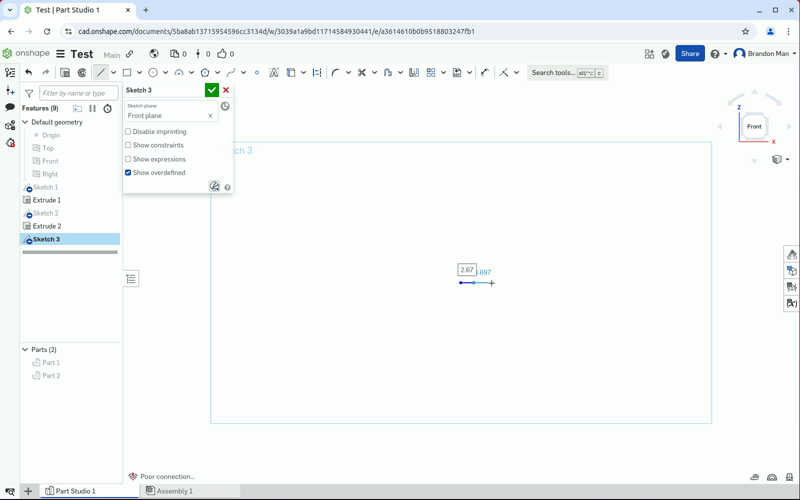
key_up(shift)
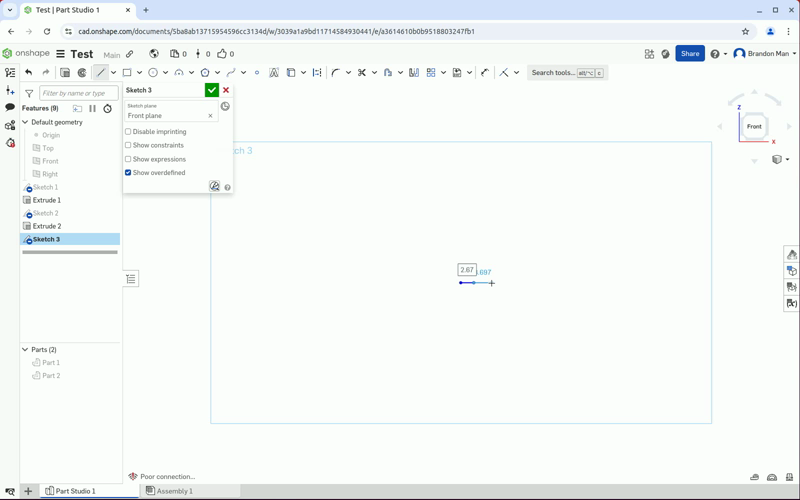
key_down(shift)
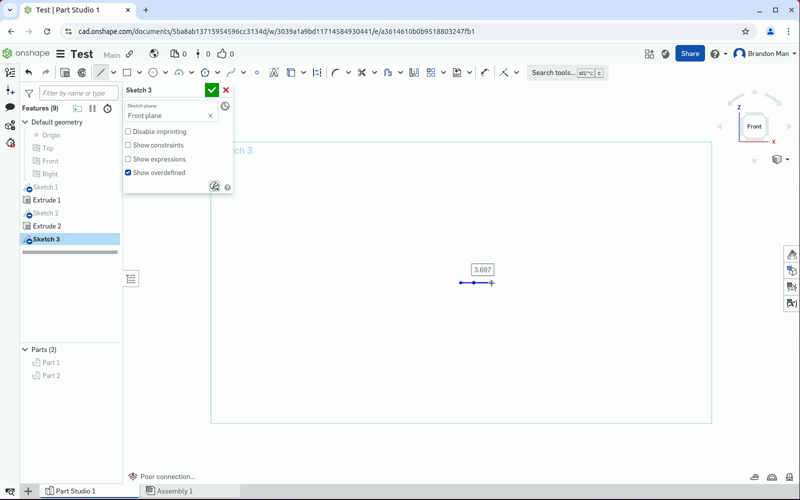
mouse_move(521, 282)
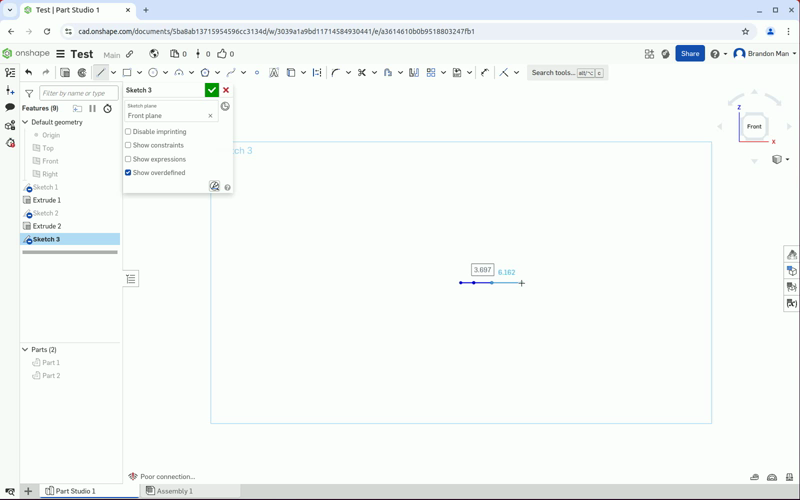
mouse_move(542, 282)
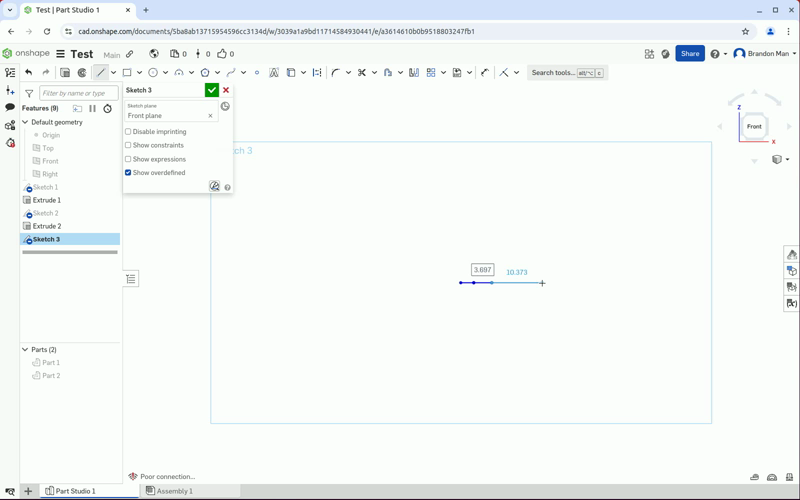
click(542, 282)
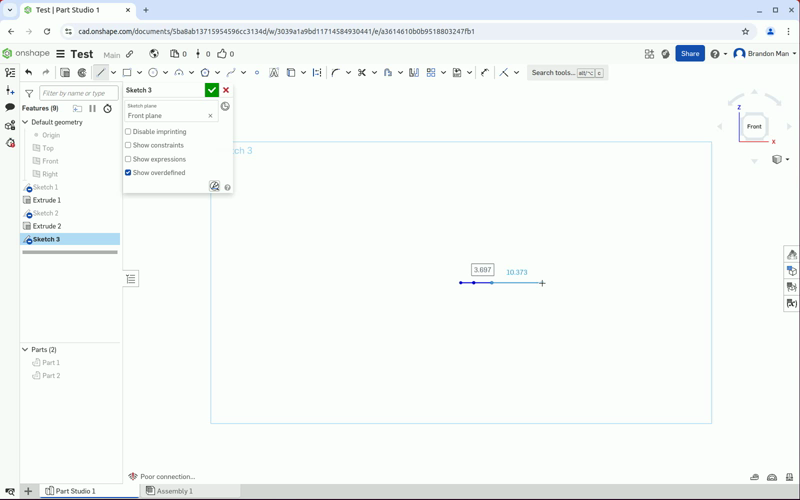
key_up(shift)
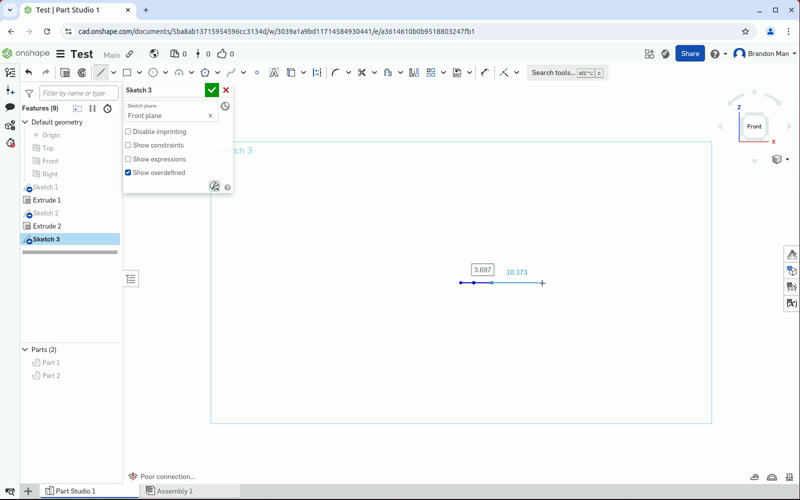
key_down(shift)
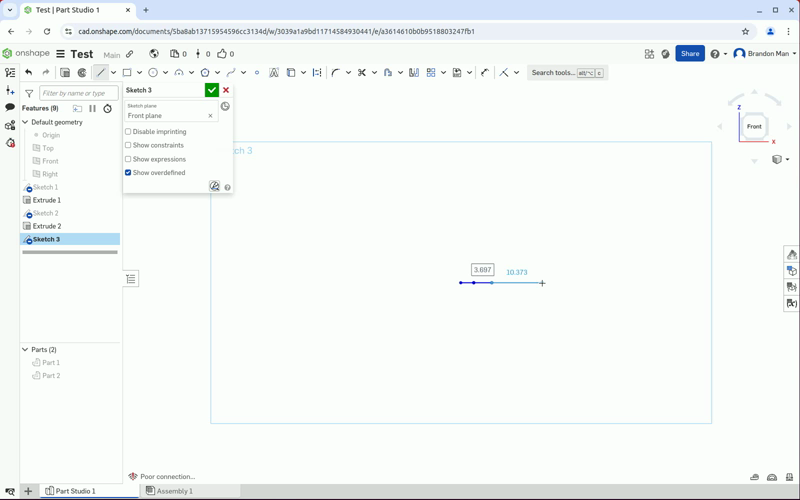
mouse_move(572, 282)
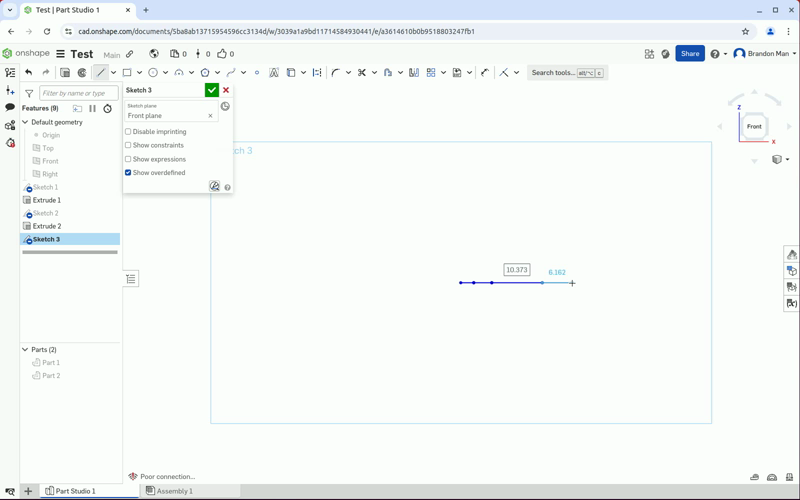
mouse_move(560, 282)
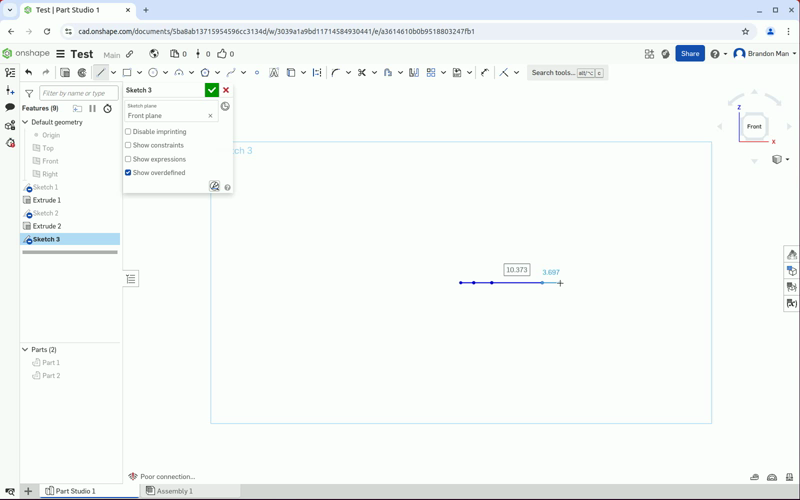
click(560, 282)
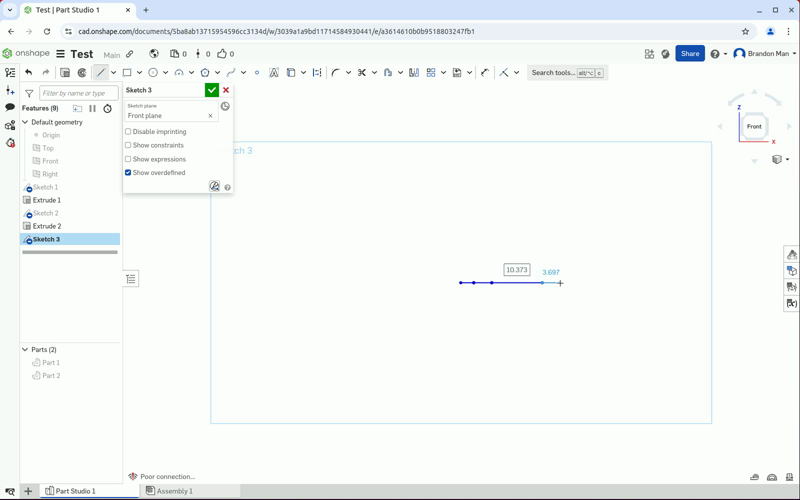
key_up(shift)
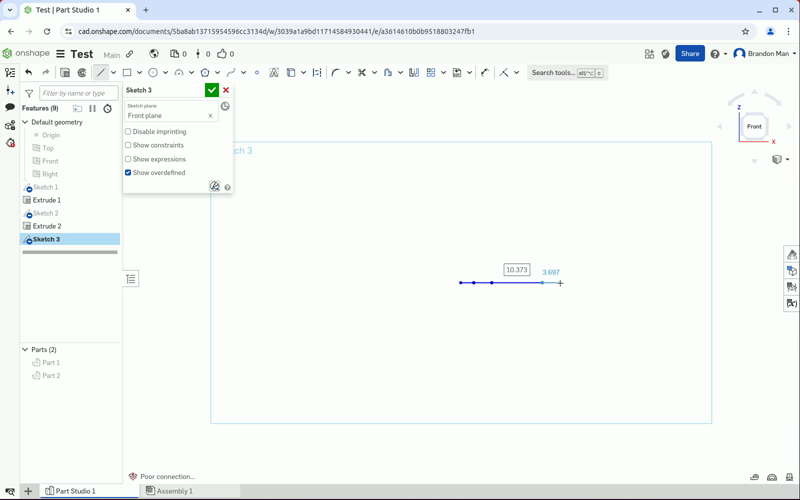
key_down(shift)
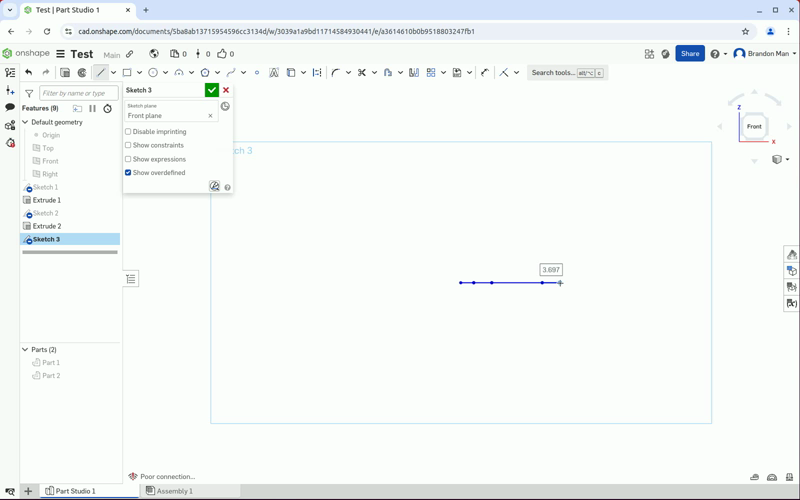
mouse_move(589, 282)
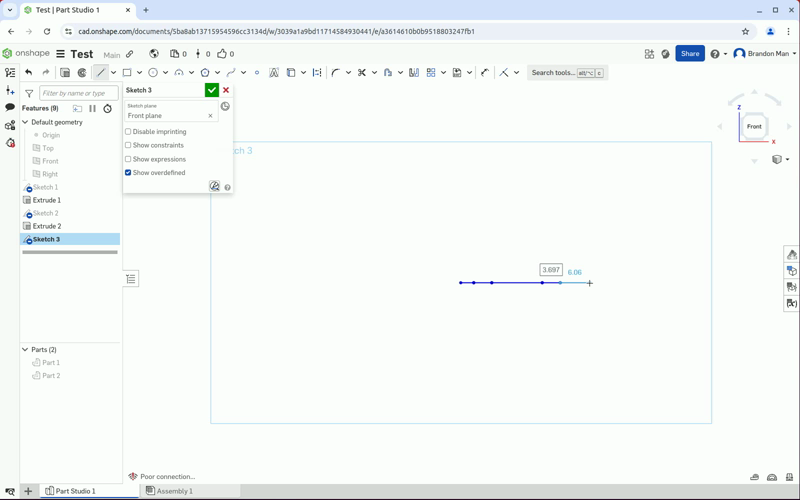
mouse_move(573, 282)
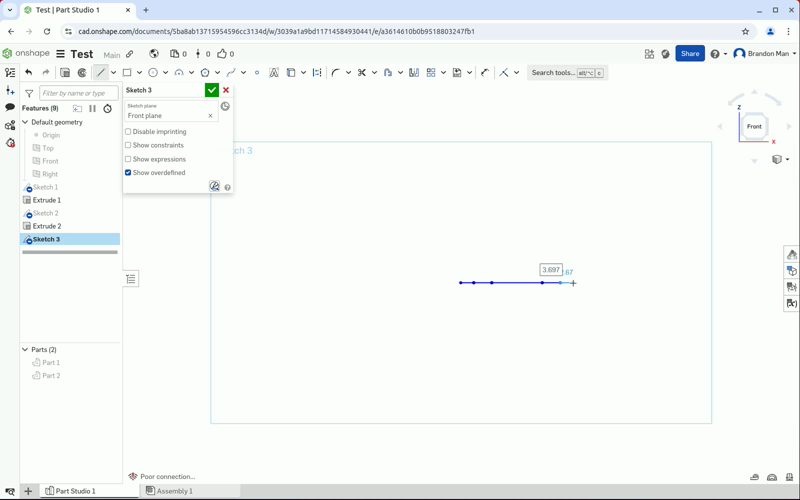
click(573, 282)
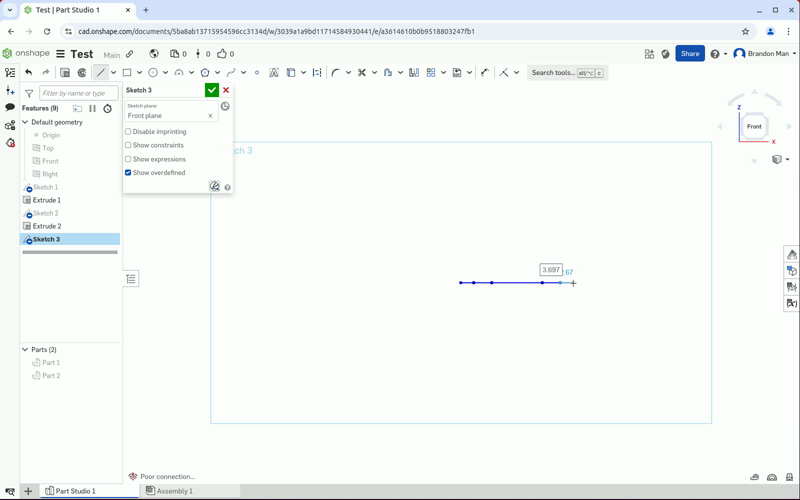
key_up(shift)
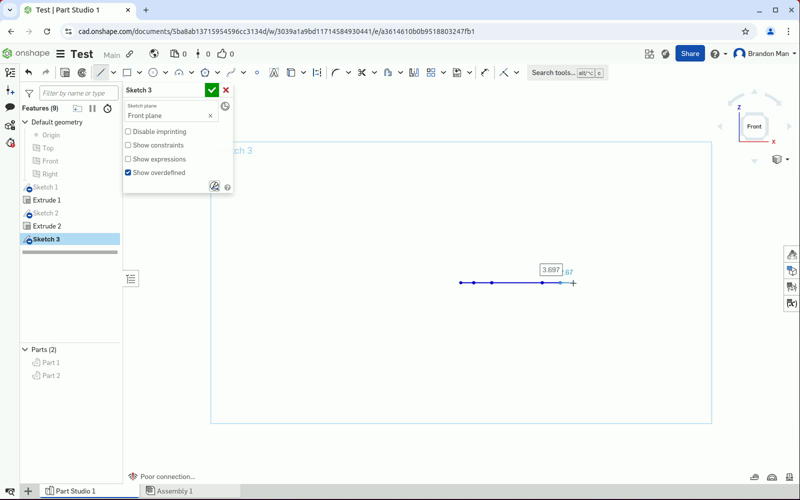
key_down(shift)
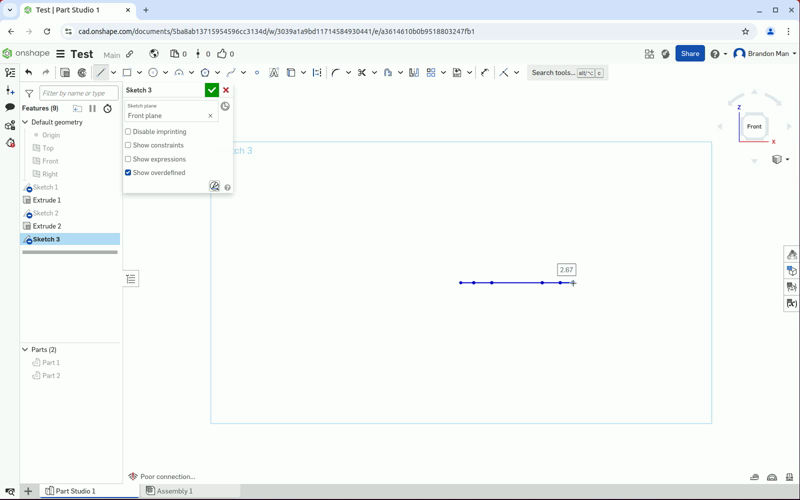
mouse_move(589, 282)
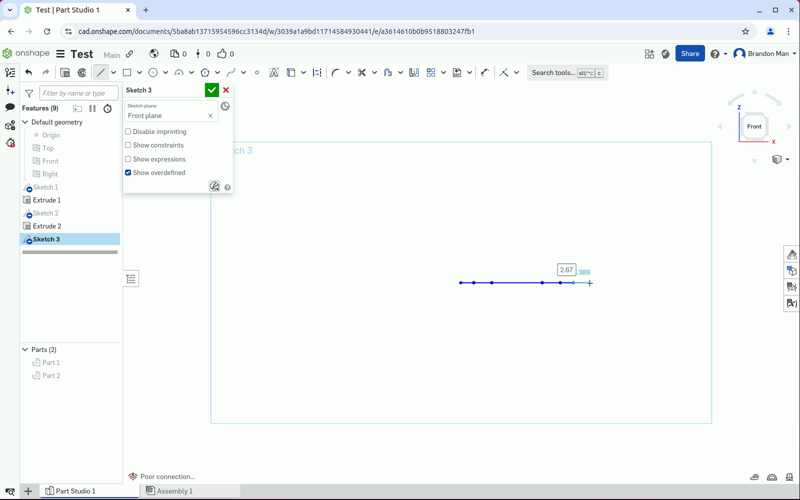
mouse_move(573, 242)
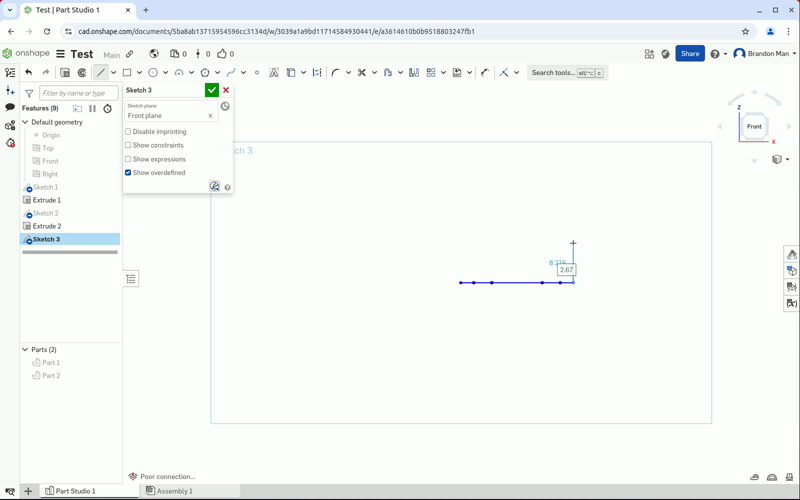
click(573, 242)
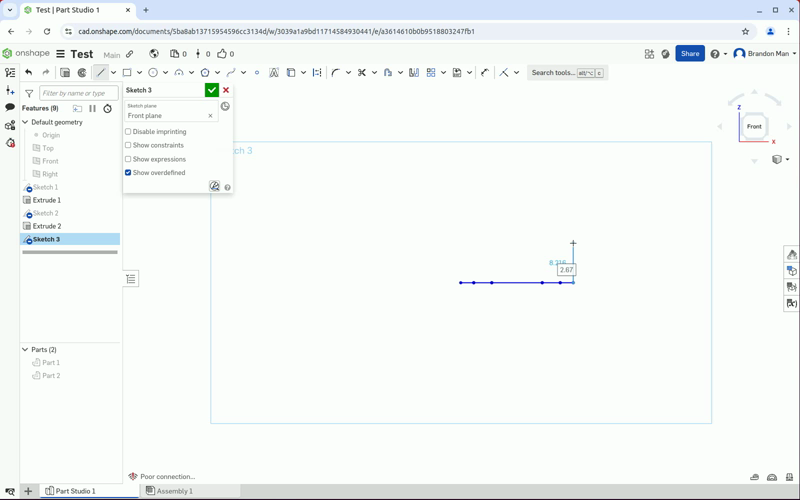
key_up(shift)
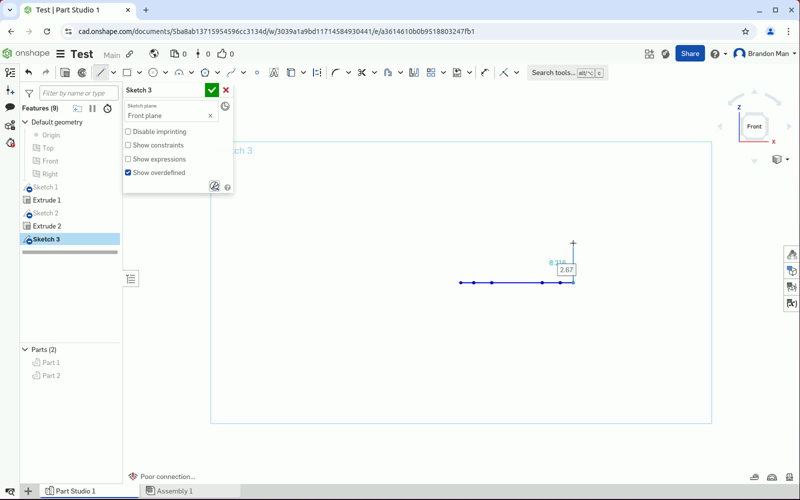
key_down(shift)
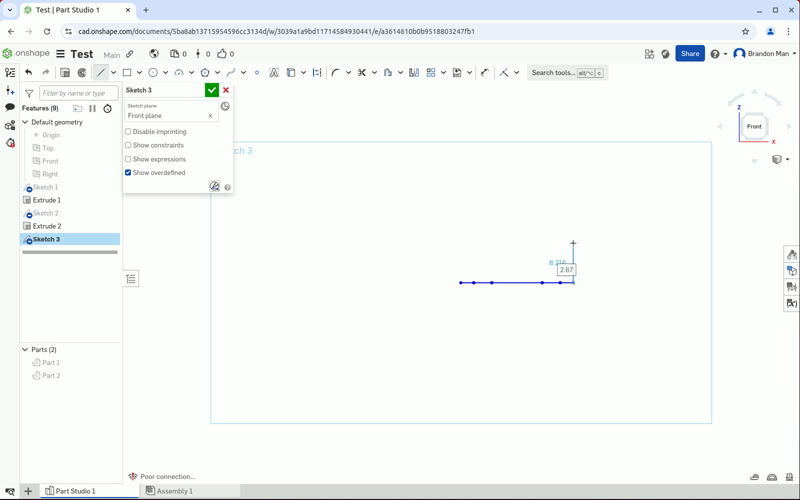
mouse_move(460, 242)
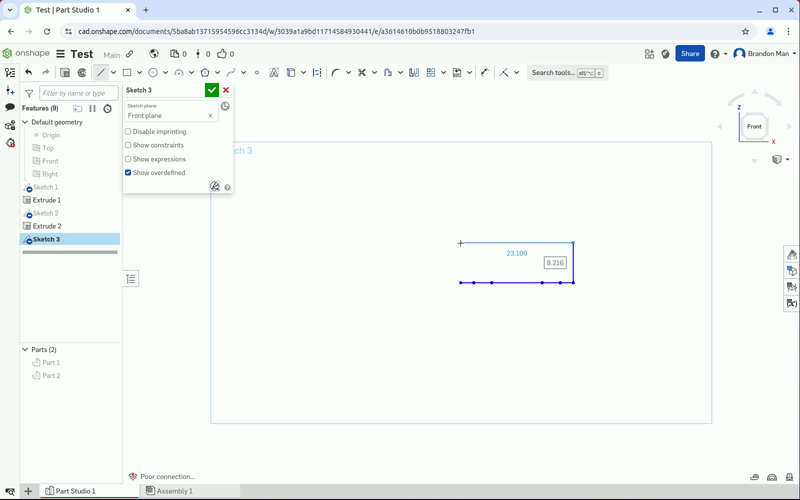
click(460, 242)
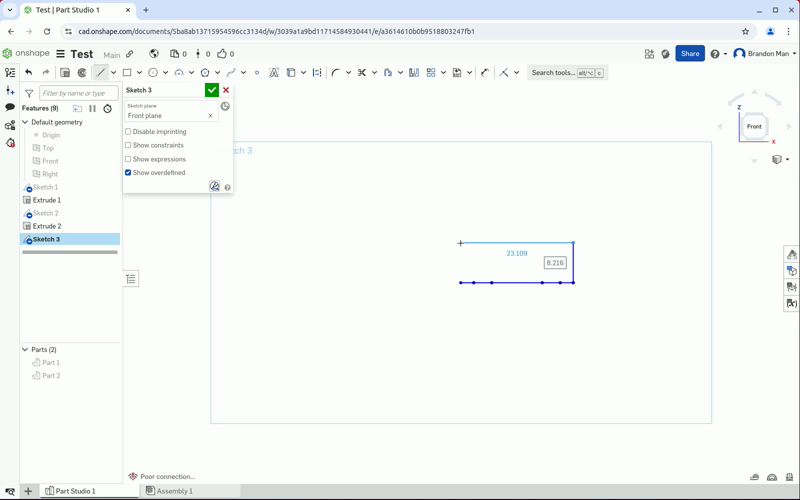
key_up(shift)
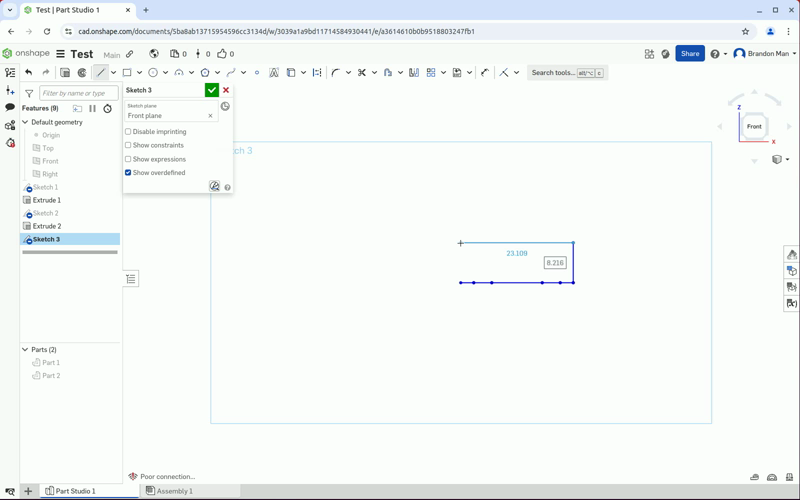
mouse_move(490, 242)
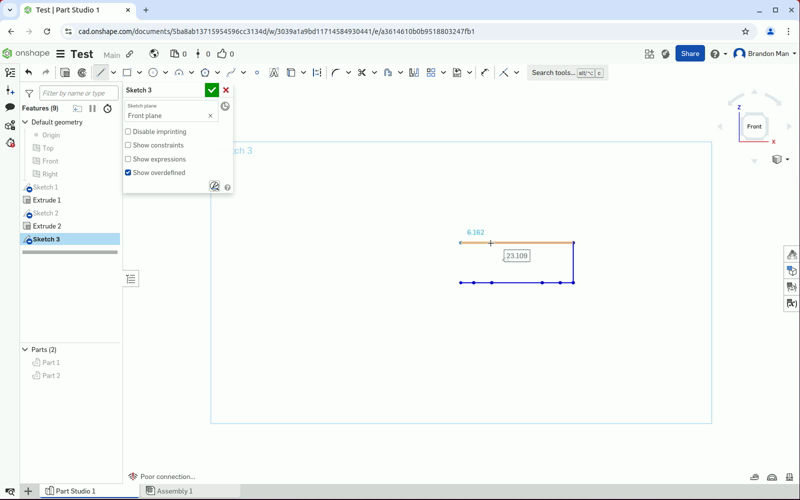
key_down(shift)
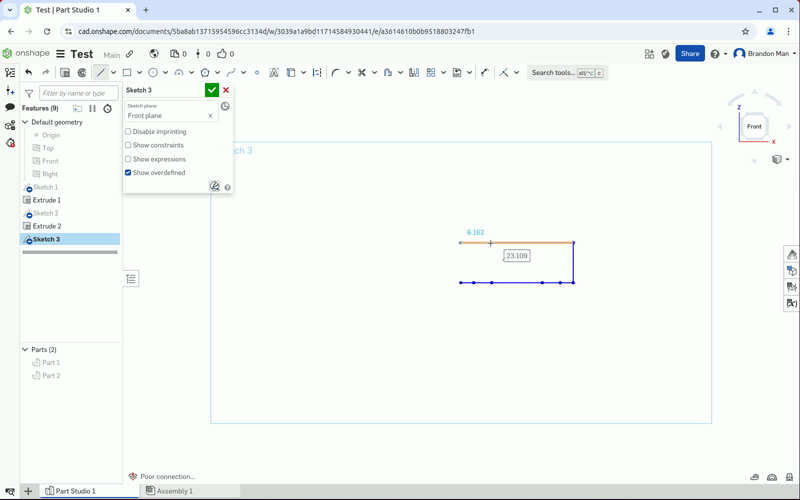
mouse_move(460, 282)
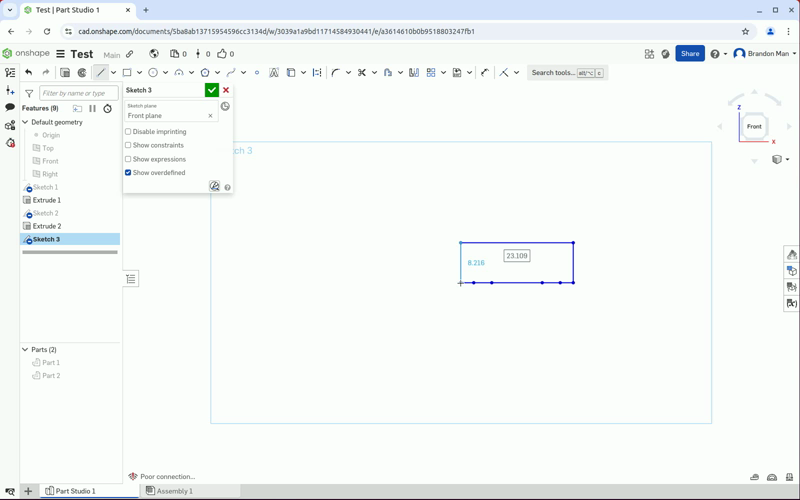
key_up(shift)
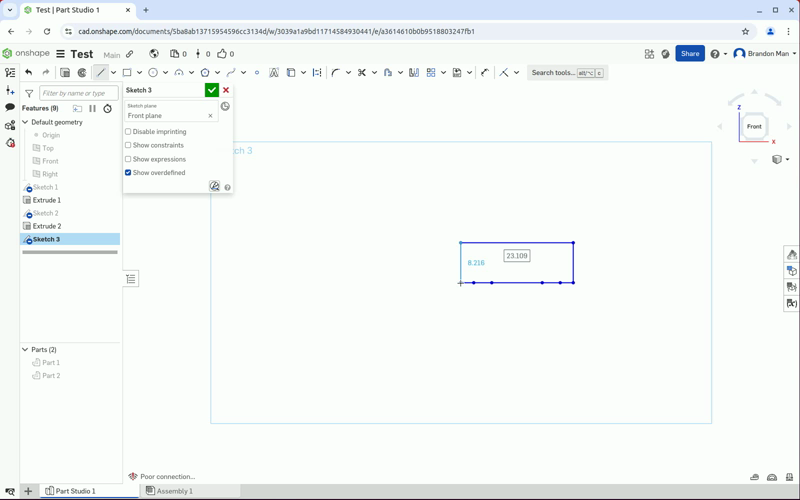
click(460, 282)
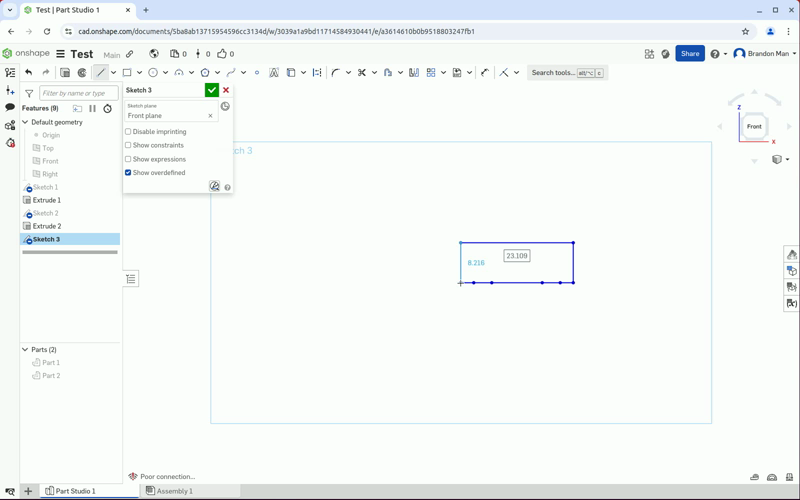
key(esc)
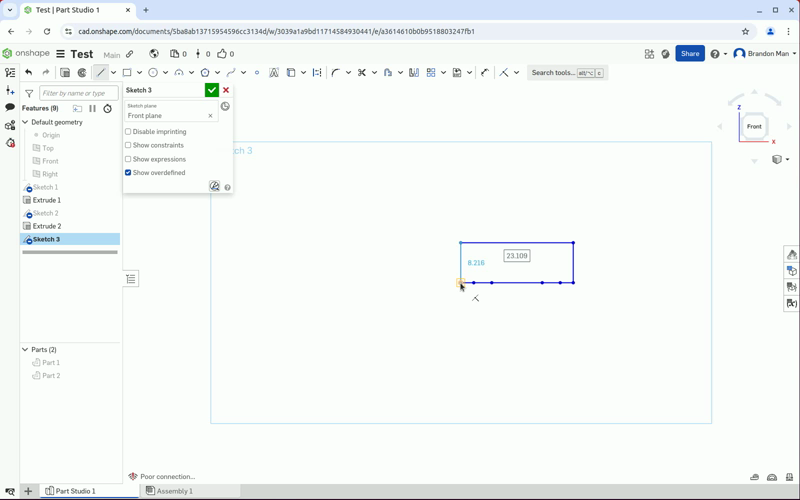
mouse_move(481, 247)
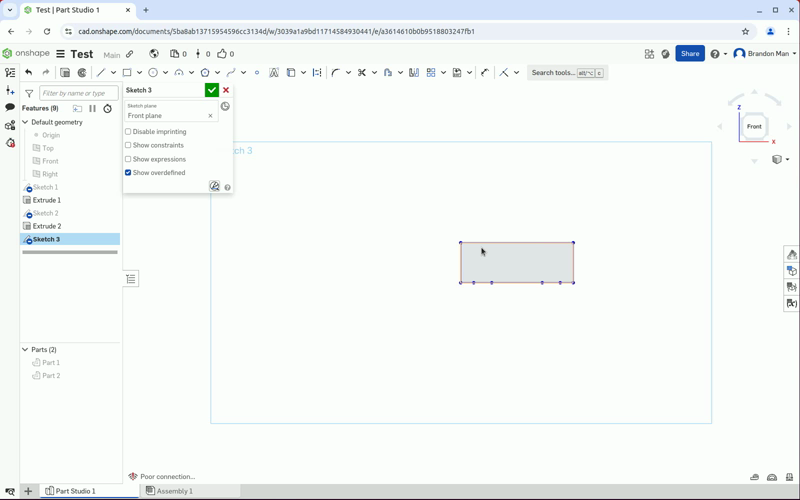
click(481, 247)
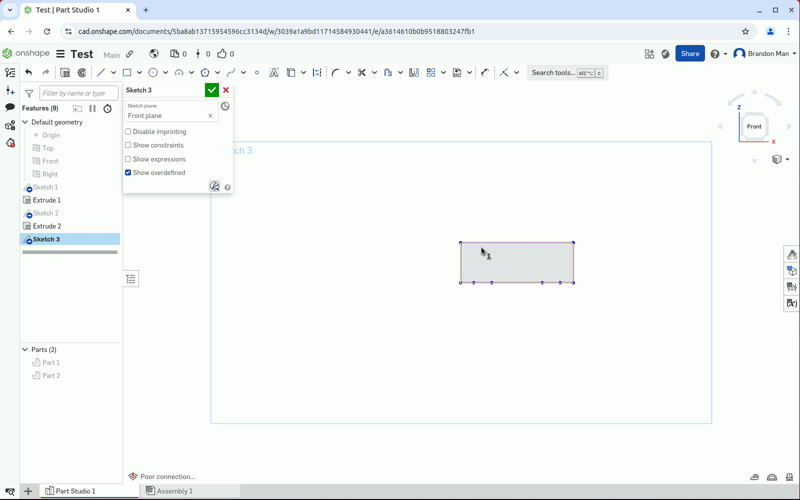
mouse_move(73, 352)
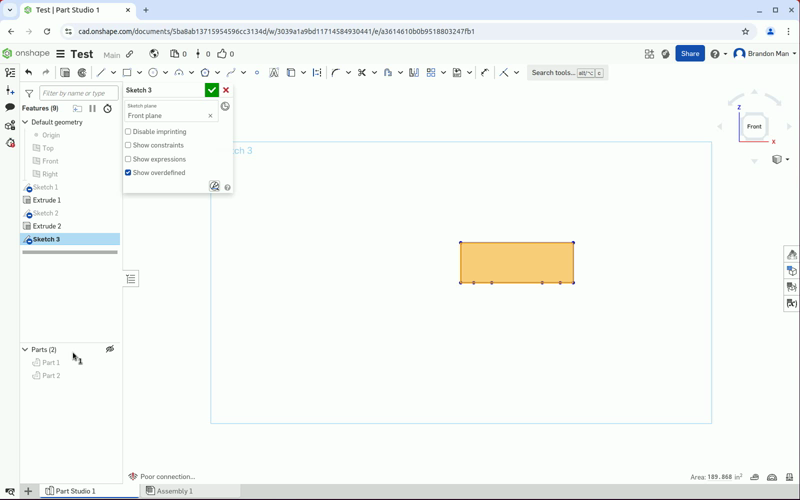
key(shift+y)
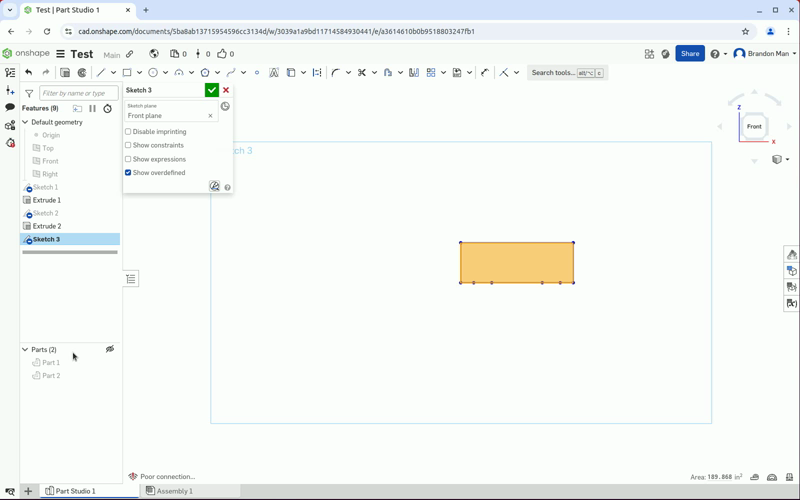
key(shift+e)
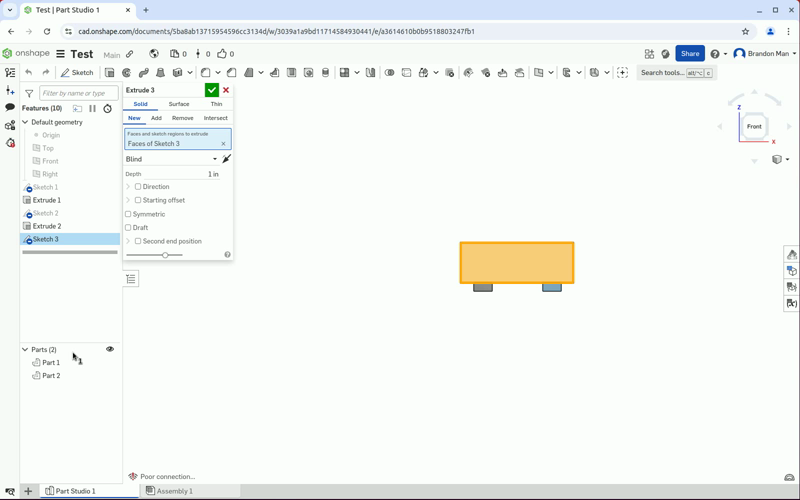
mouse_move(143, 106)
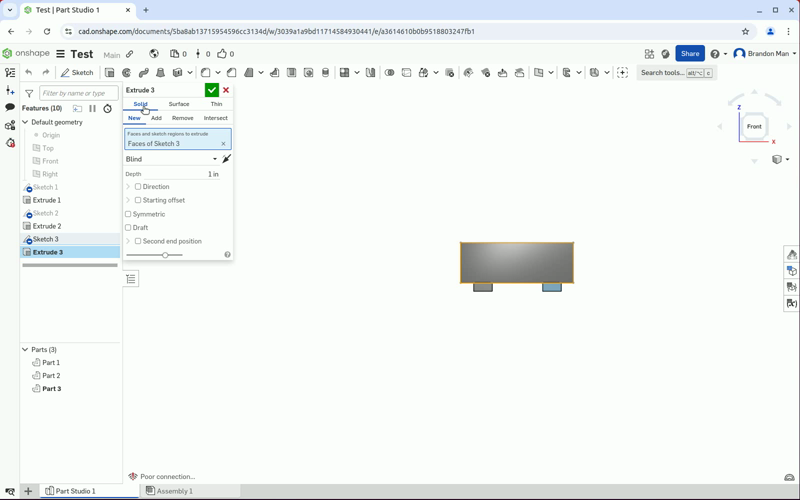
click(143, 106)
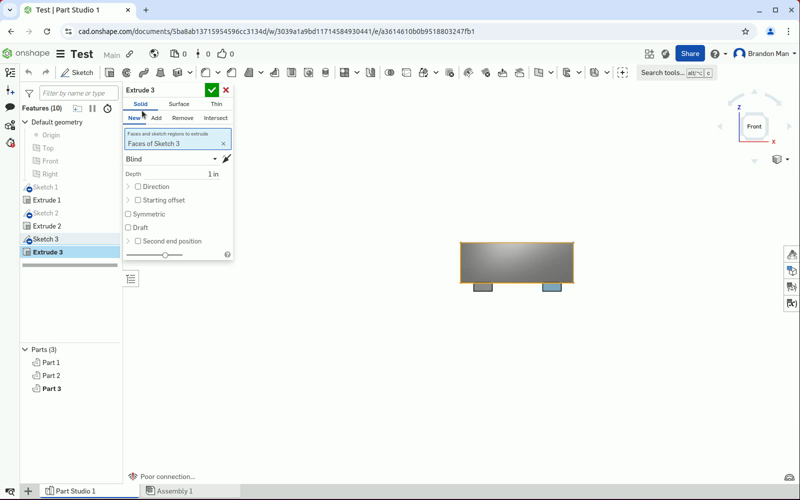
mouse_move(137, 120)
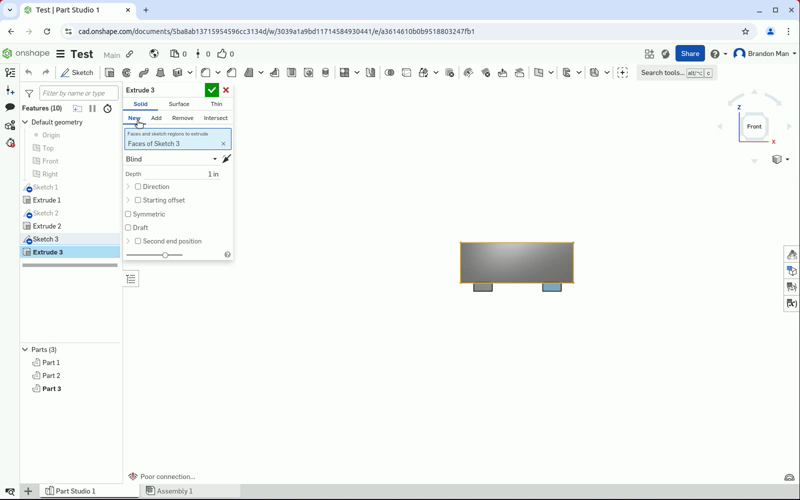
click(137, 120)
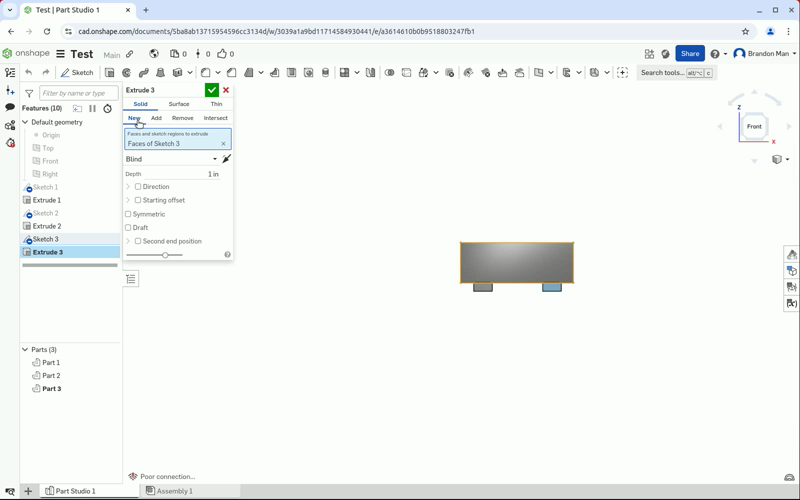
key(tab, 4)
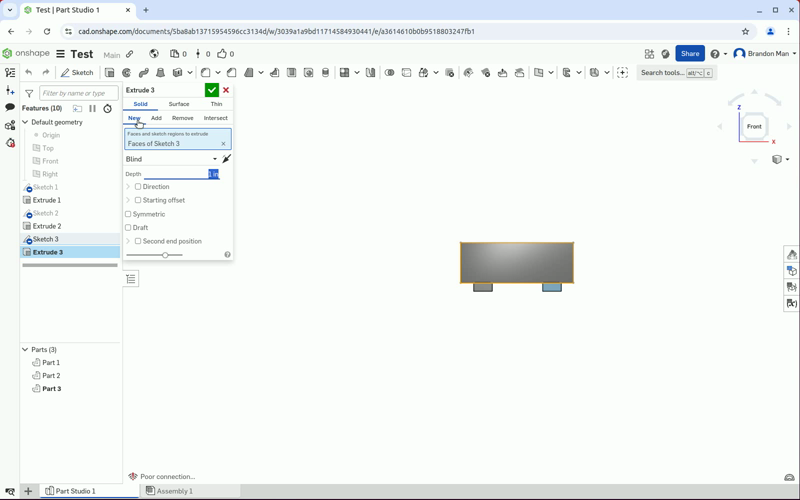
text(1.685)
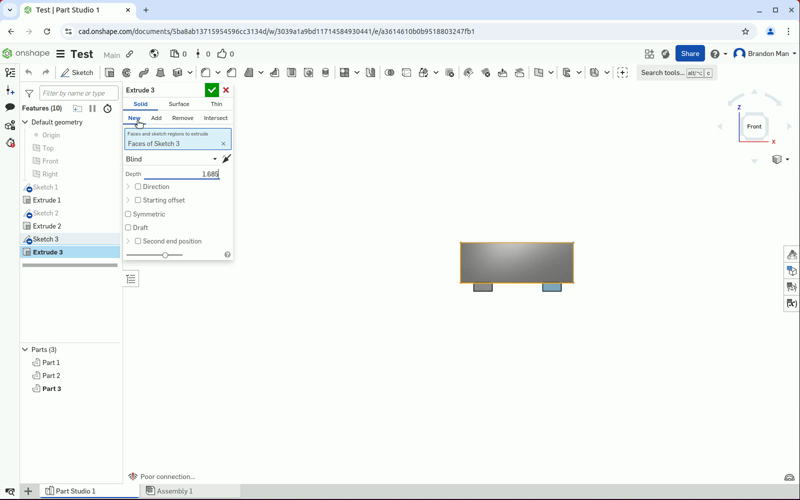
key(enter)
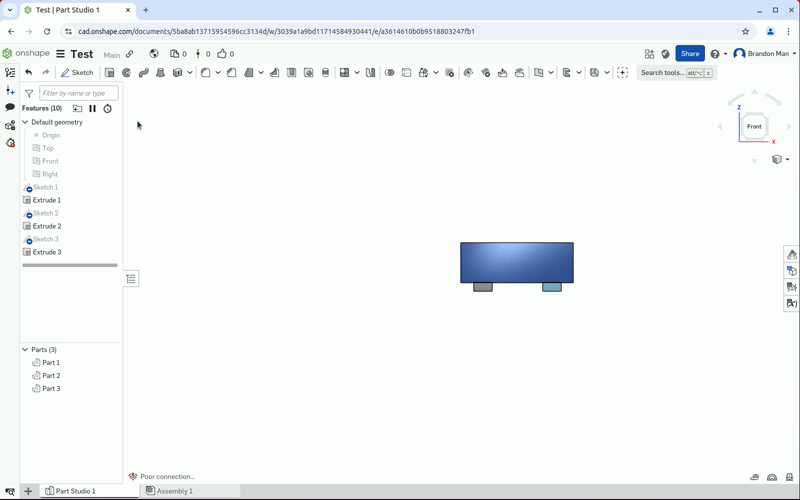
key(shift+h)
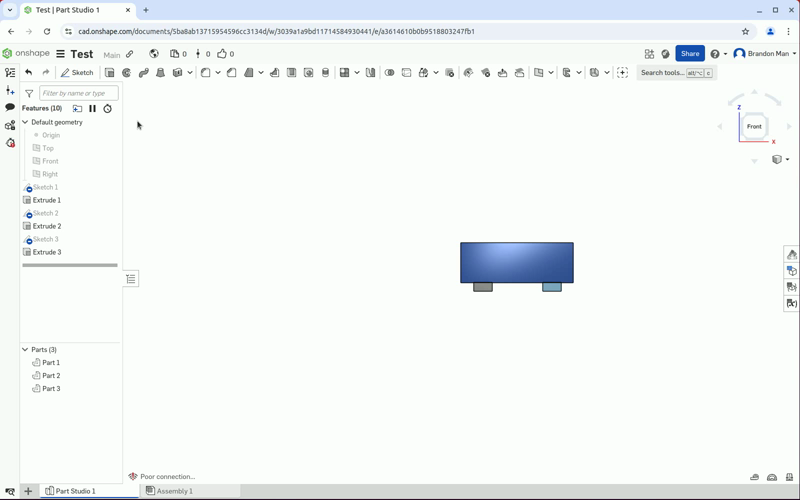
key(shift+h)
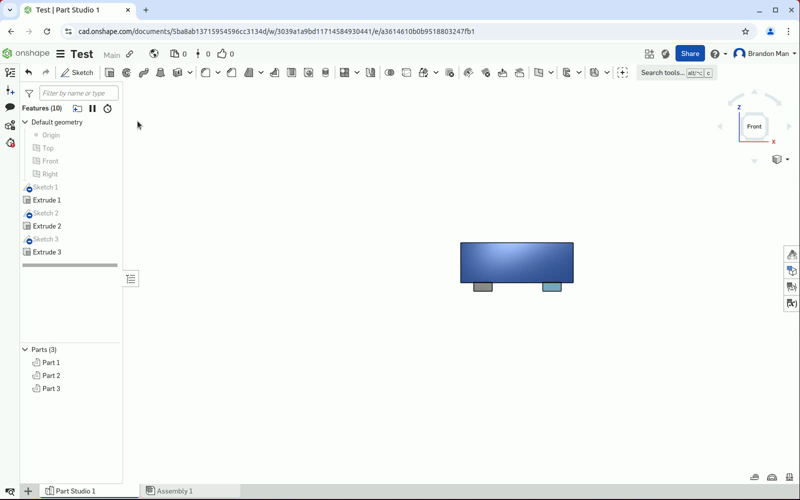
mouse_move(73, 189)
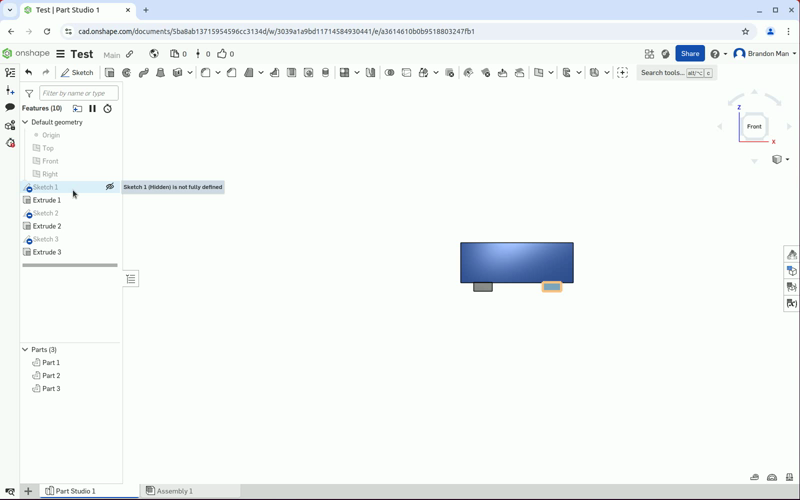
click(73, 189)
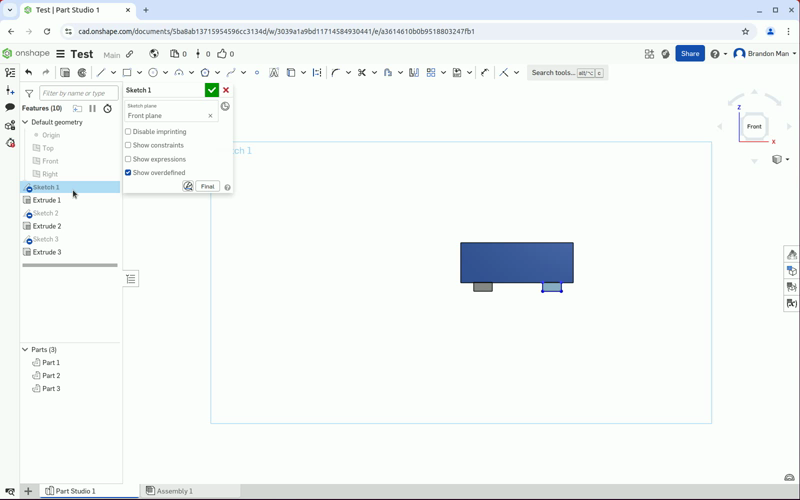
mouse_move(229, 92)
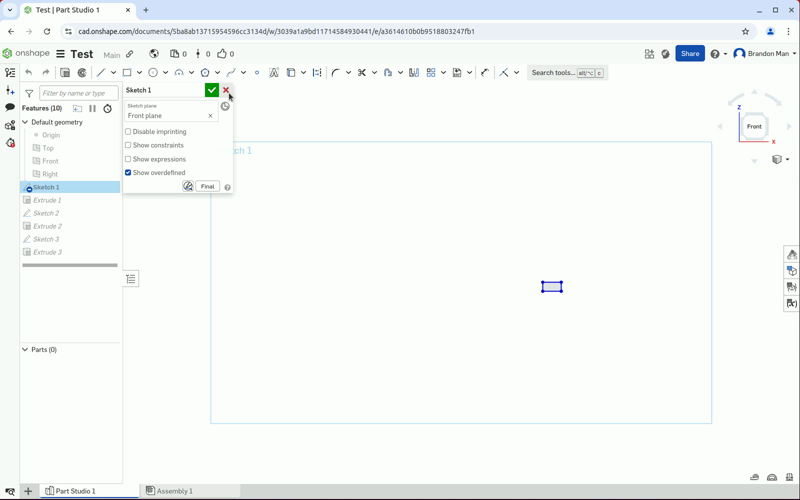
click(229, 92)
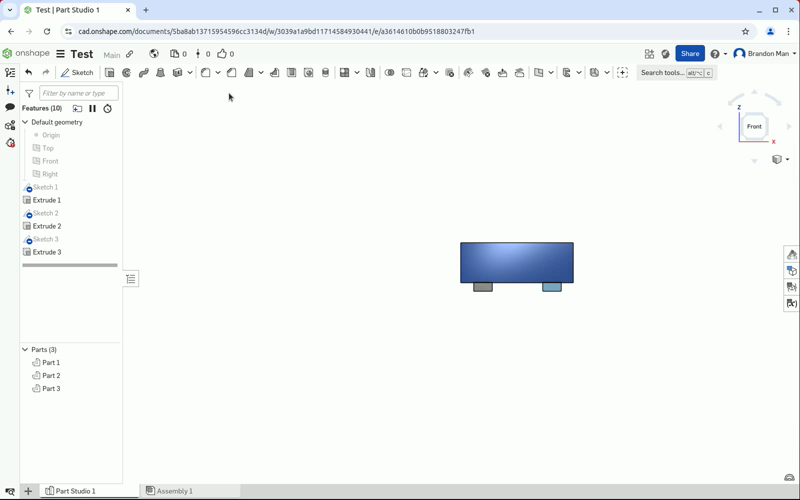
mouse_move(541, 75)
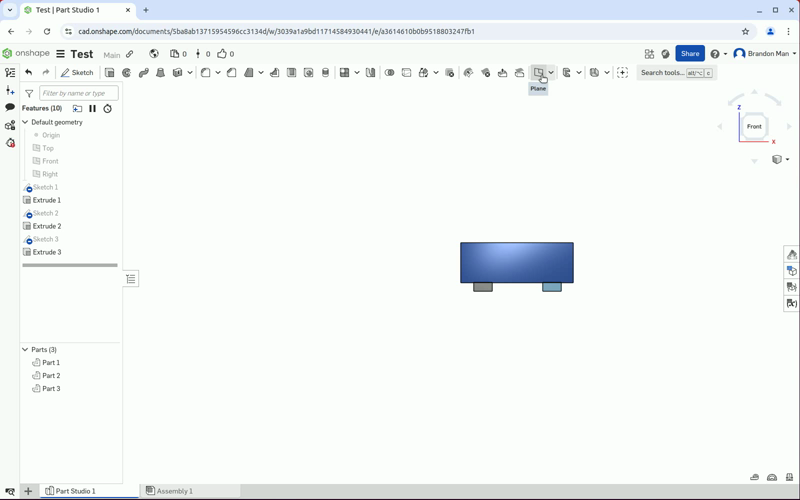
click(541, 75)
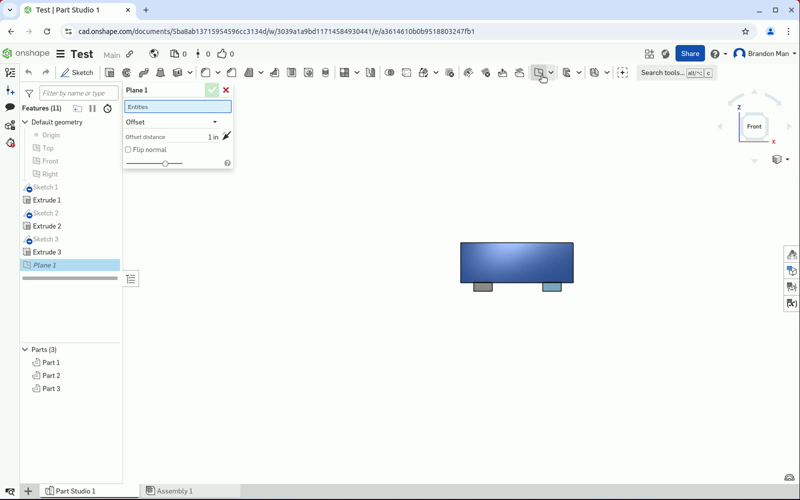
mouse_move(73, 163)
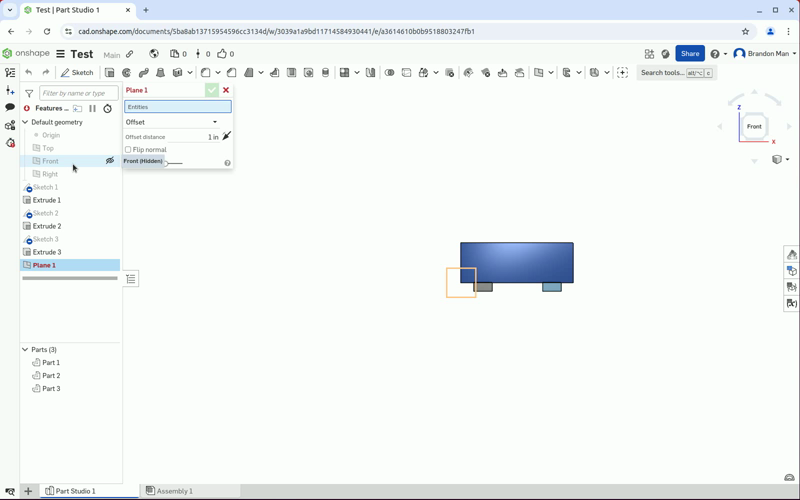
click(73, 163)
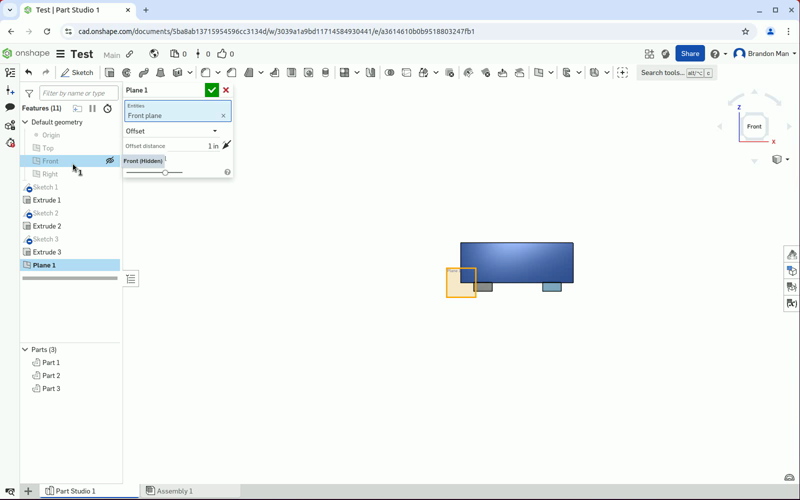
key(tab, 2)
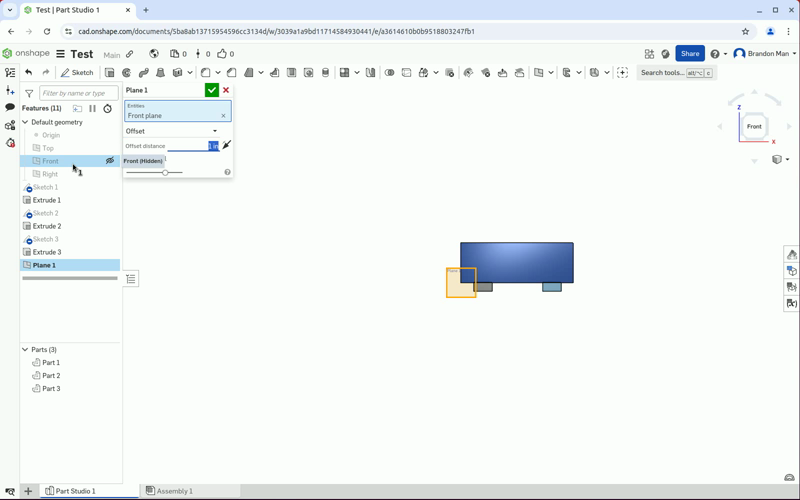
text(1.695)
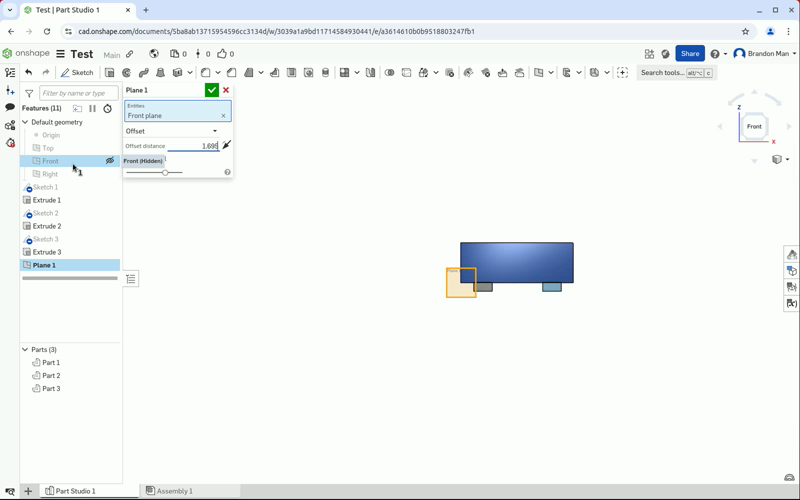
key(enter, 2)
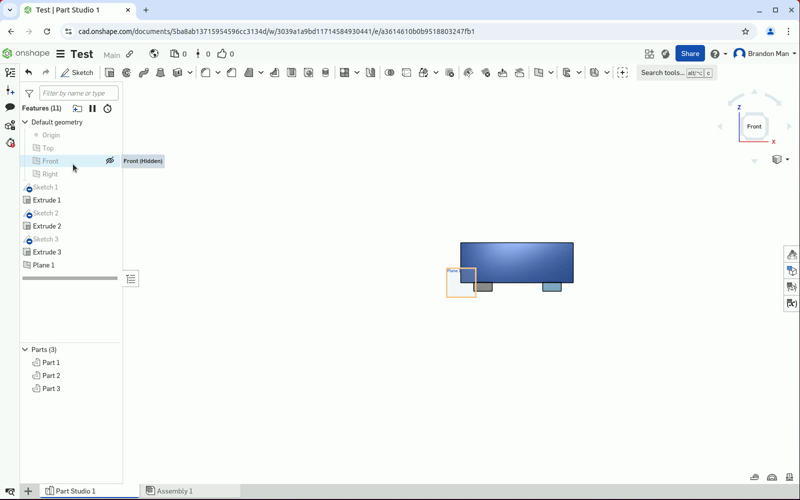
key(shift+s)
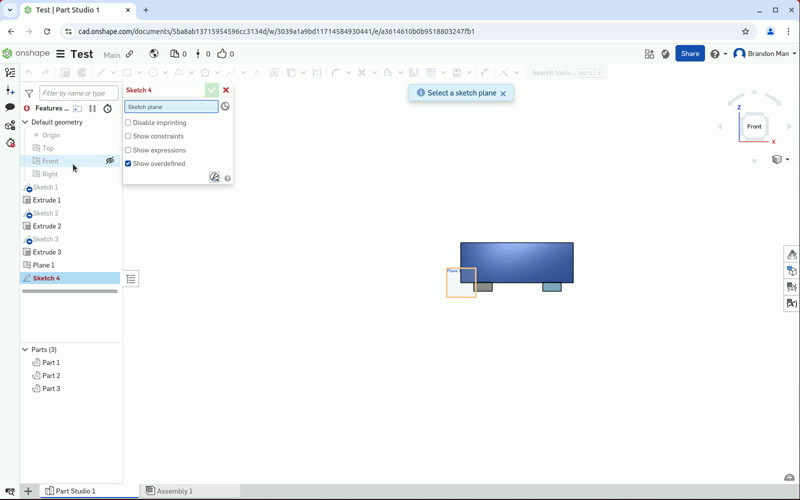
mouse_move(73, 267)
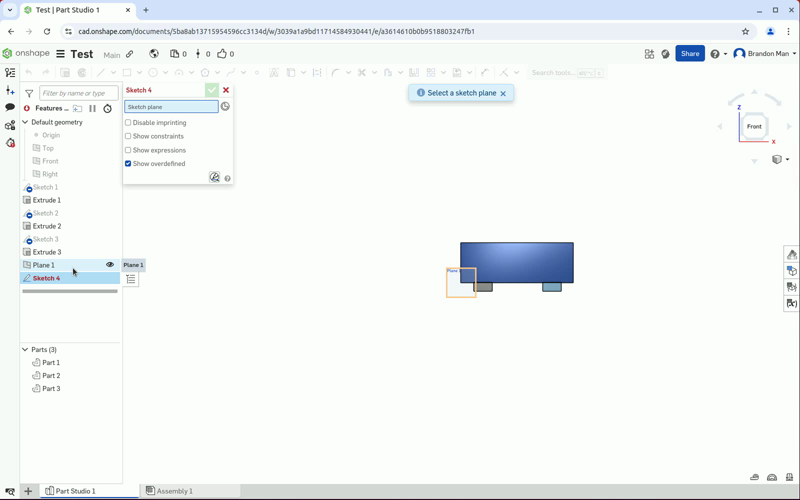
click(73, 267)
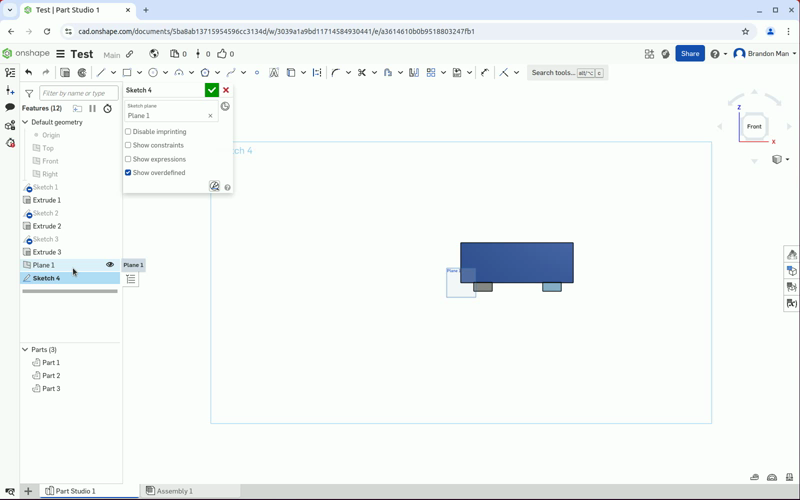
mouse_move(73, 352)
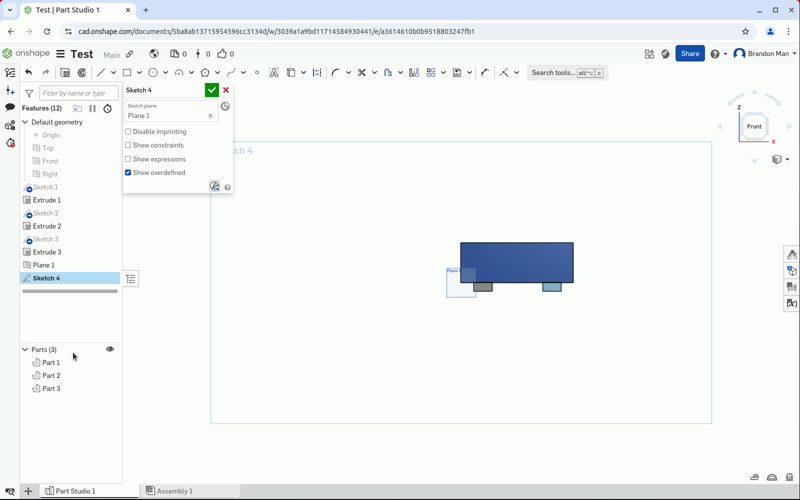
key(y)
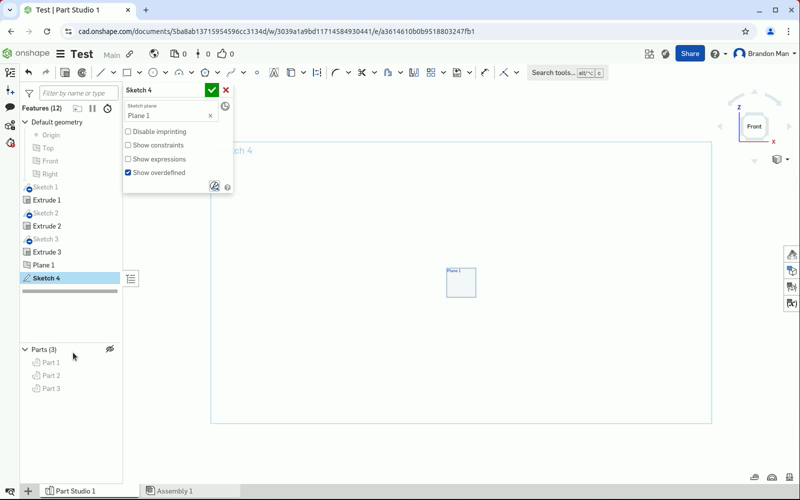
key(l)
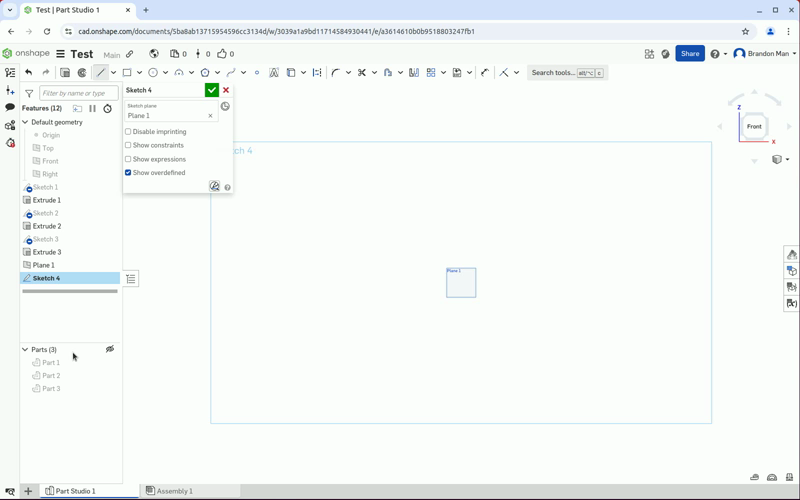
key_down(shift)
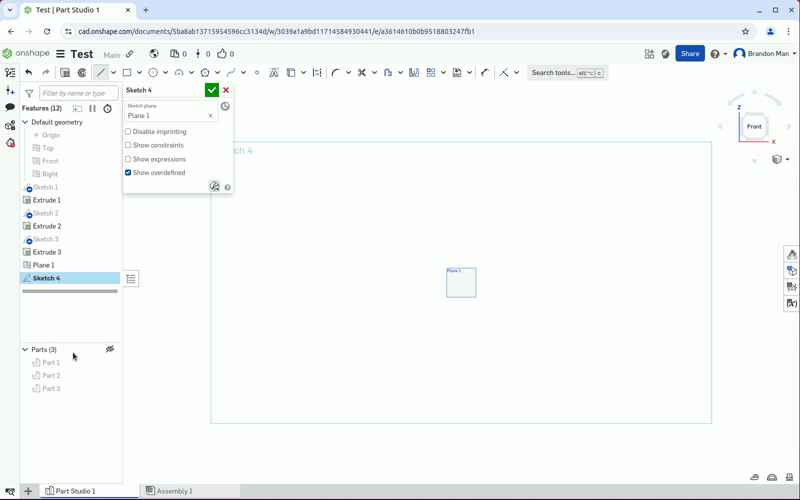
mouse_move(472, 259)
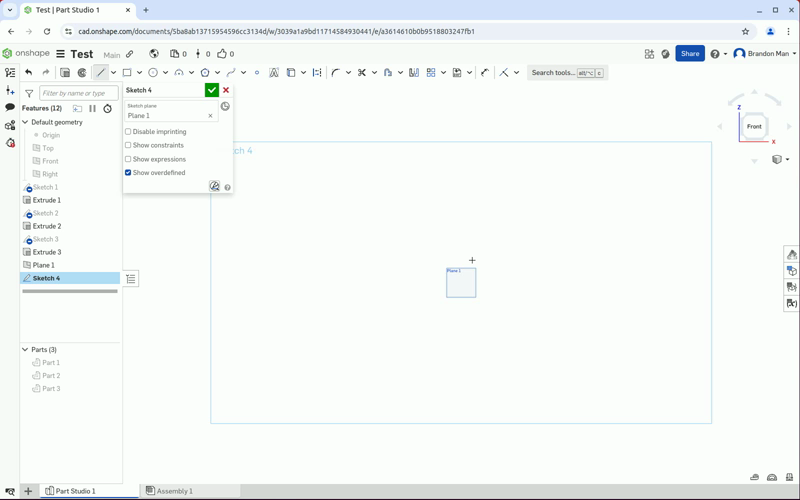
click(472, 259)
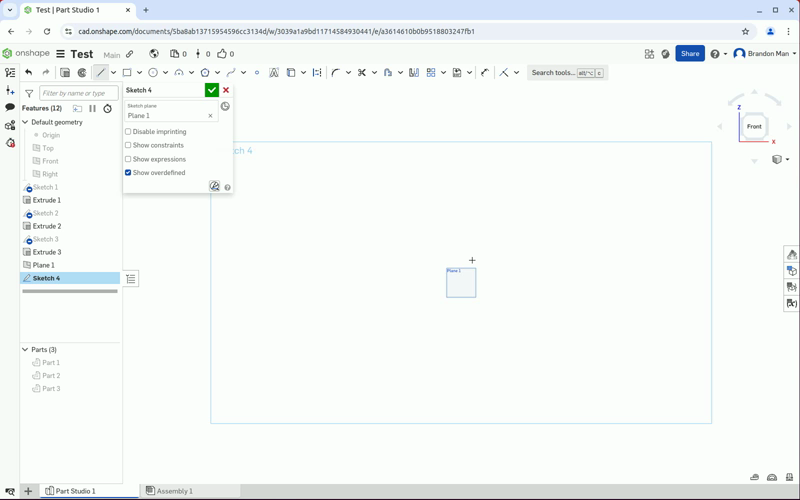
key_up(shift)
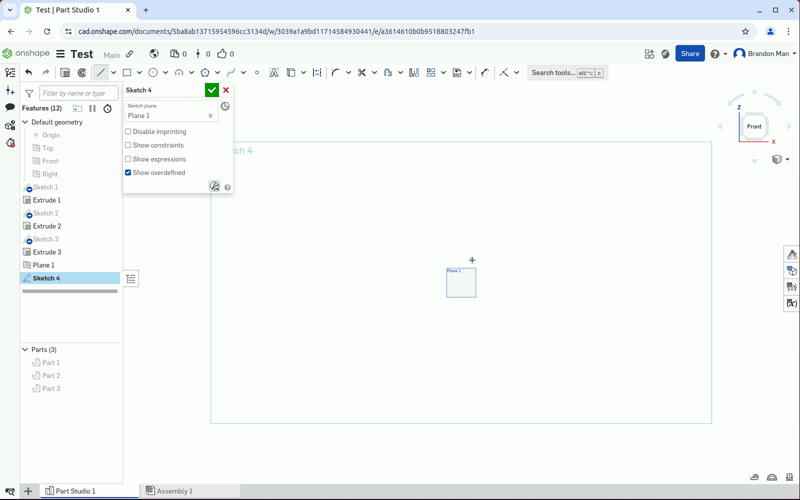
key_down(shift)
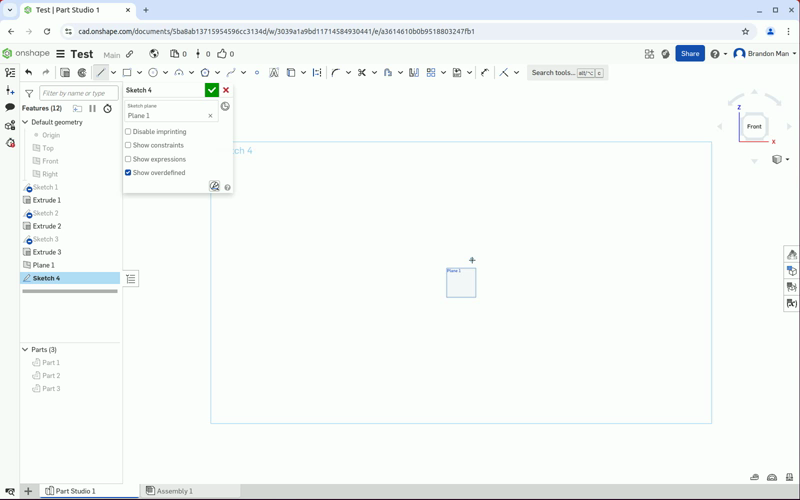
mouse_move(502, 259)
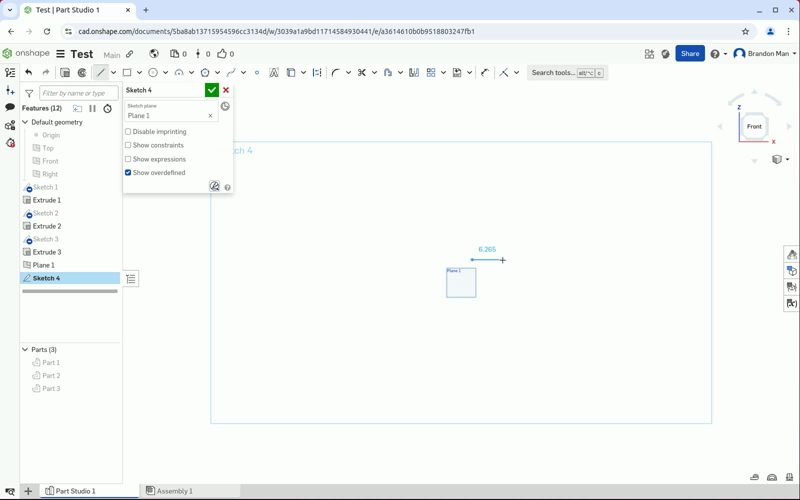
mouse_move(478, 266)
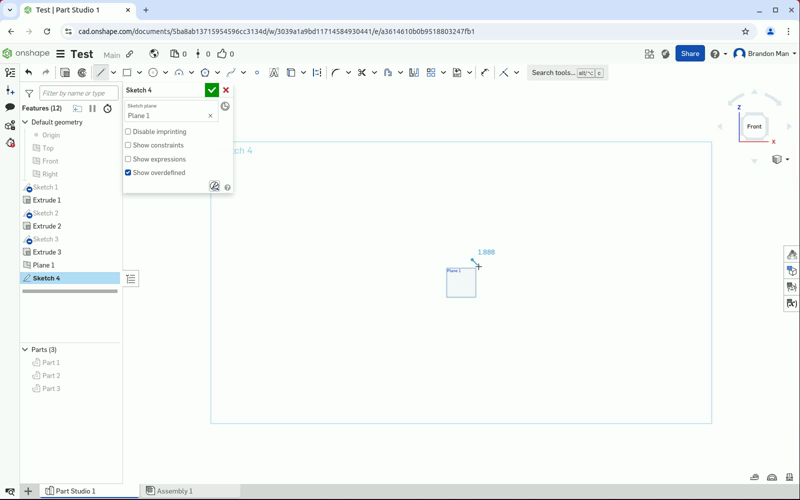
click(478, 266)
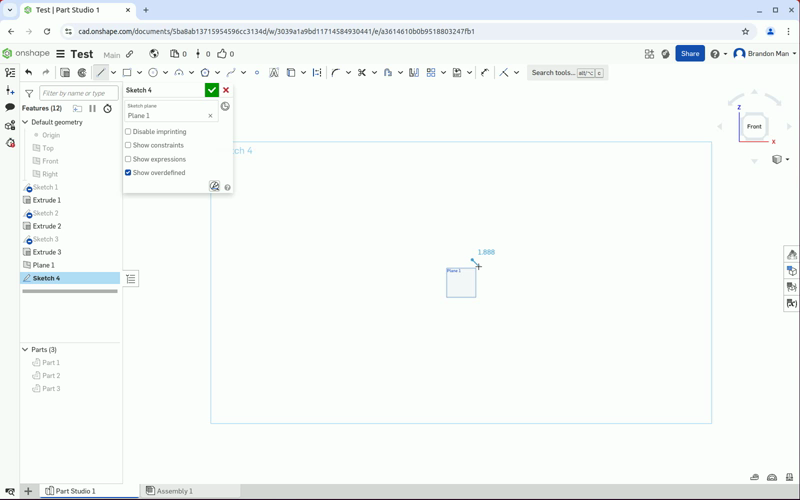
key_up(shift)
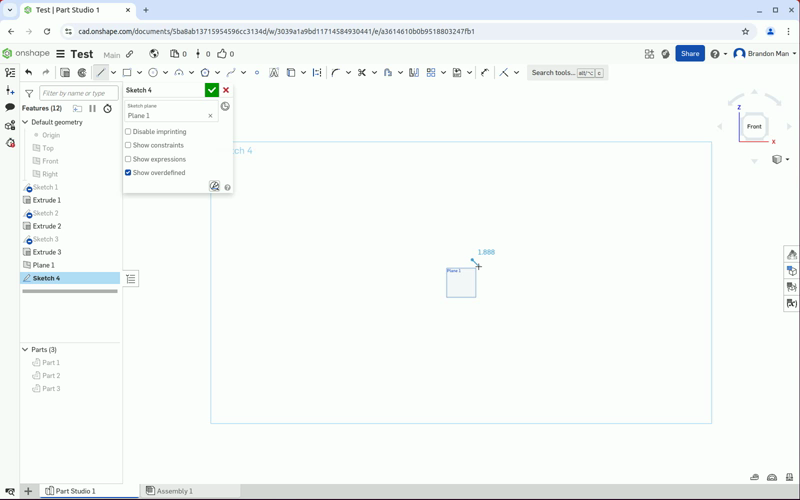
key_down(shift)
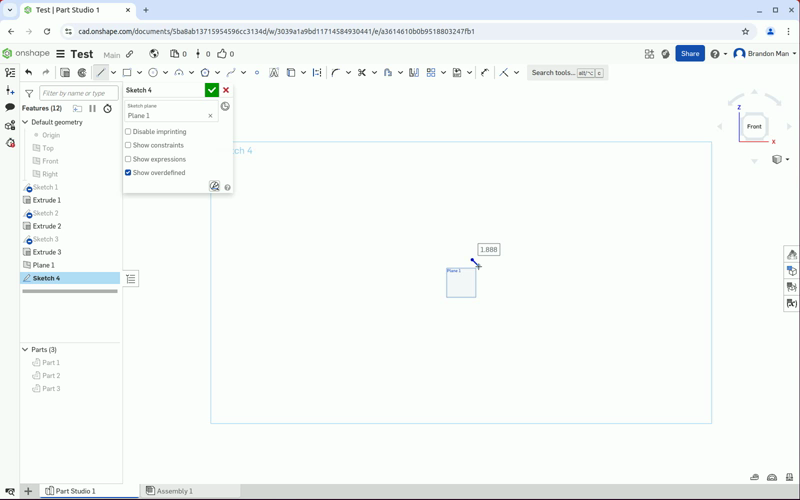
mouse_move(508, 266)
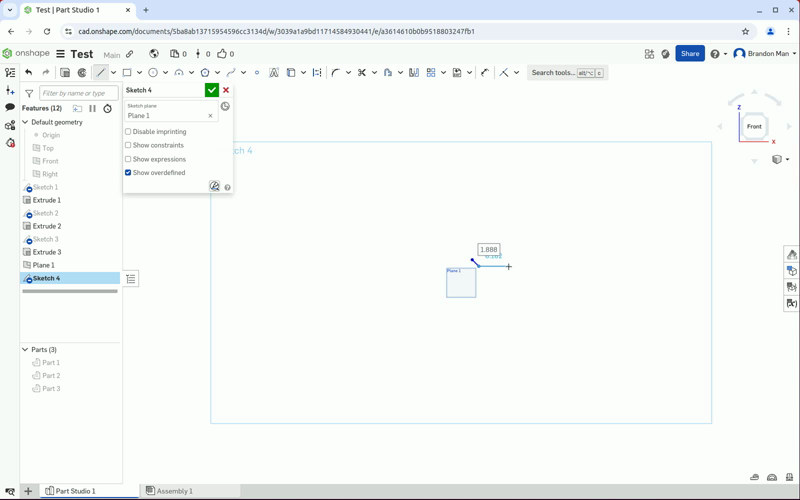
mouse_move(492, 253)
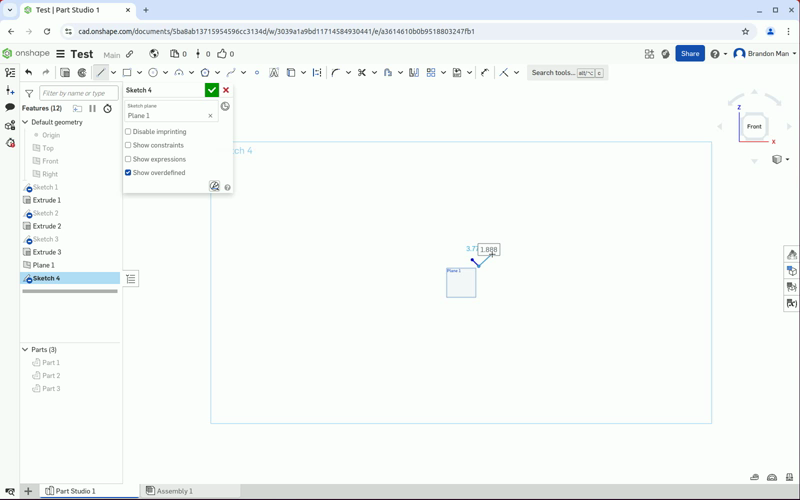
click(492, 253)
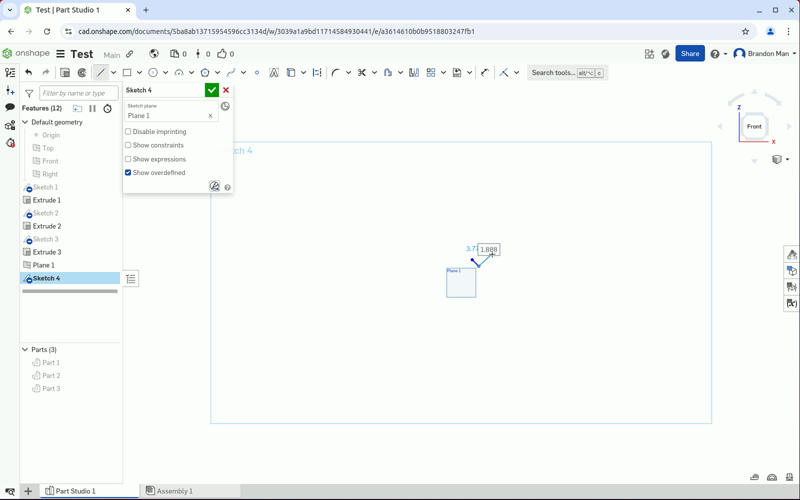
key_up(shift)
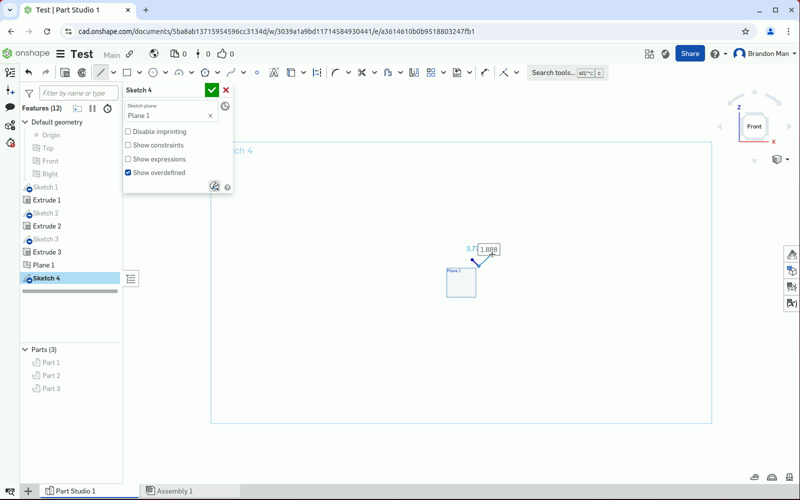
key_down(shift)
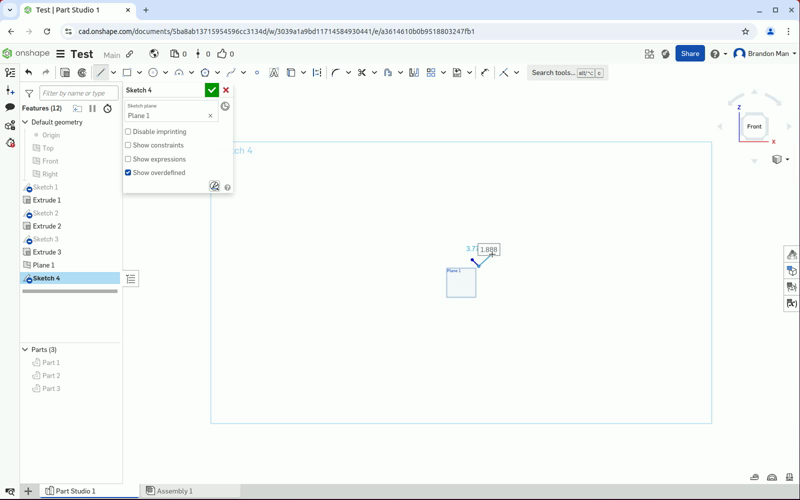
mouse_move(522, 253)
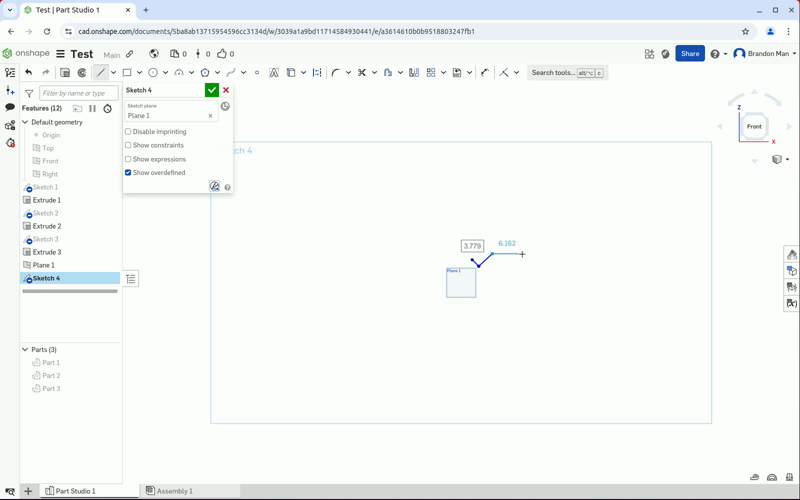
mouse_move(486, 246)
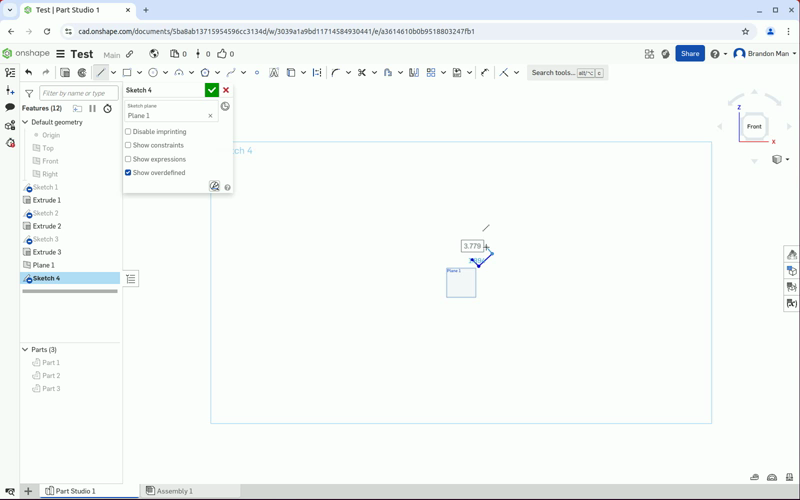
click(486, 246)
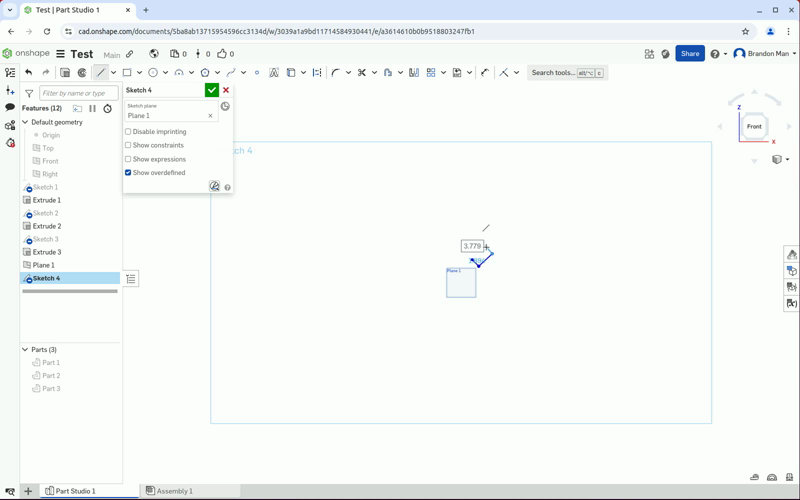
key_up(shift)
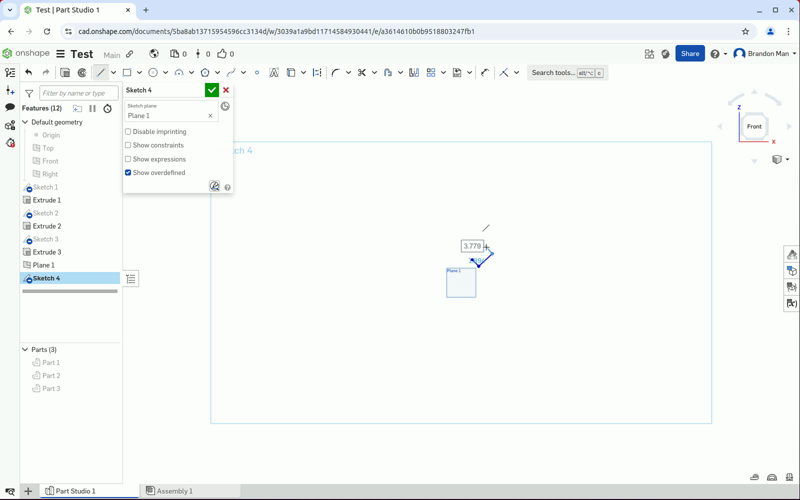
mouse_move(516, 246)
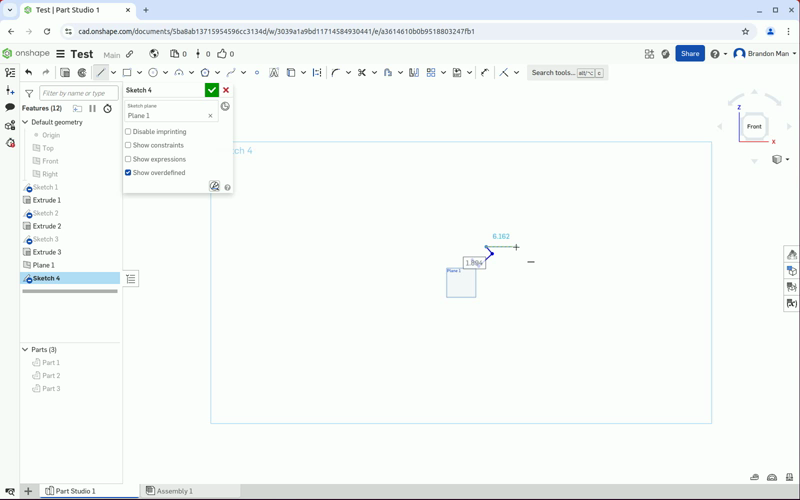
key_down(shift)
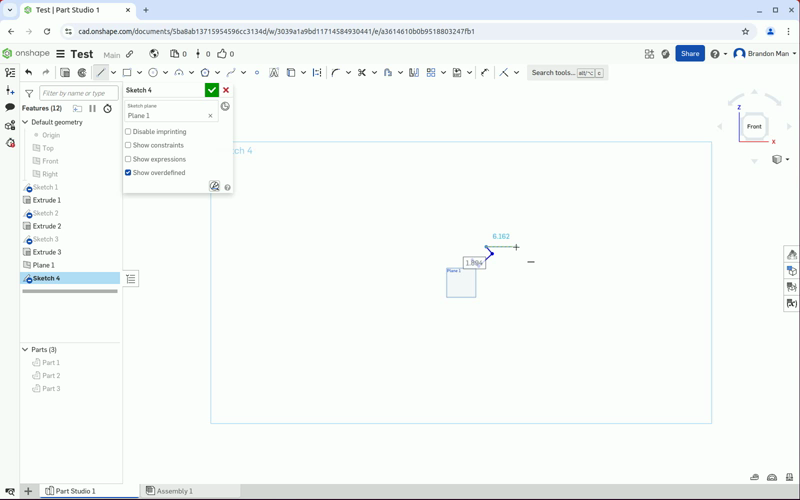
mouse_move(472, 259)
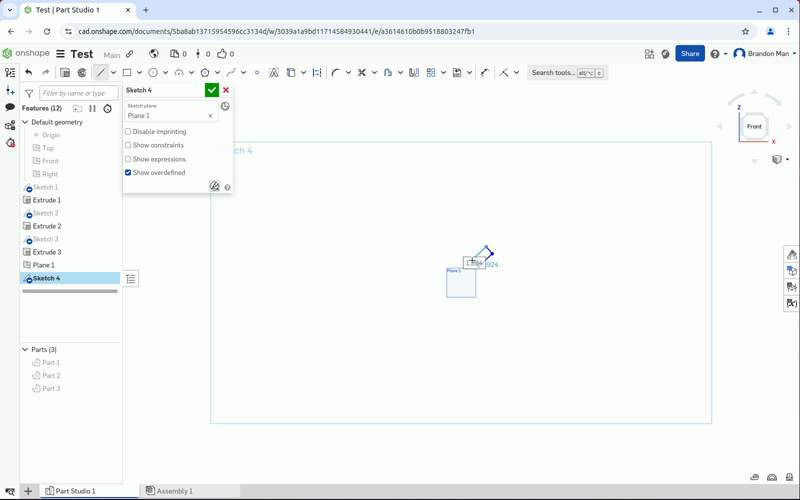
key_up(shift)
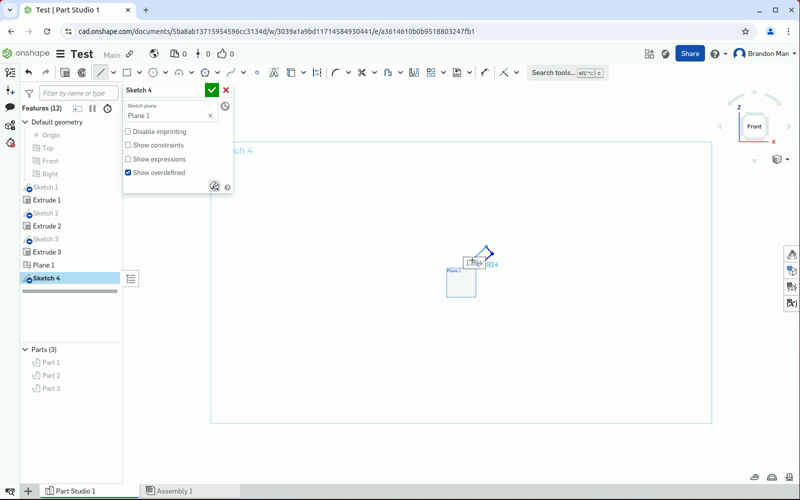
click(472, 259)
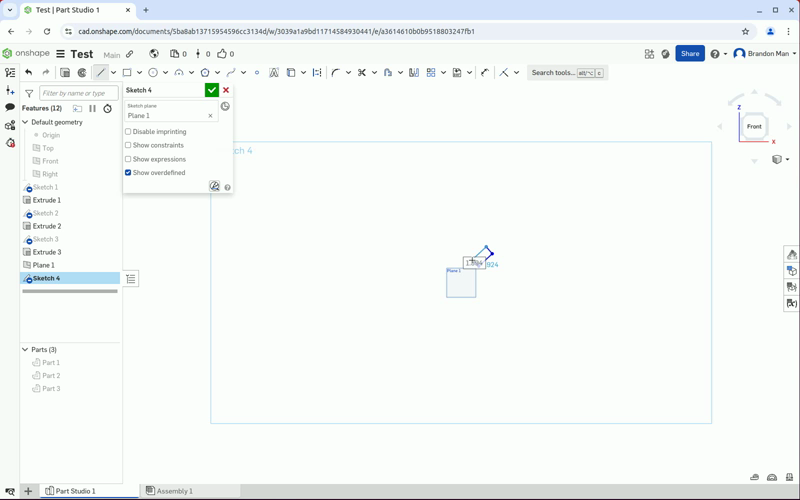
key(esc)
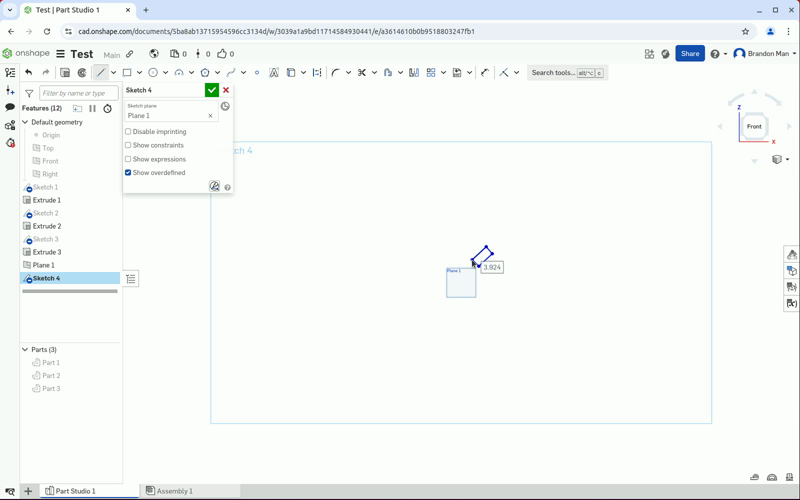
mouse_move(481, 253)
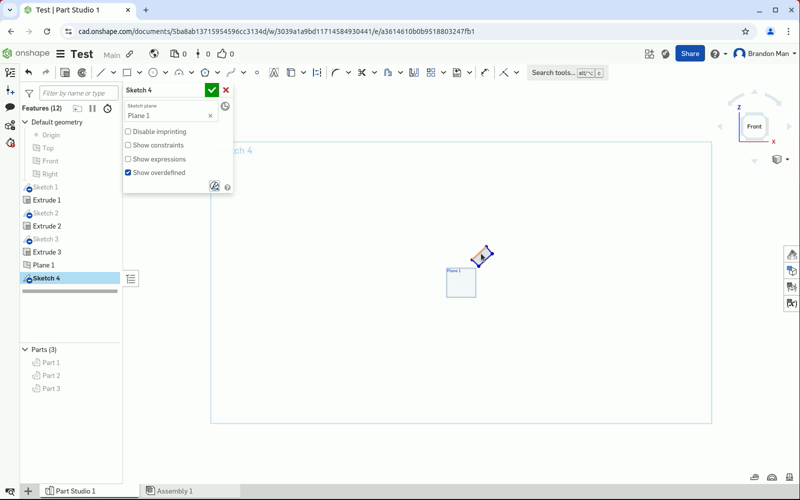
scroll(6)
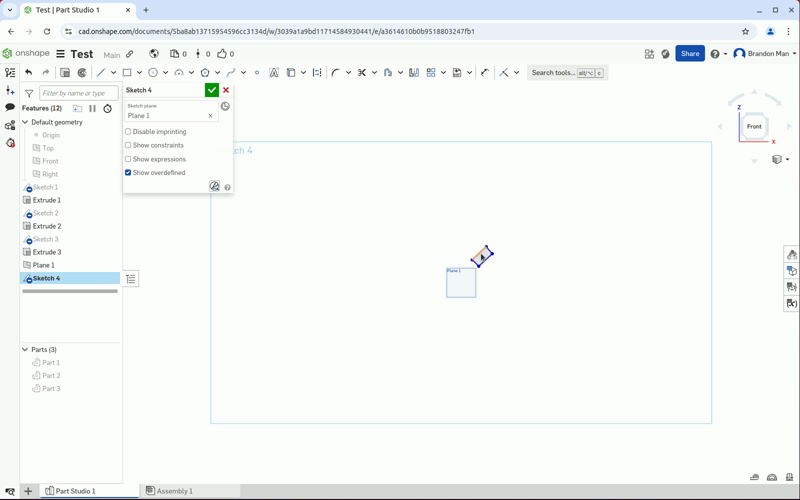
scroll(6)
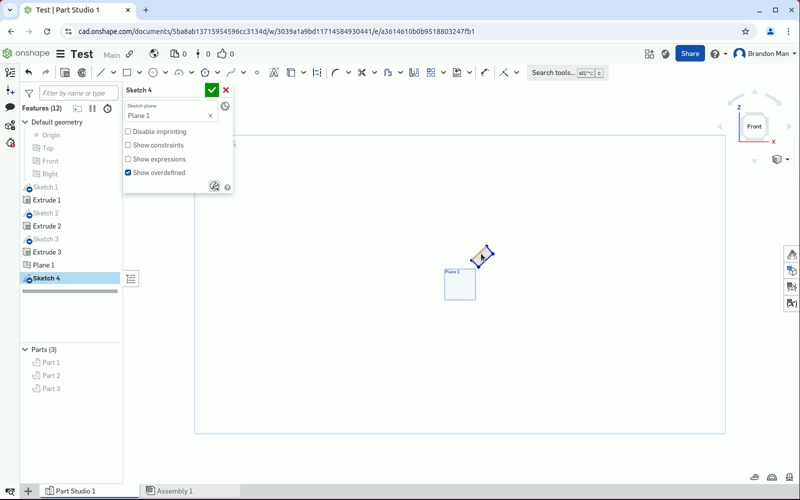
scroll(6)
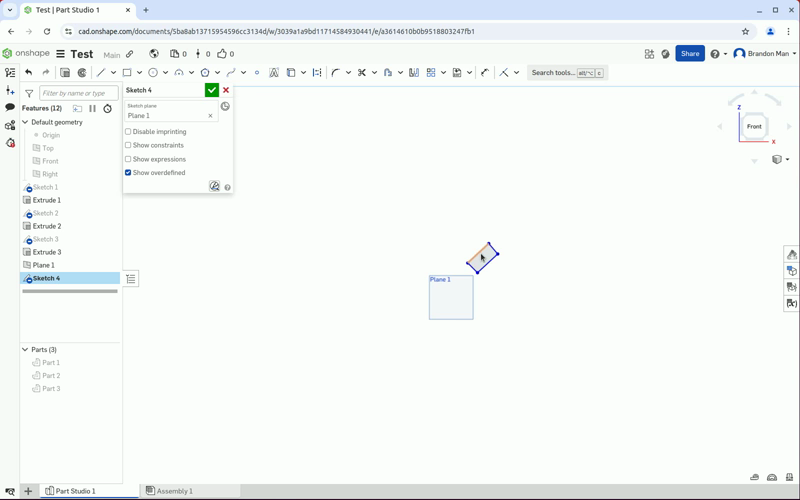
scroll(6)
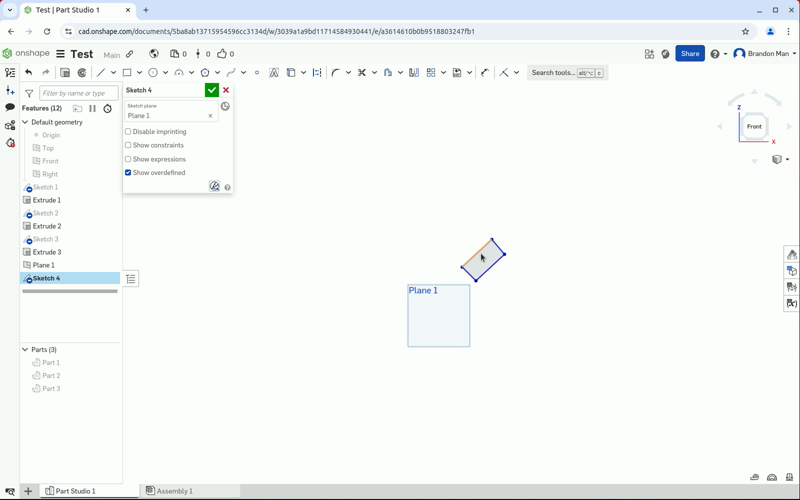
scroll(6)
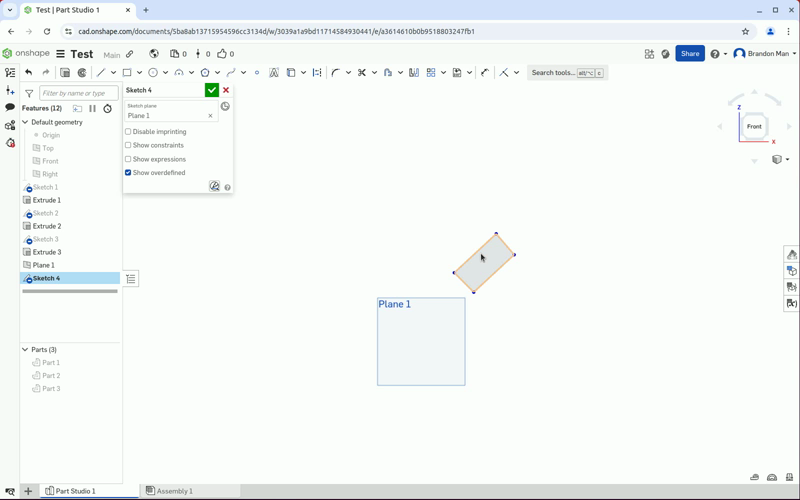
scroll(6)
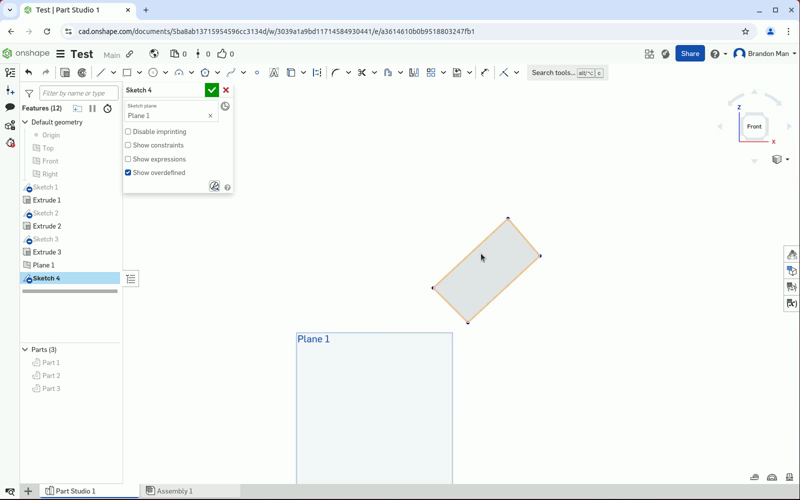
scroll(6)
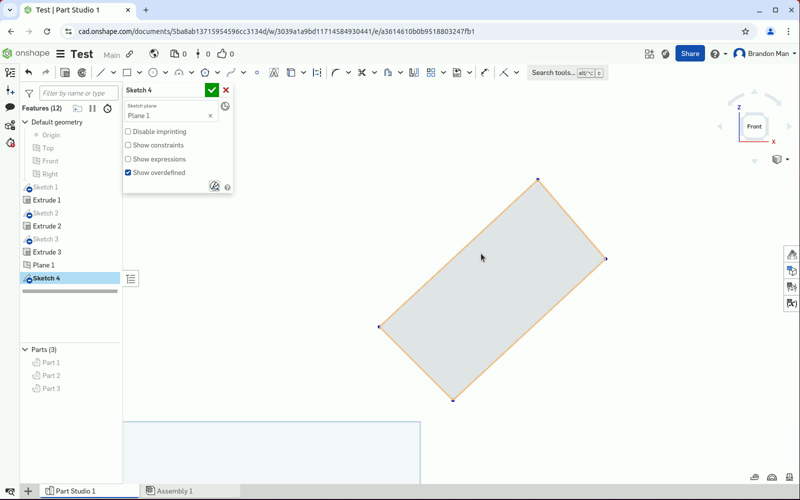
click(481, 253)
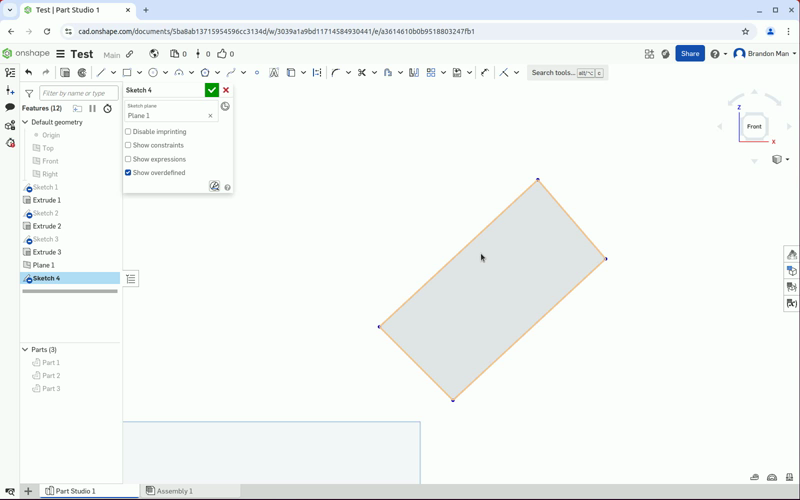
scroll(-6)
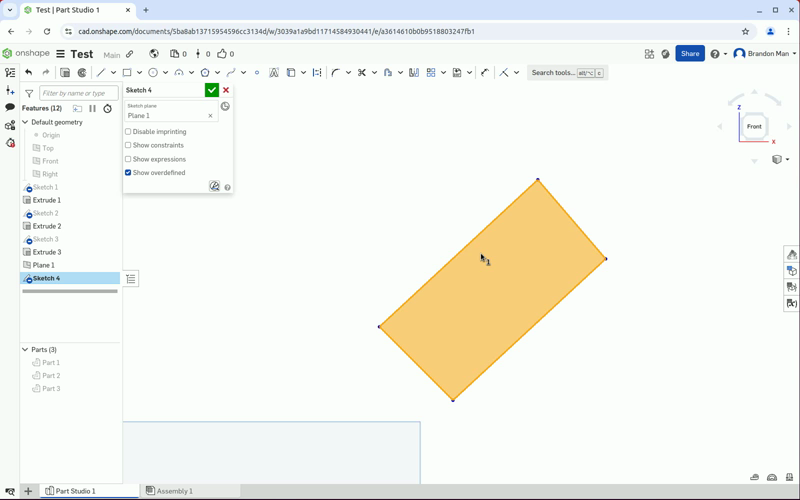
scroll(-6)
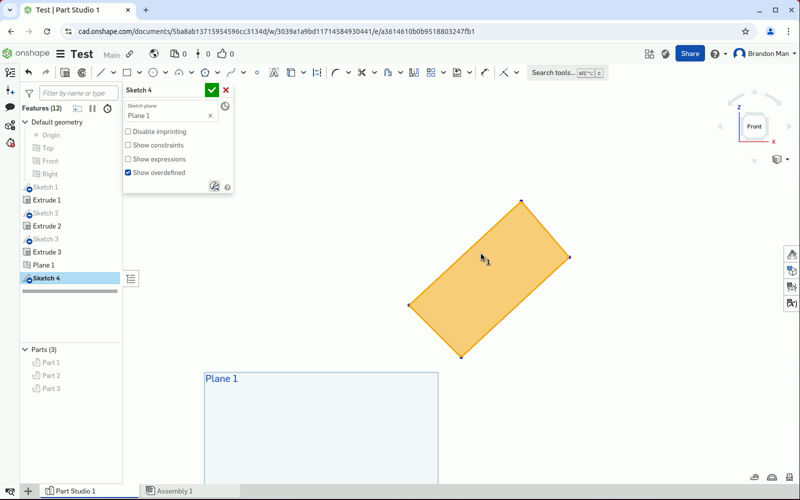
scroll(-6)
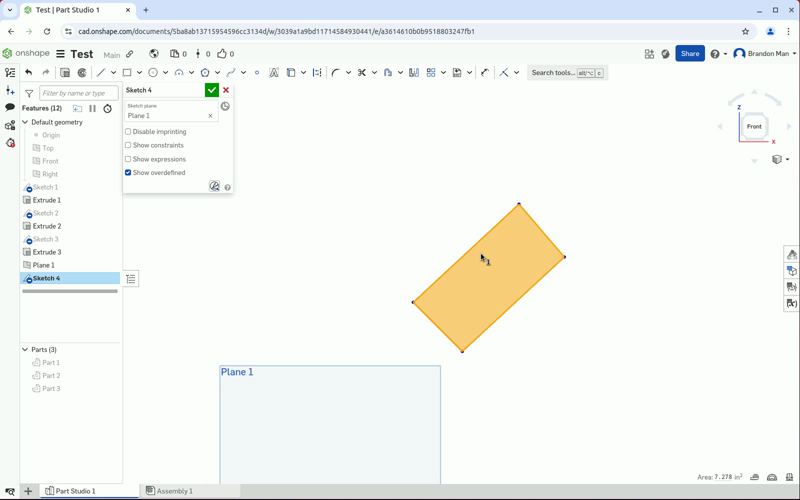
scroll(-6)
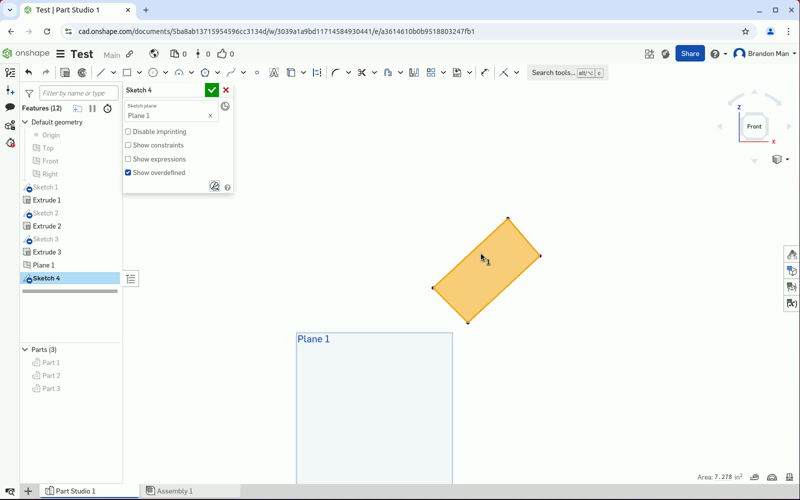
scroll(-6)
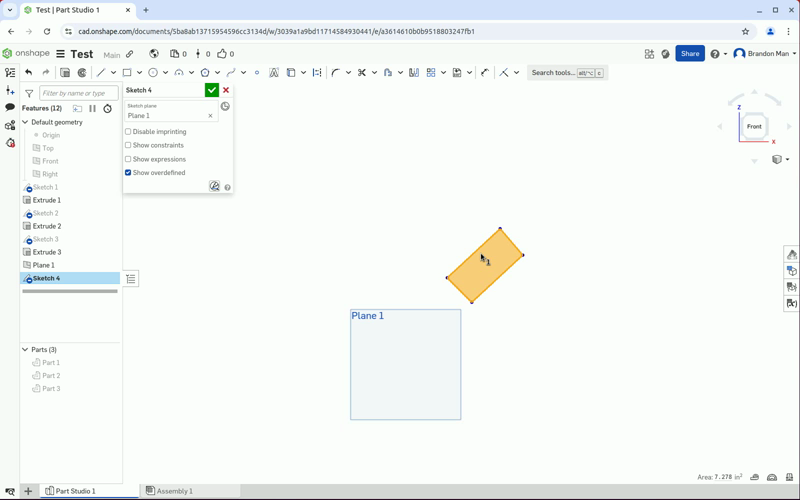
scroll(-6)
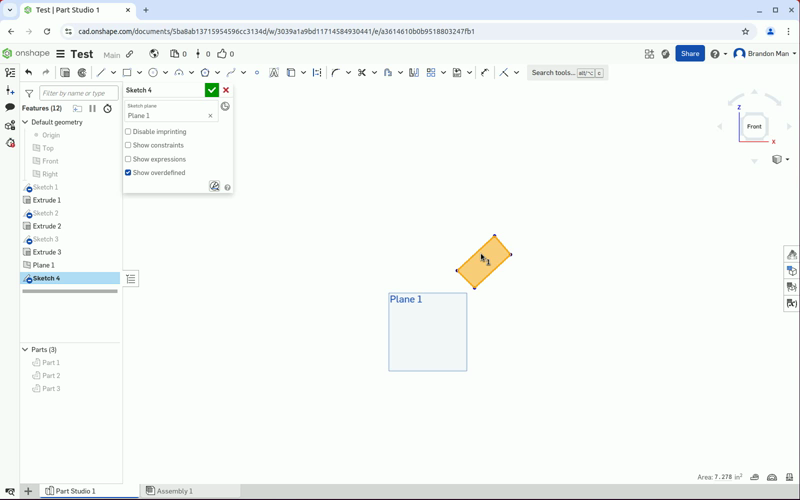
scroll(-6)
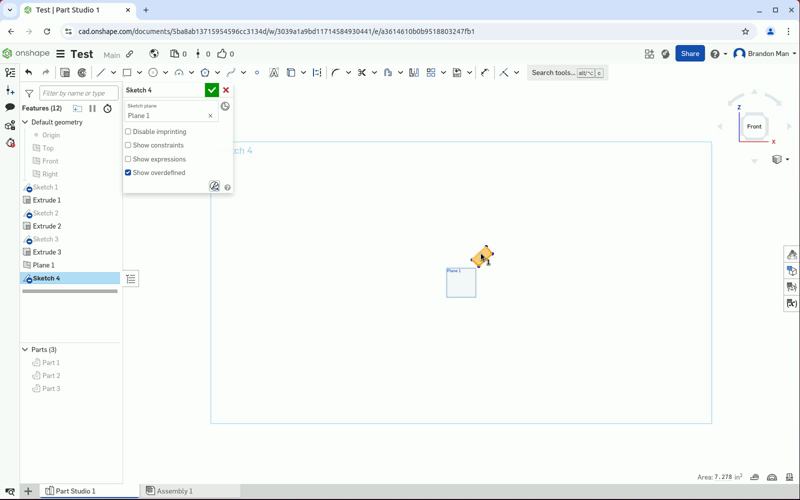
mouse_move(73, 352)
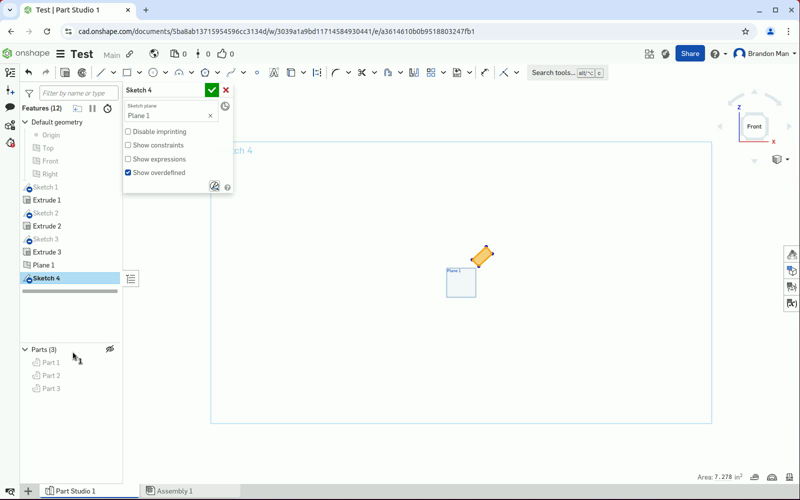
key(shift+y)
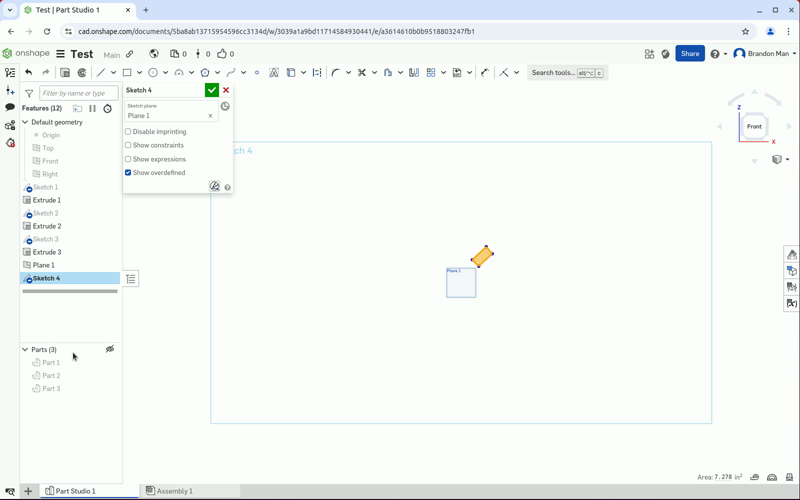
key(shift+e)
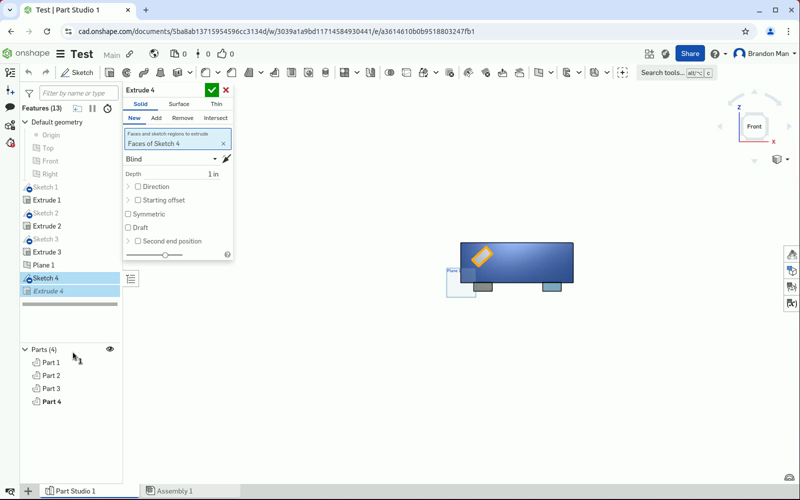
mouse_move(143, 106)
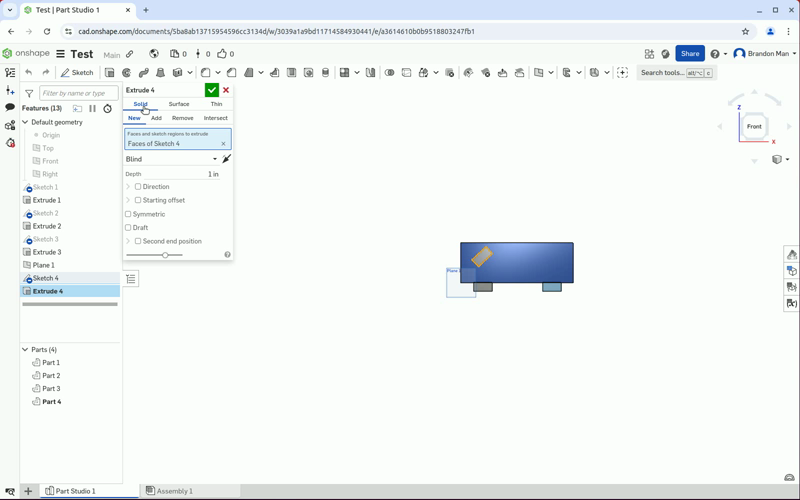
click(143, 106)
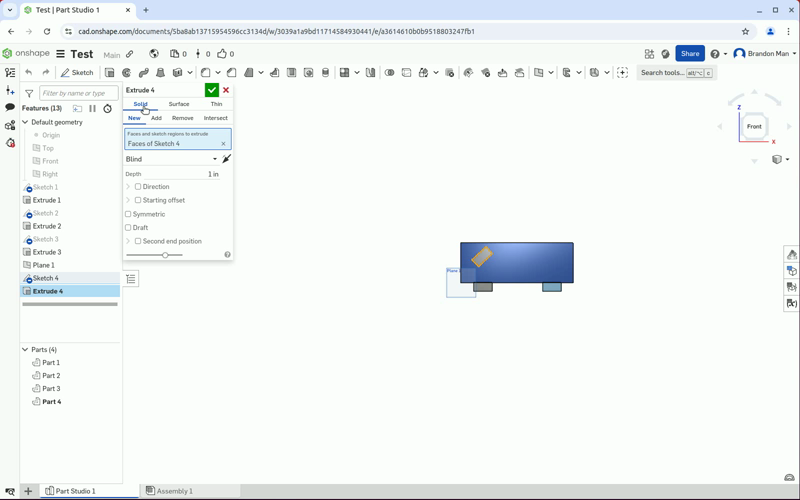
mouse_move(186, 120)
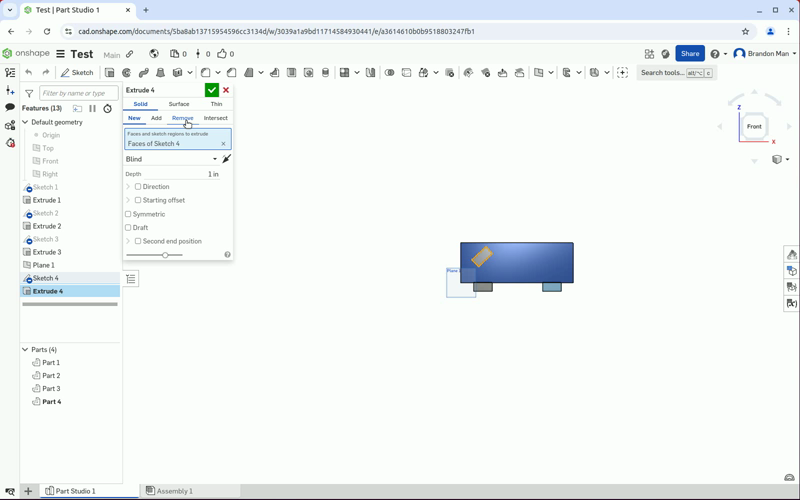
click(186, 120)
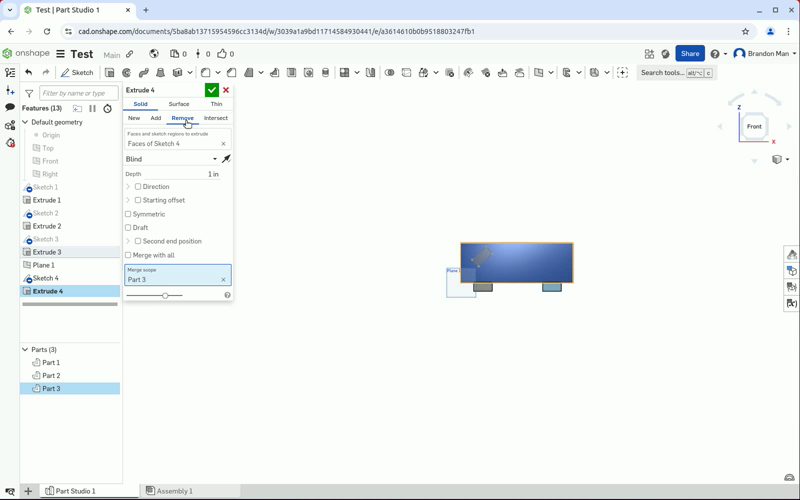
key(tab, 4)
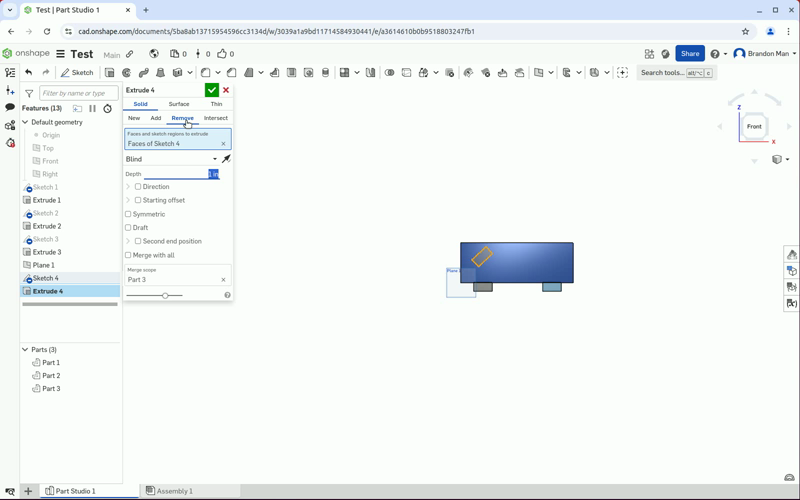
text(7.221)
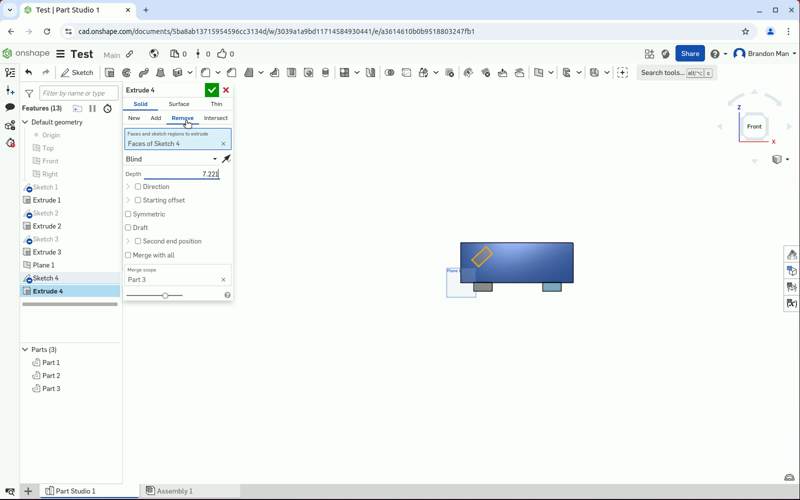
key(tab, 6)
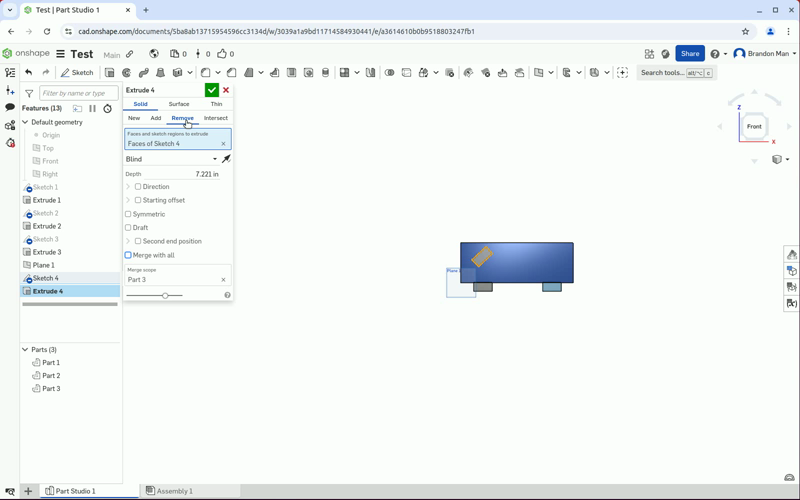
key(space)
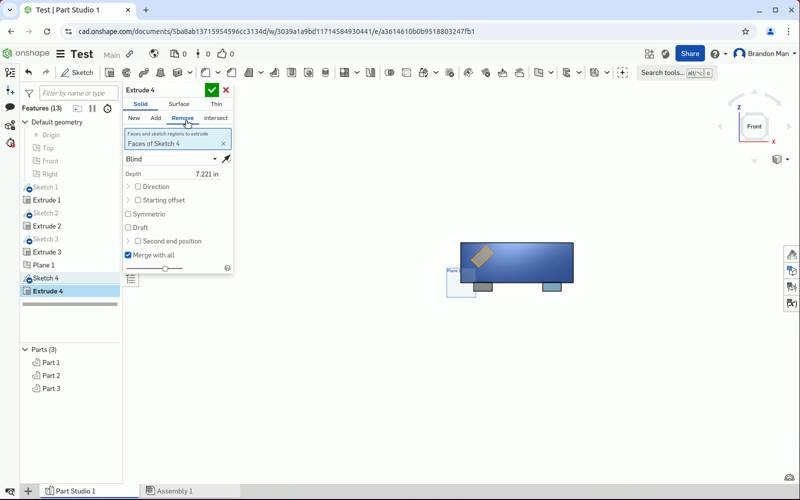
key(enter)
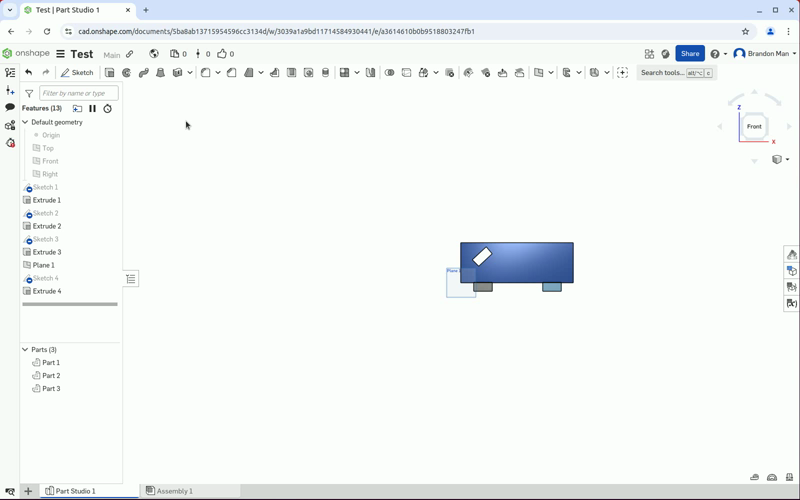
key(shift+h)
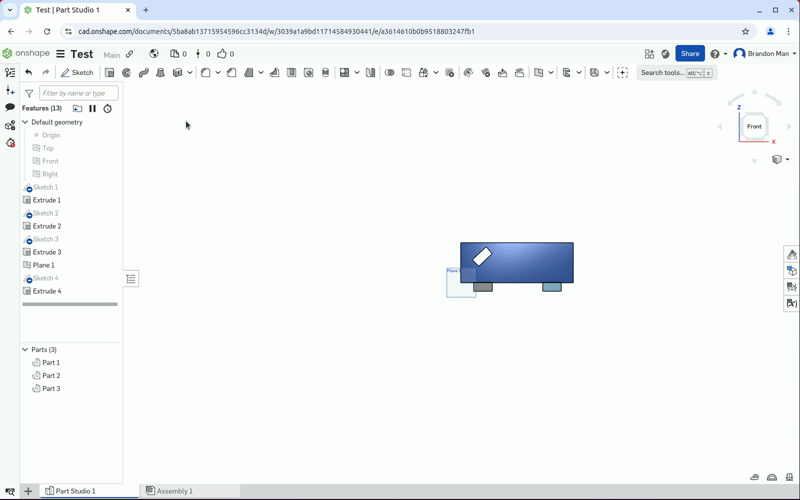
key(shift+h)
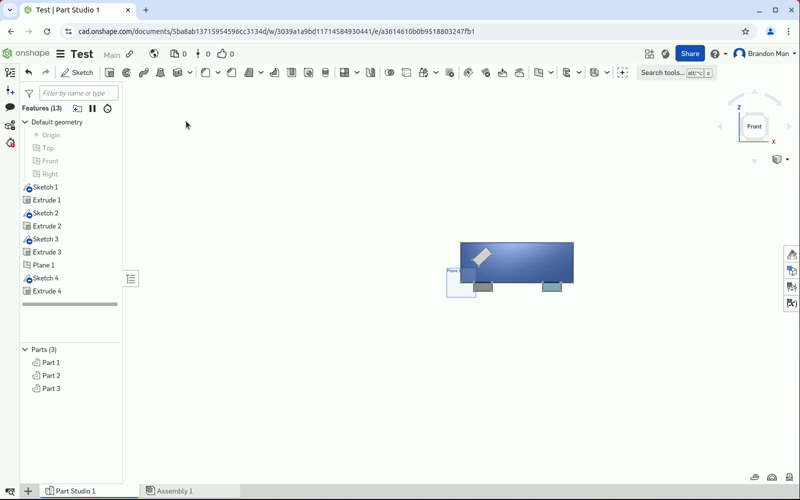
key(shift+7)
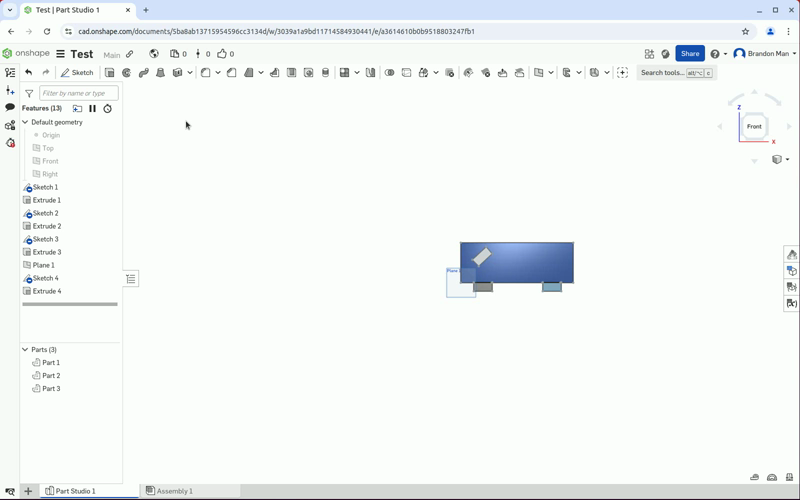
key(left, 2)
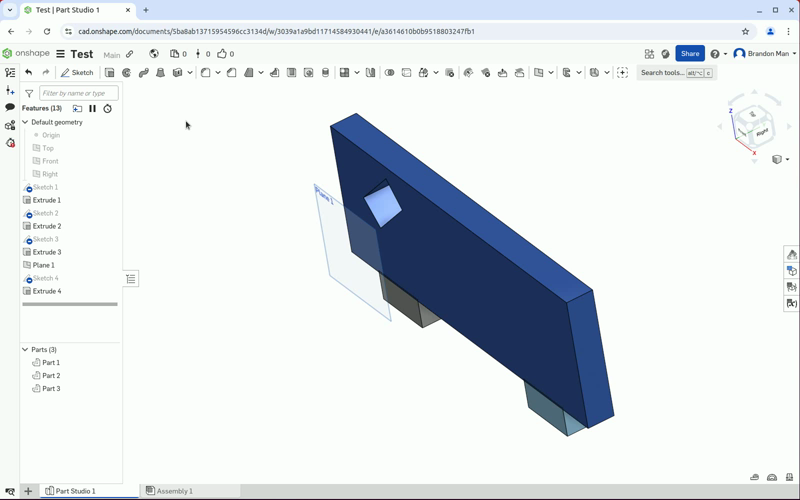
key(down, 2)
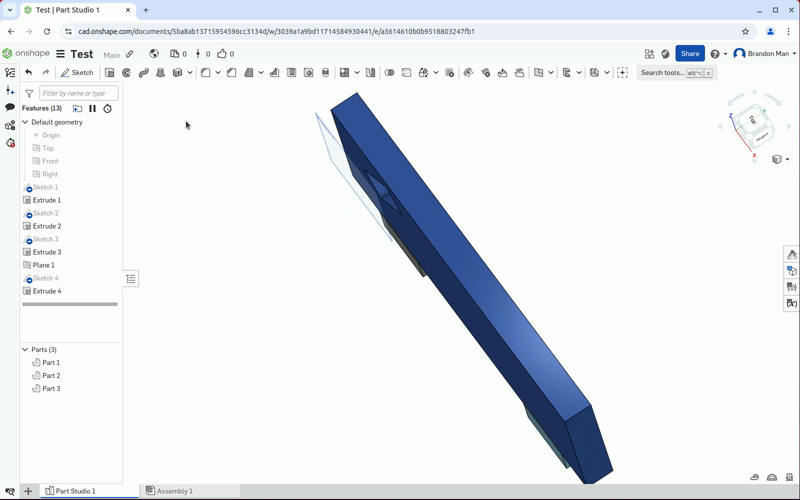
key(up, 2)
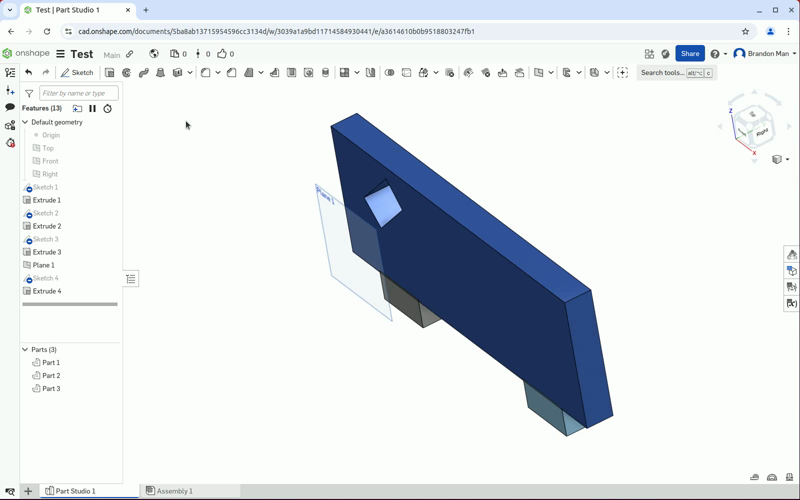
key(right, 2)
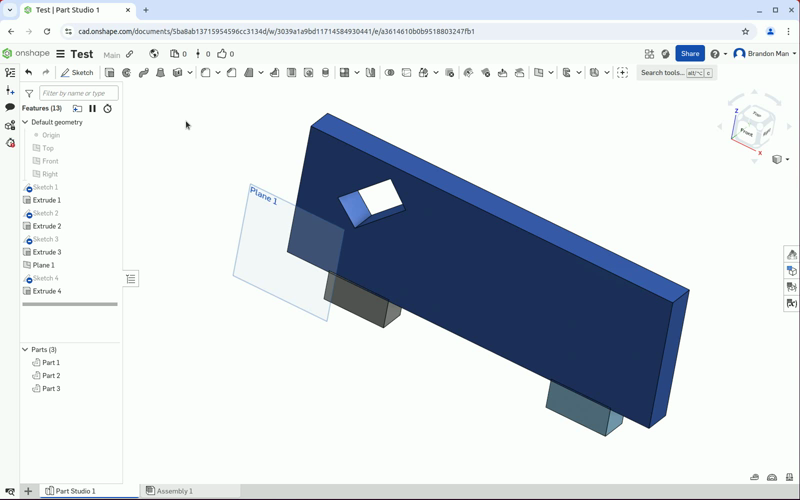
mouse_move(73, 189)
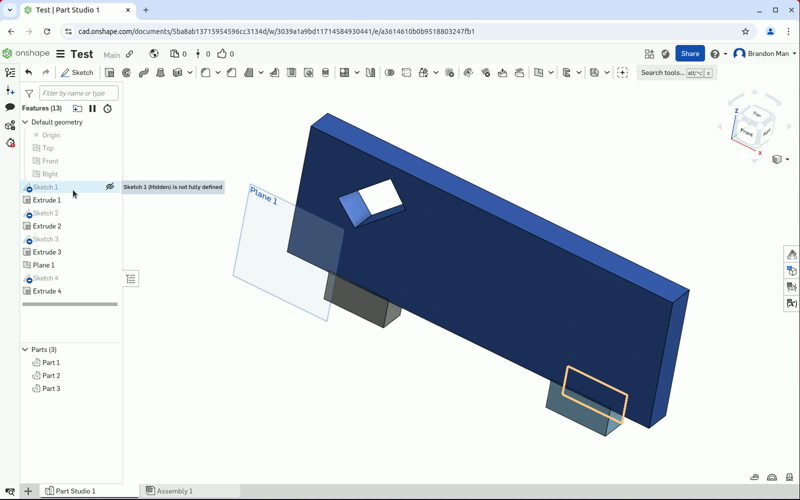
click(73, 189)